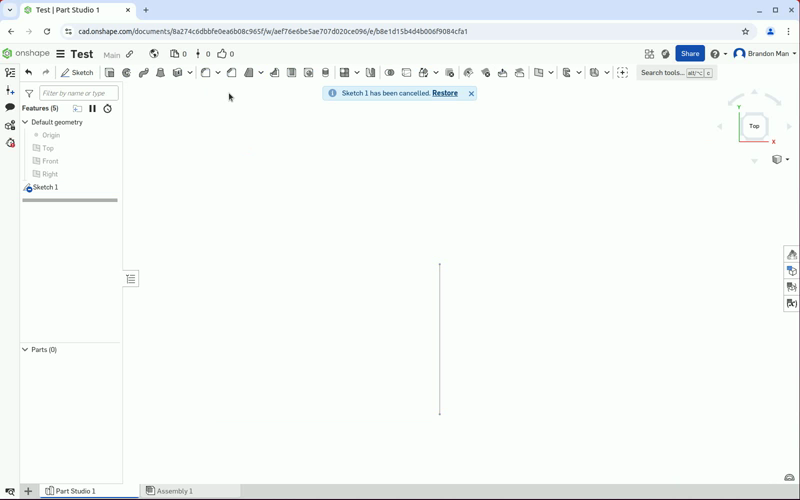
key(shift+h)
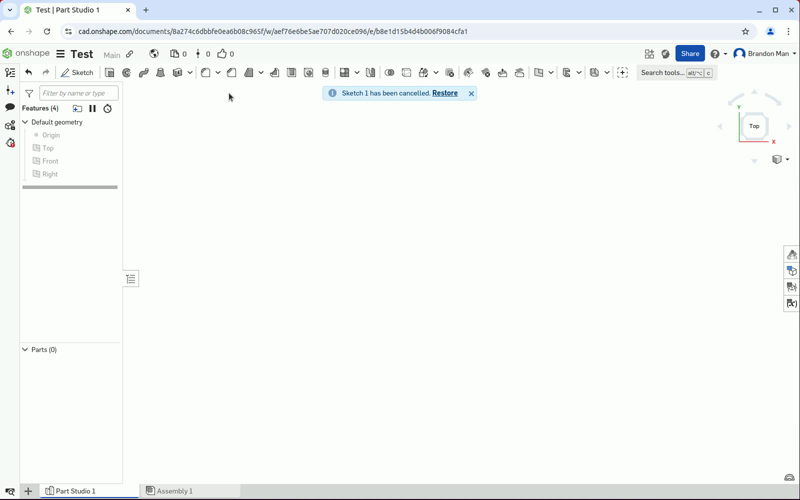
mouse_move(73, 352)
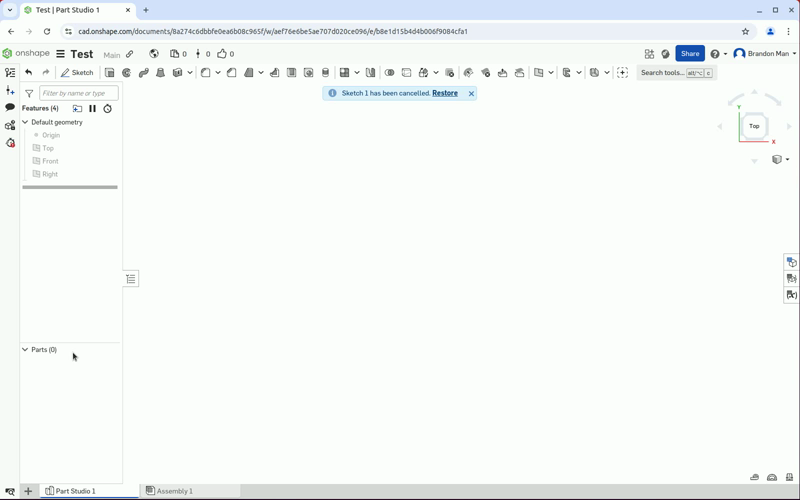
key(y)
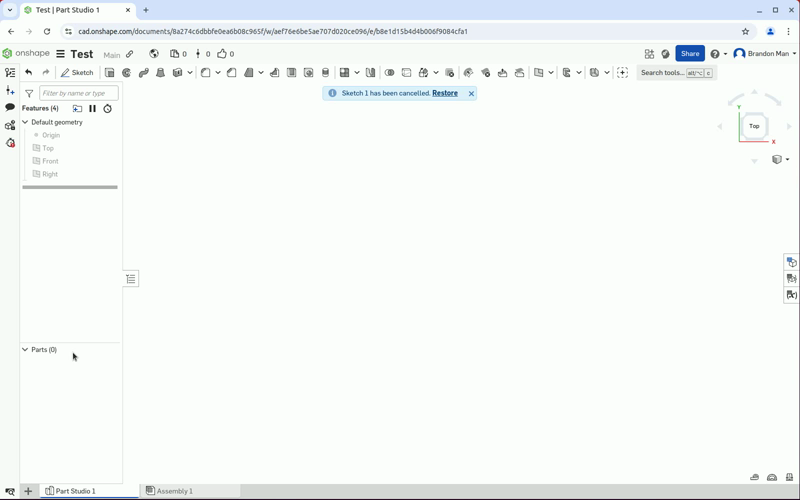
key(shift+p)
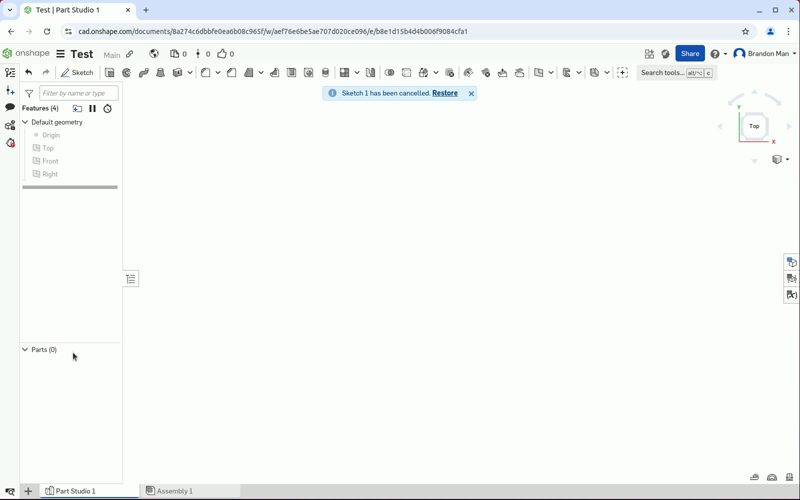
key(space)
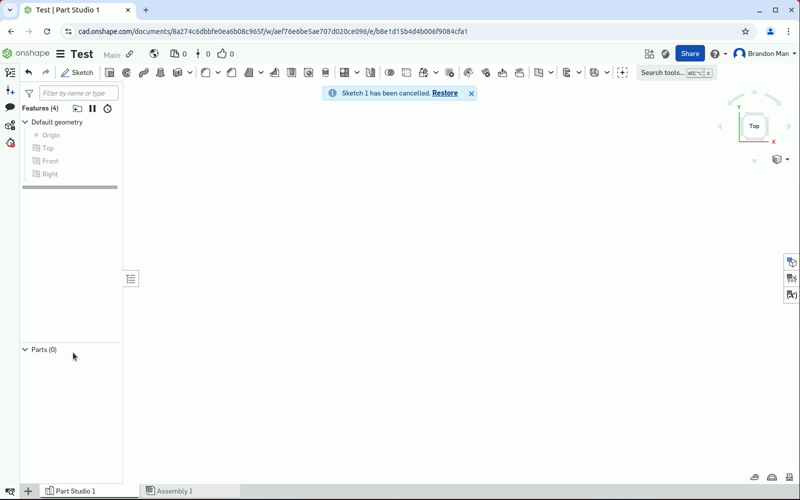
key_down(shift)
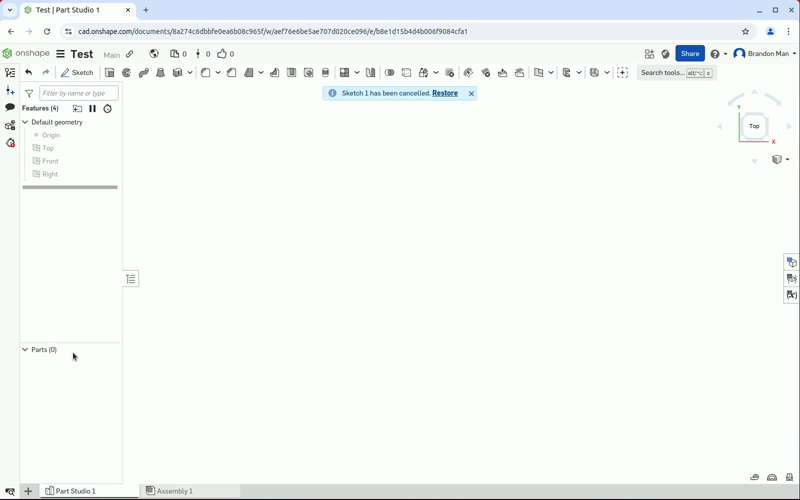
key(up)
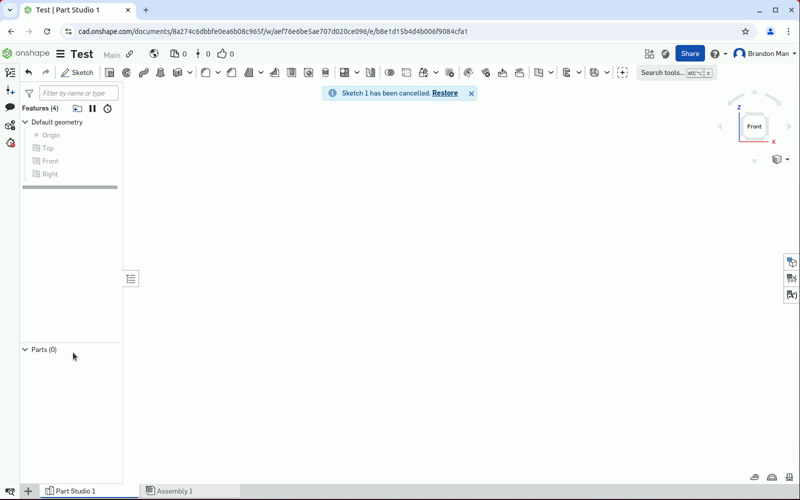
key_up(shift)
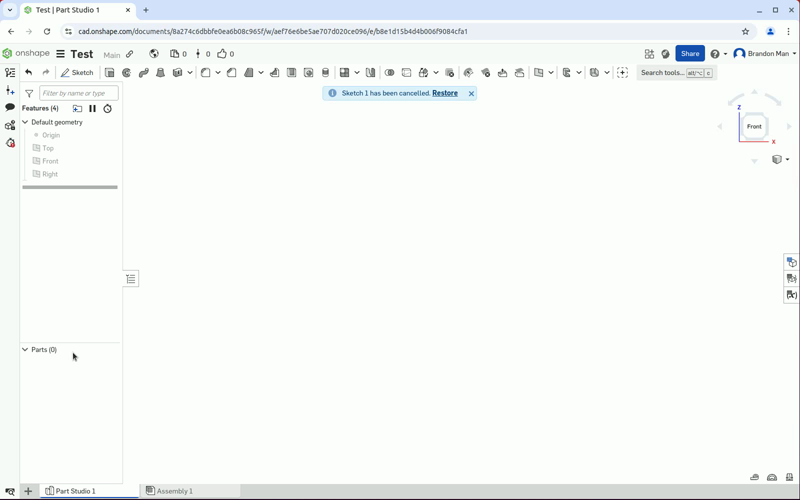
mouse_move(73, 352)
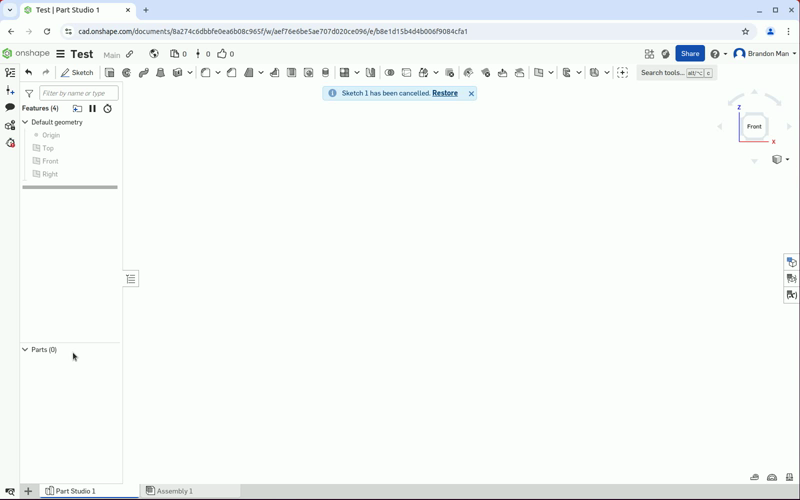
key(shift+y)
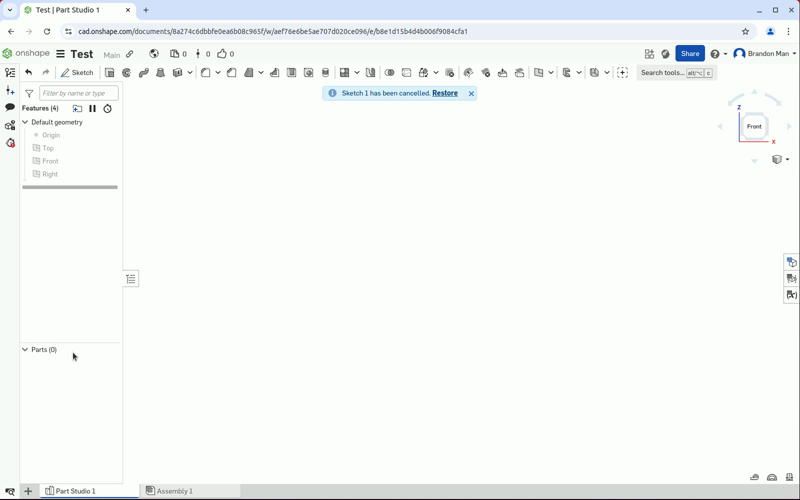
key(shift+s)
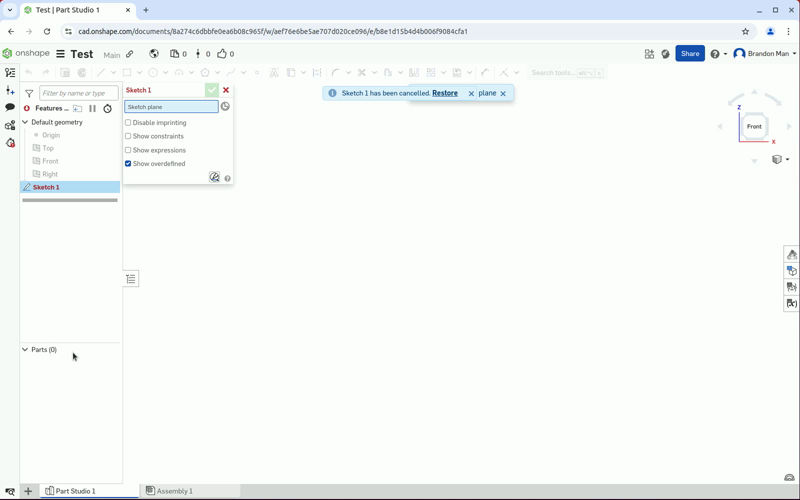
mouse_move(73, 163)
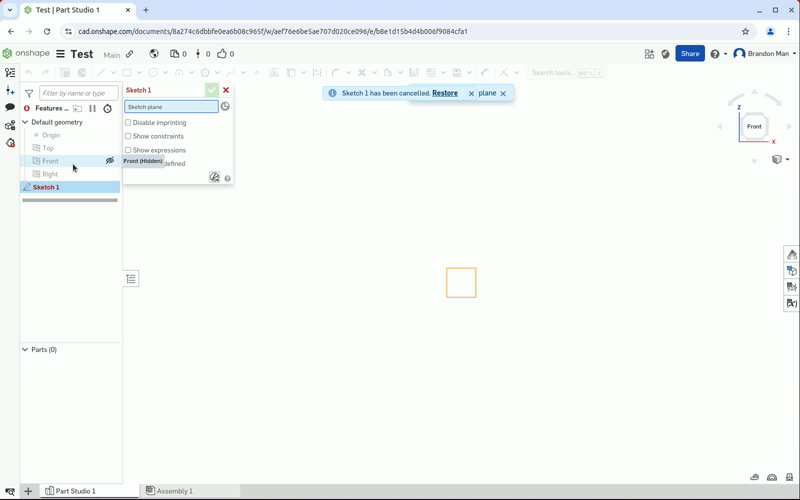
click(73, 163)
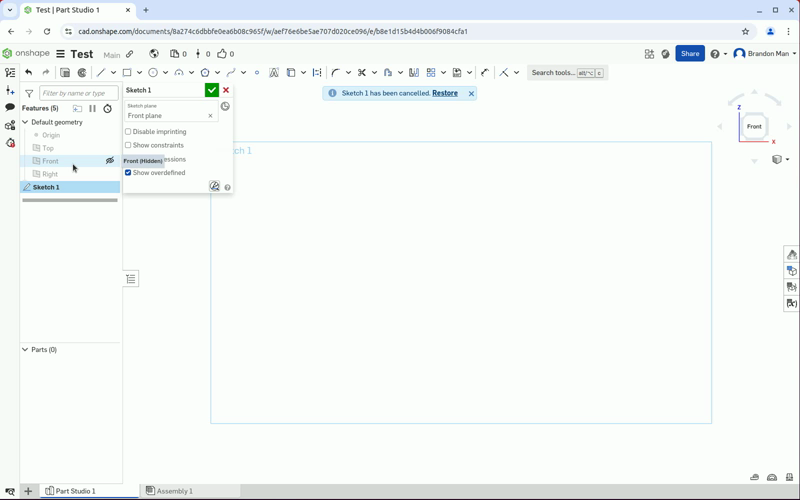
mouse_move(73, 352)
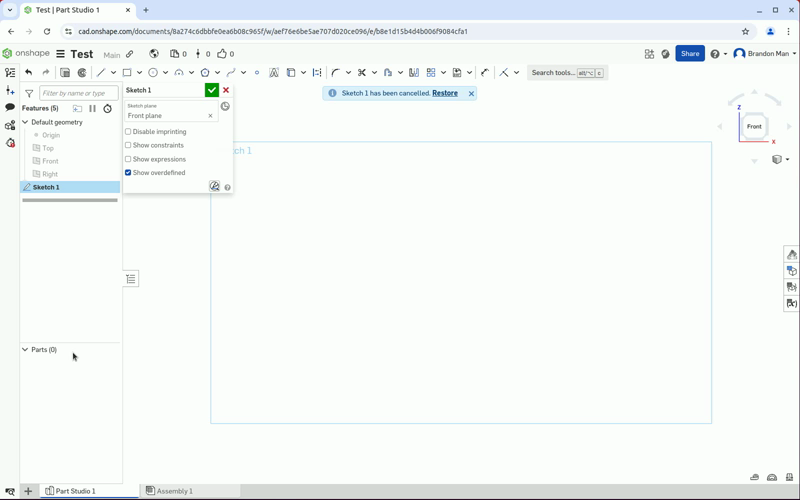
key(y)
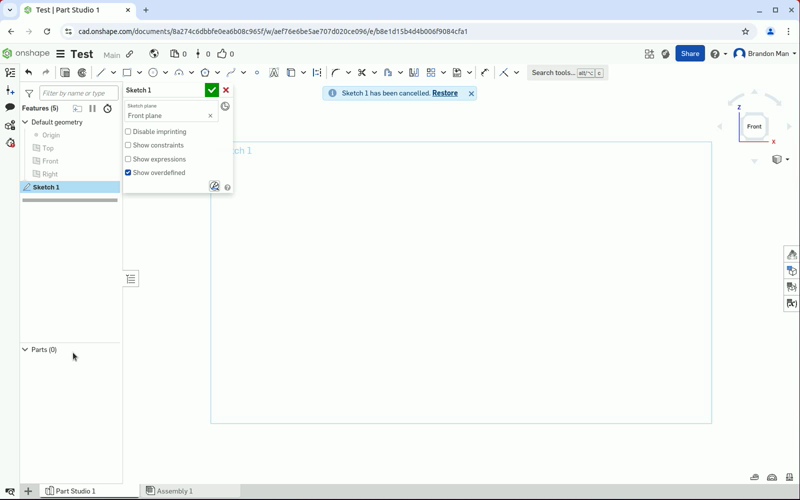
key(c)
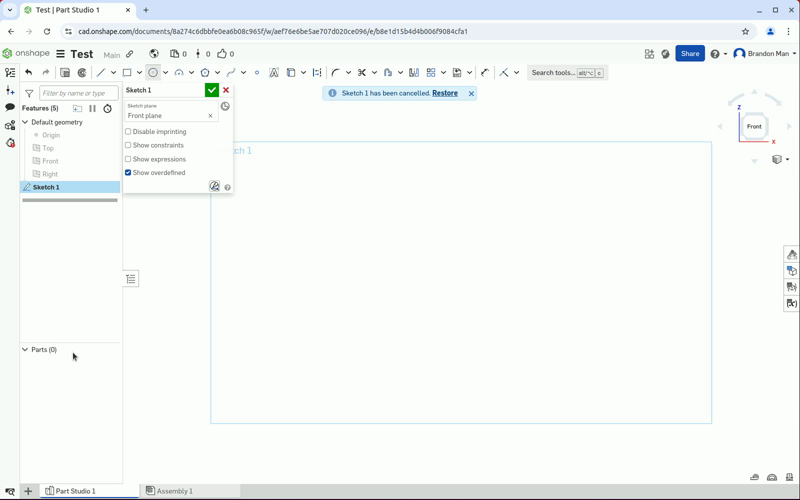
key_down(shift)
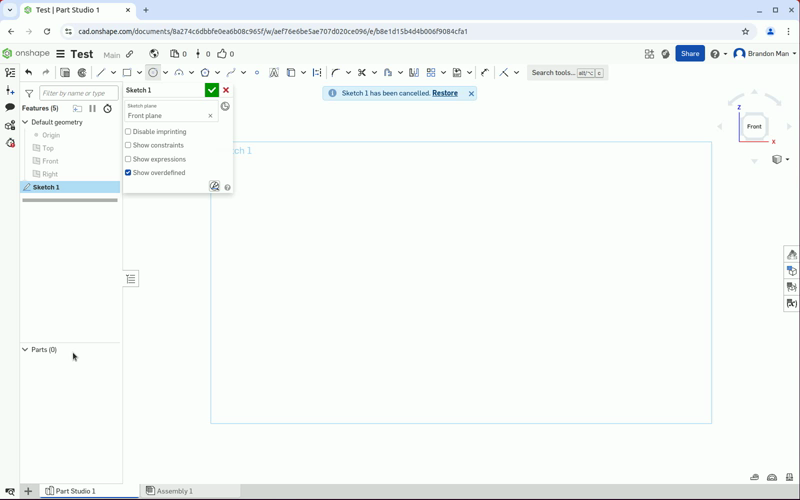
mouse_move(461, 282)
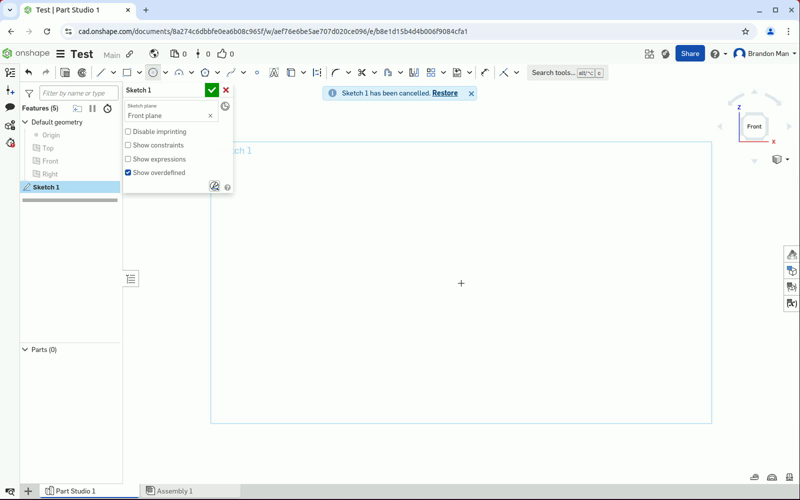
click(461, 282)
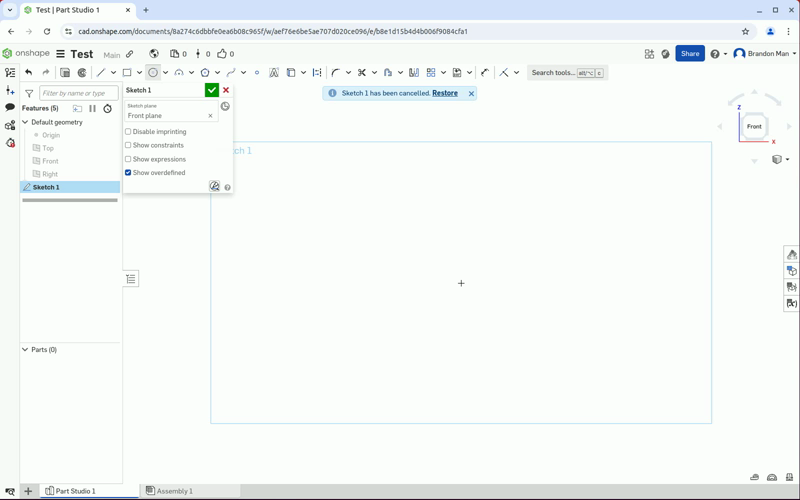
key_up(shift)
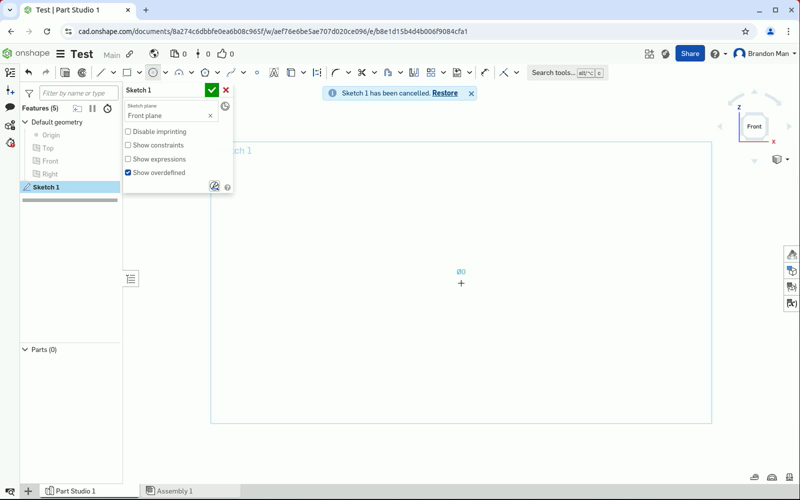
mouse_move(472, 282)
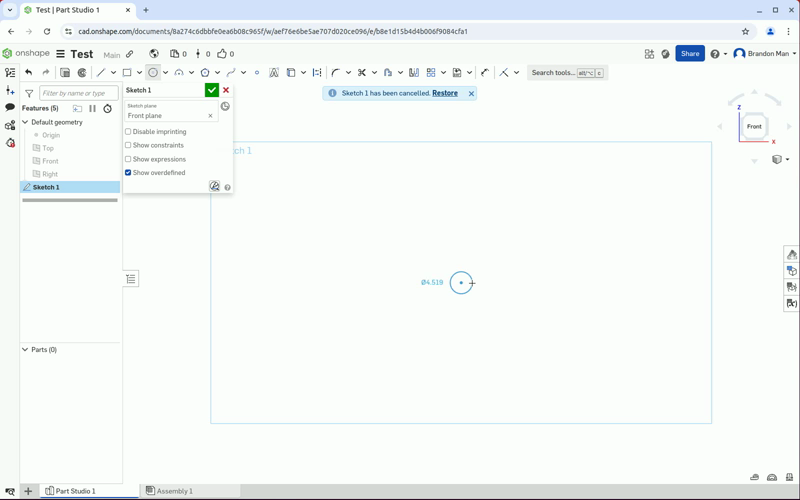
click(472, 282)
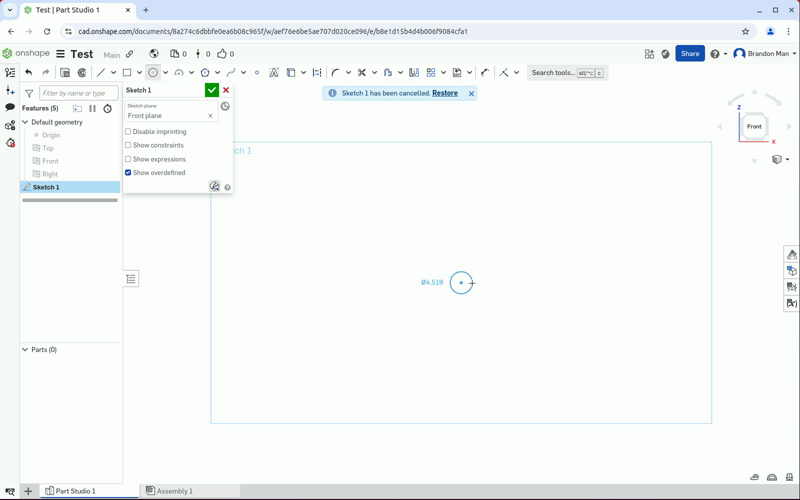
key(esc)
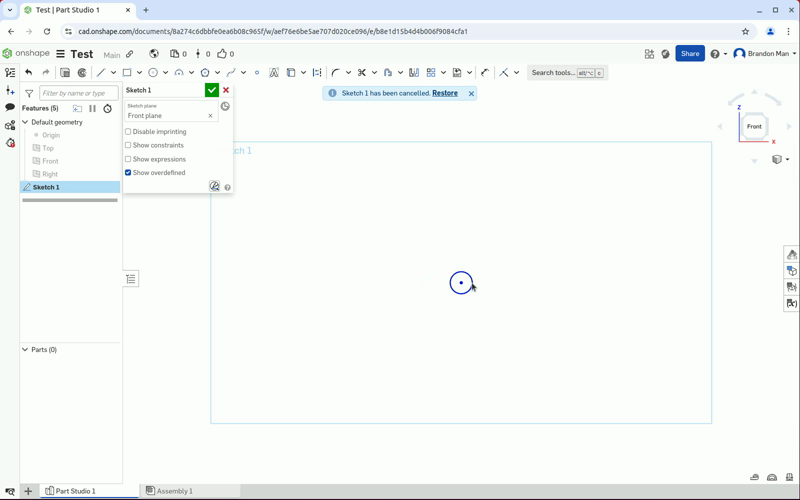
key(c)
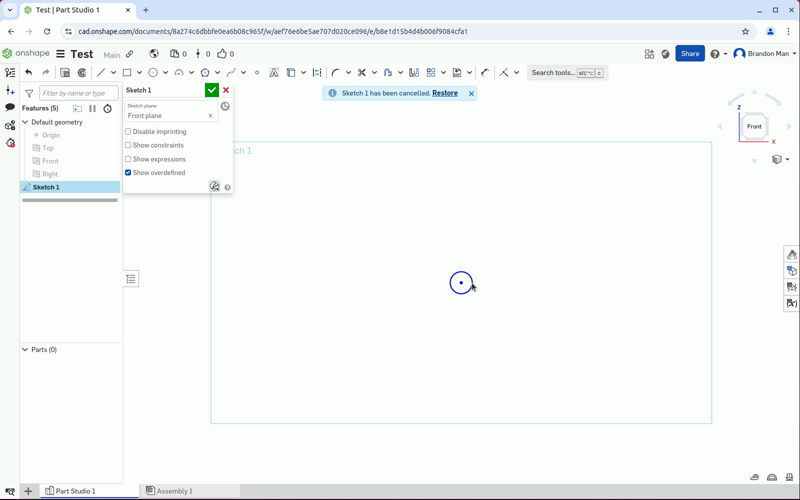
key_down(shift)
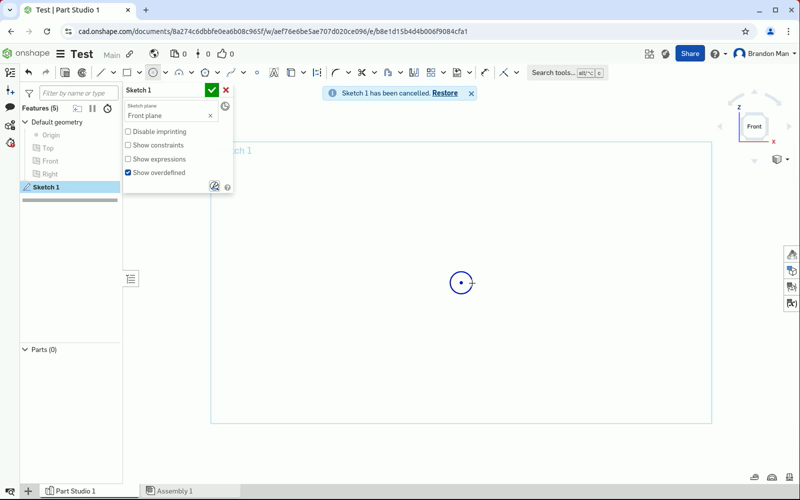
mouse_move(461, 282)
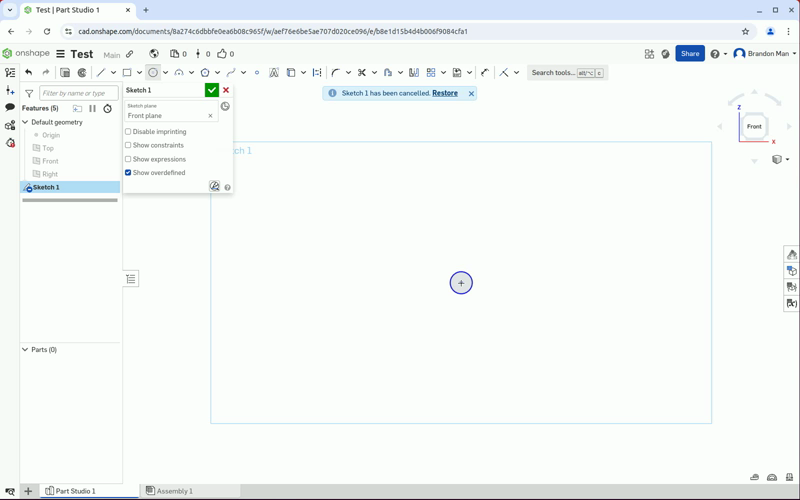
click(461, 282)
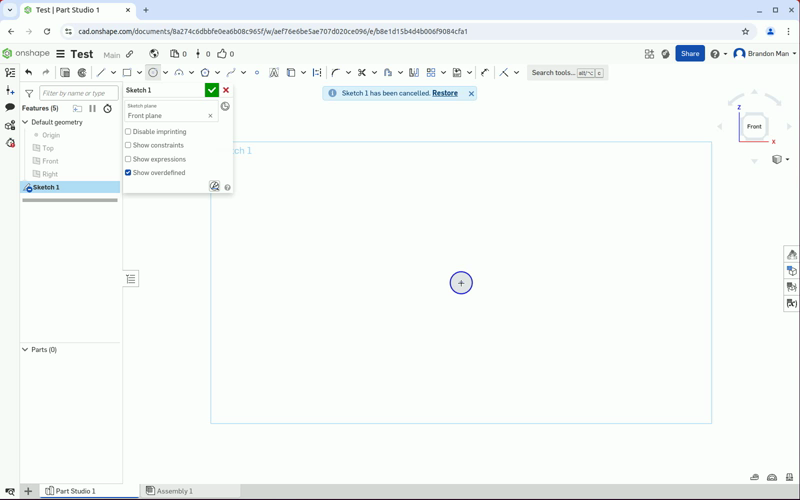
key_up(shift)
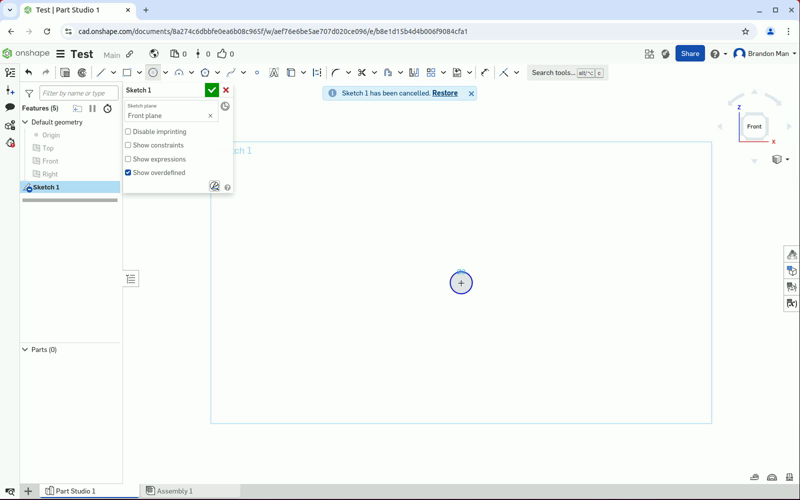
mouse_move(468, 282)
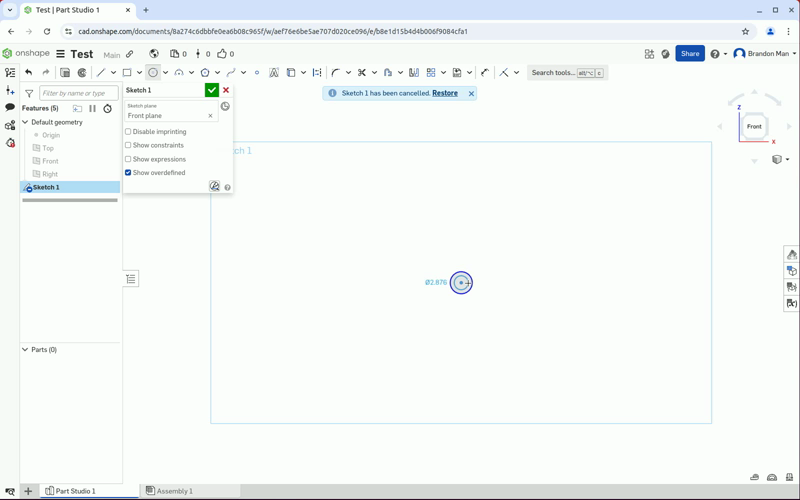
scroll(6)
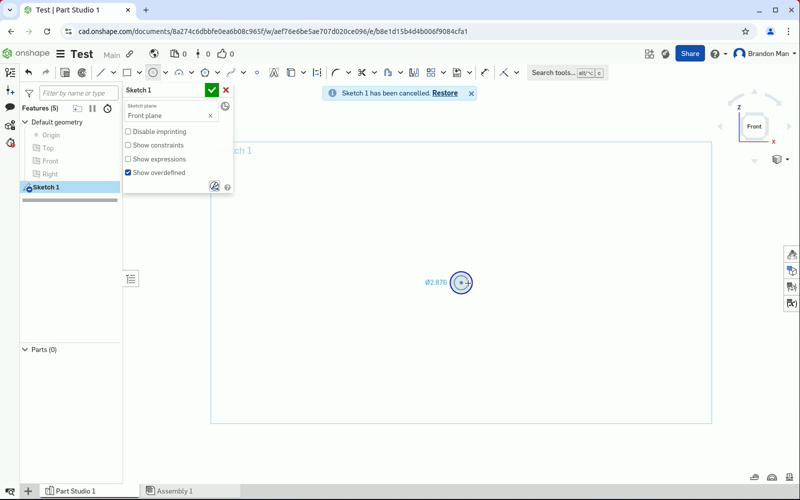
scroll(6)
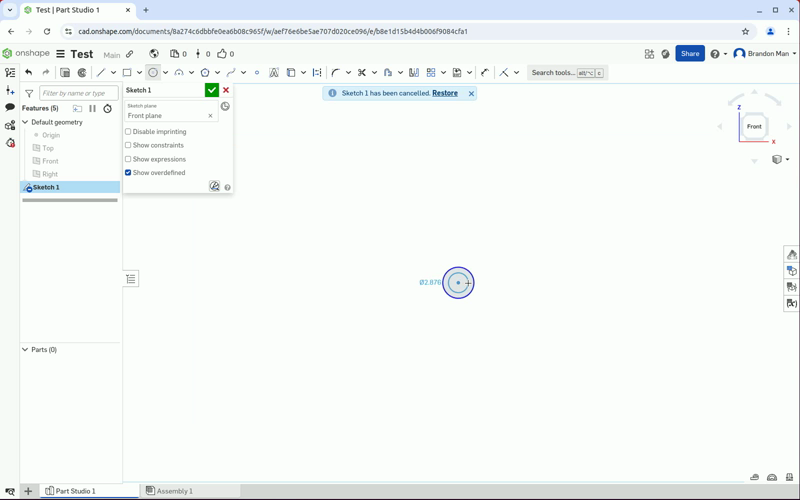
scroll(6)
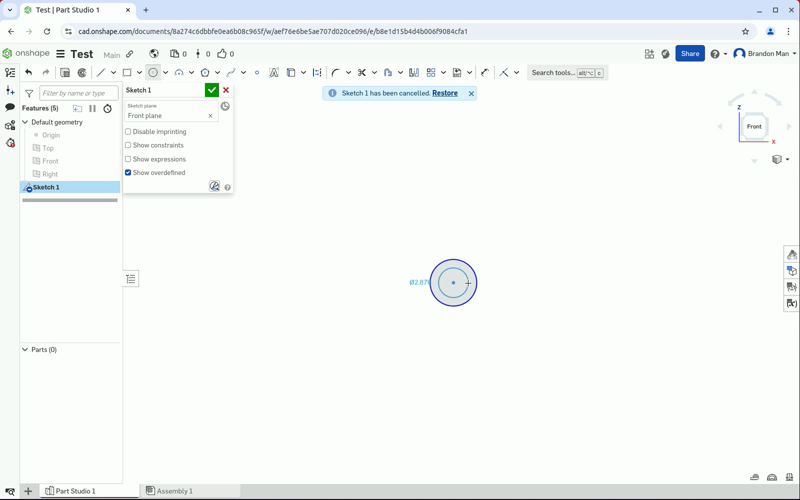
scroll(6)
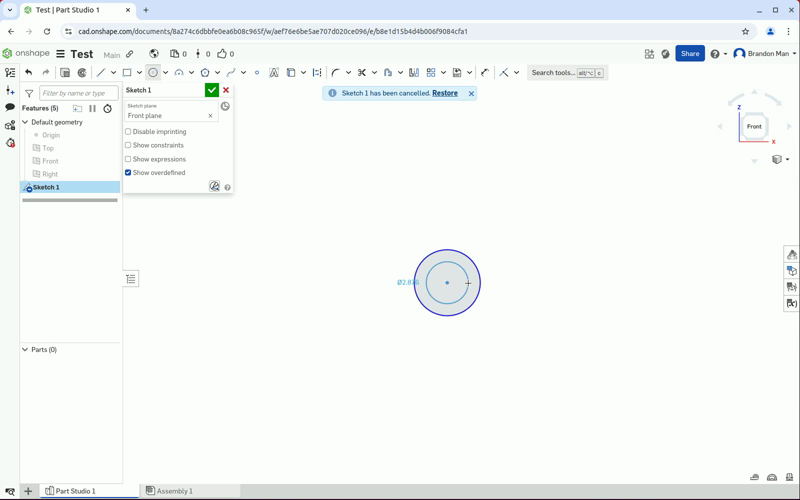
scroll(6)
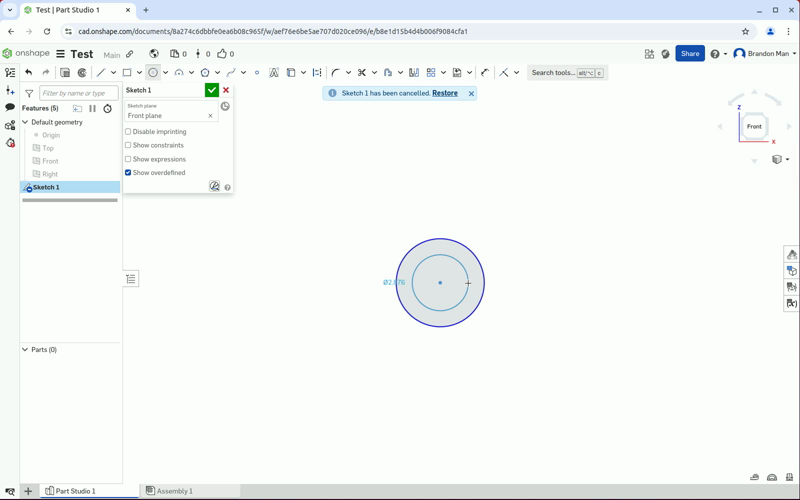
scroll(6)
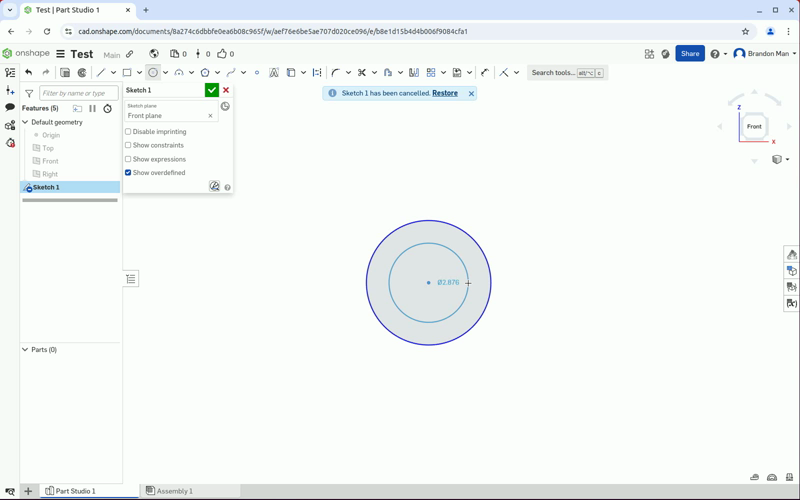
scroll(6)
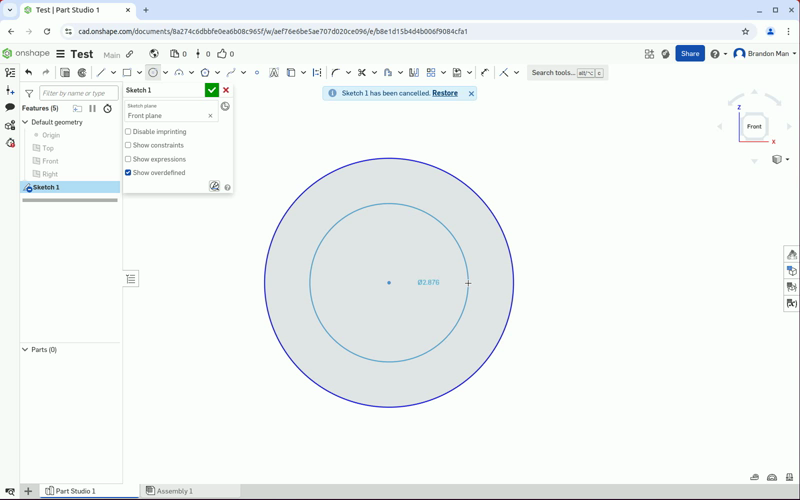
click(468, 282)
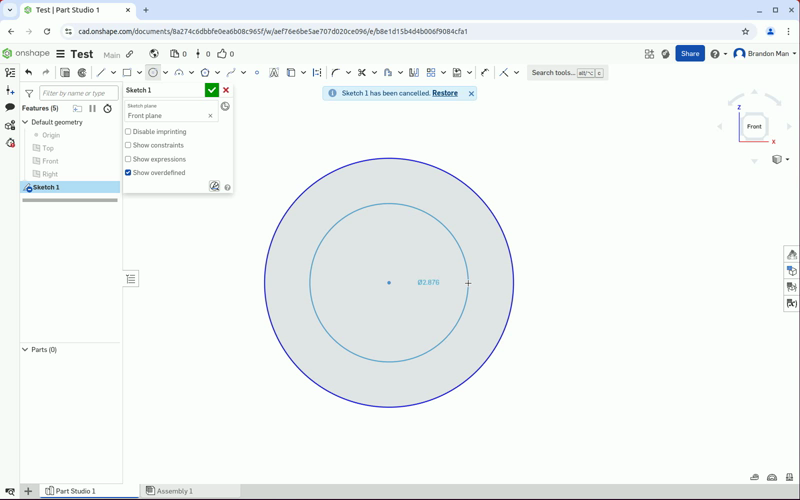
scroll(-6)
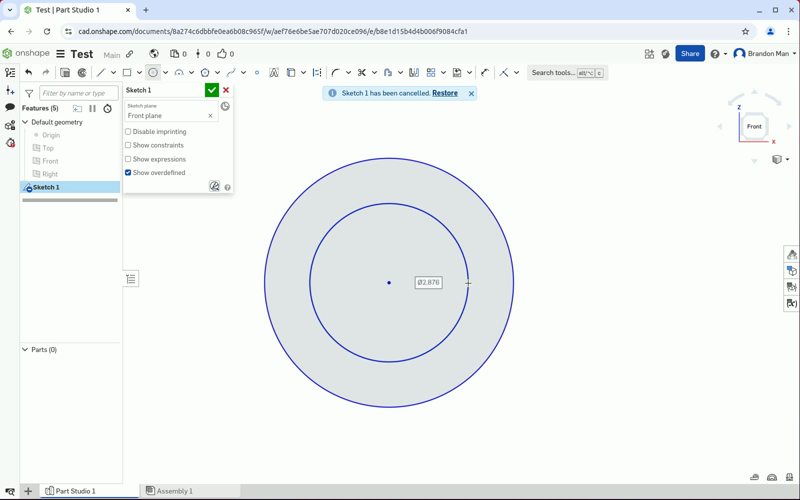
scroll(-6)
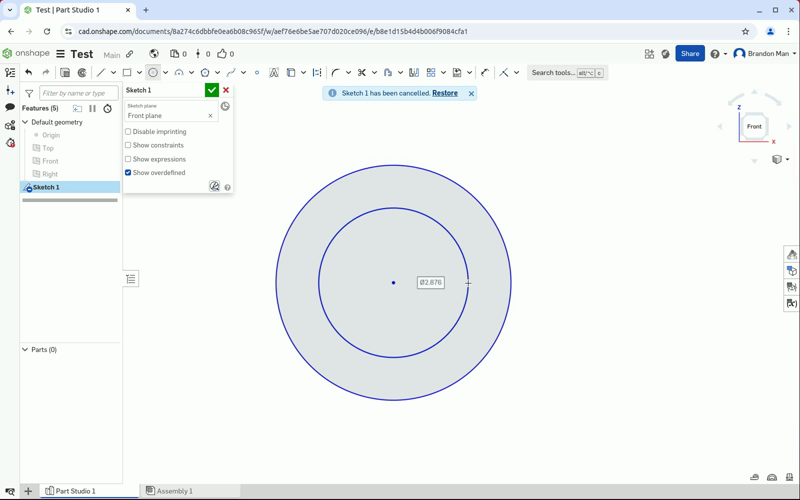
scroll(-6)
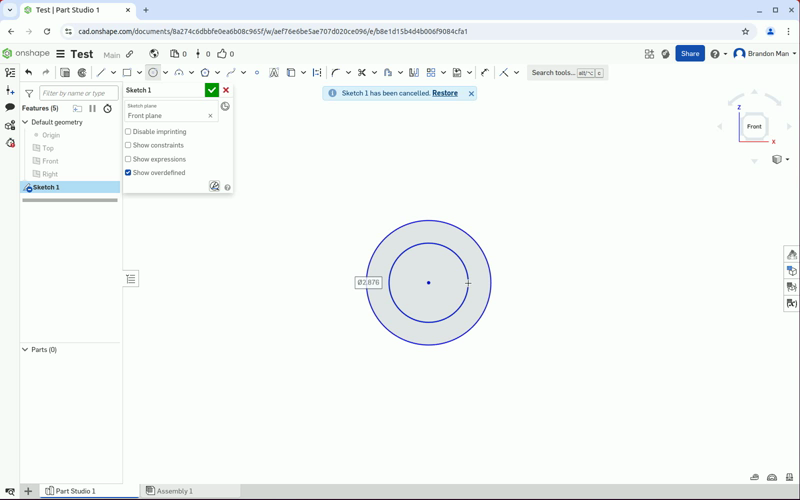
scroll(-6)
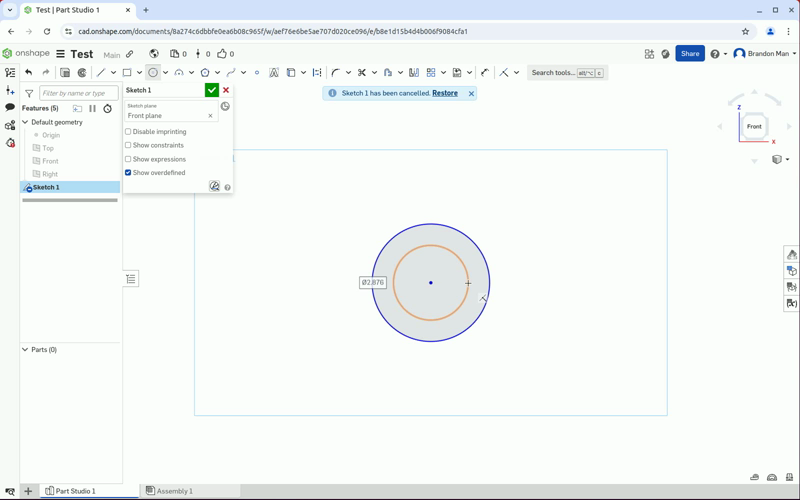
scroll(-6)
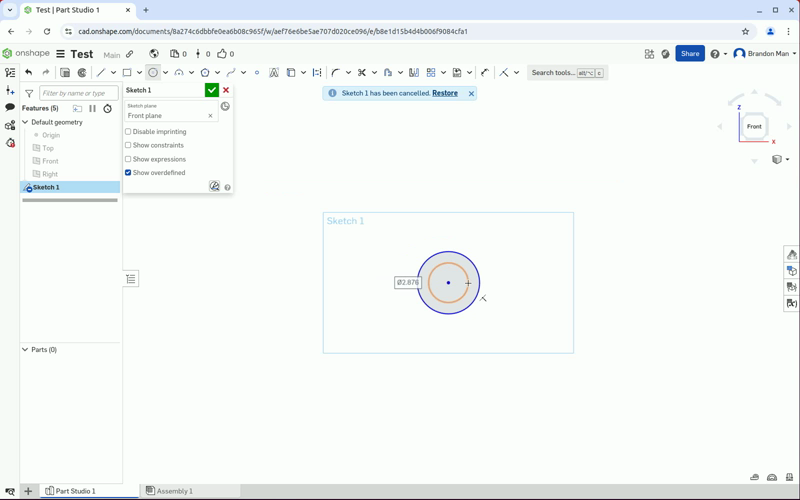
scroll(-6)
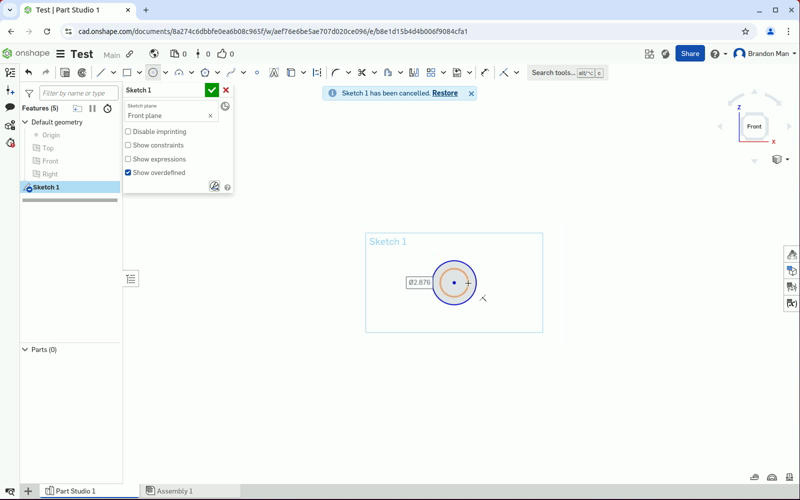
scroll(-6)
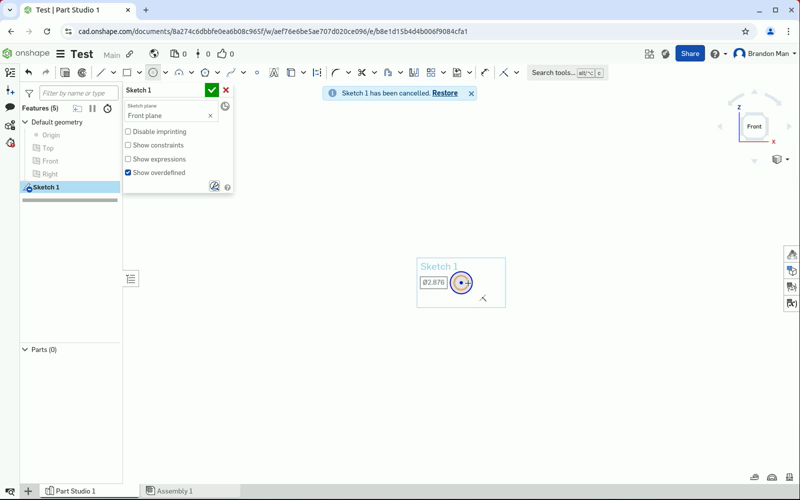
key(esc)
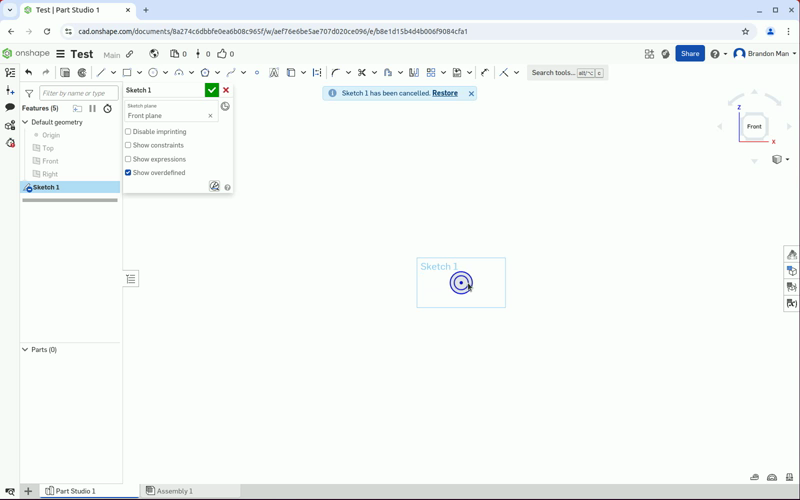
mouse_move(469, 283)
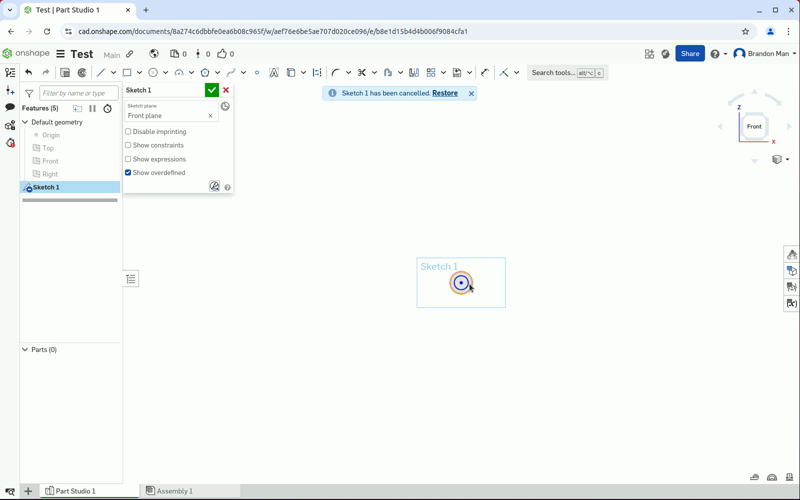
scroll(6)
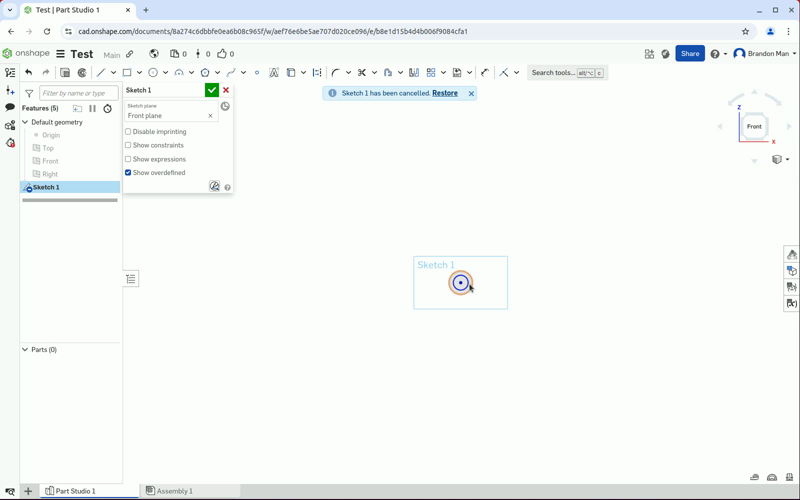
scroll(6)
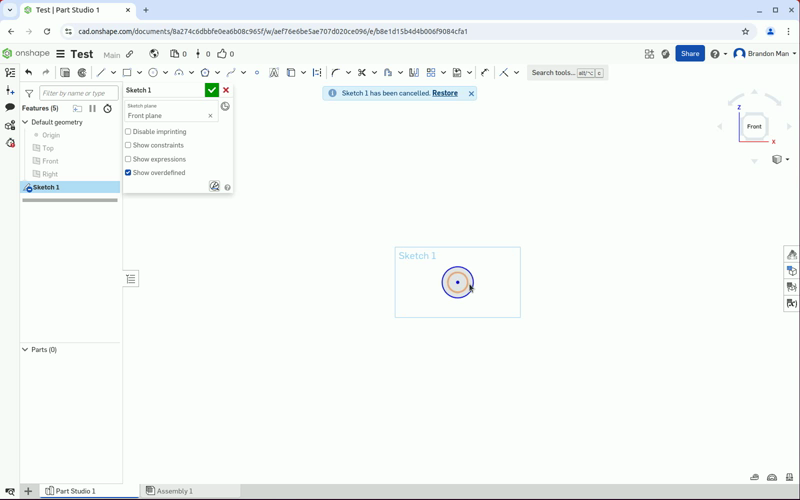
scroll(6)
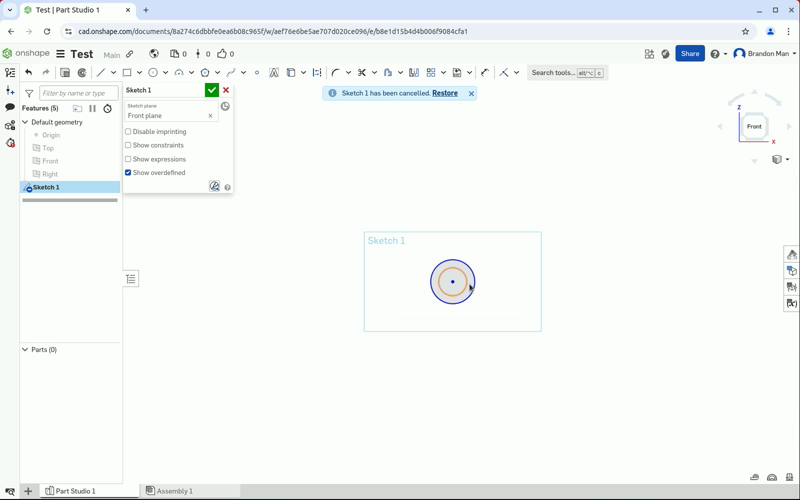
scroll(6)
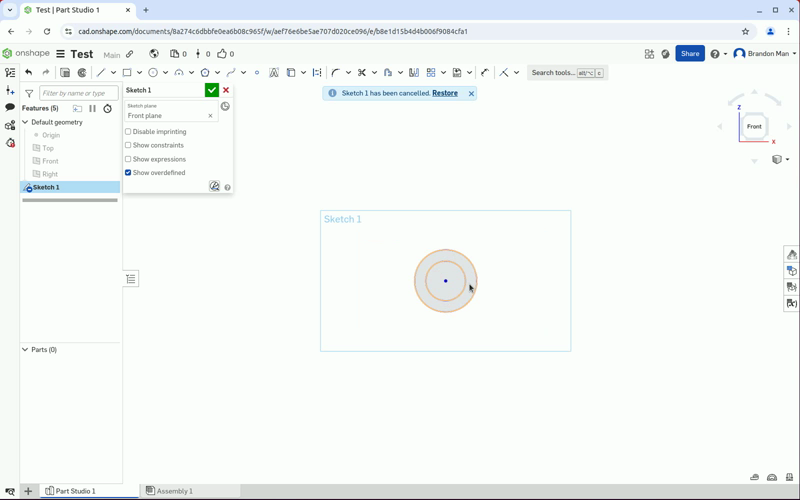
scroll(6)
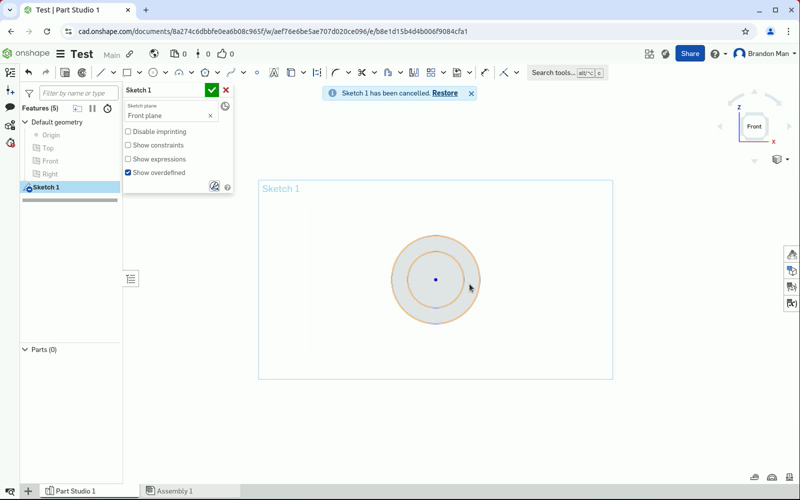
scroll(6)
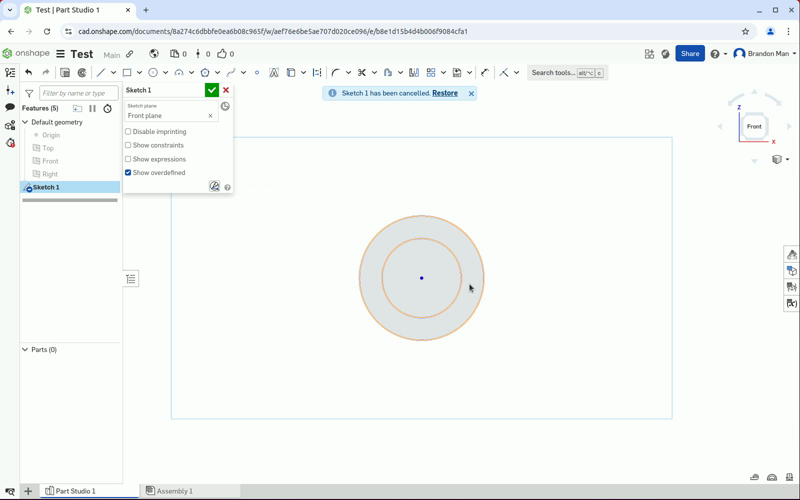
scroll(6)
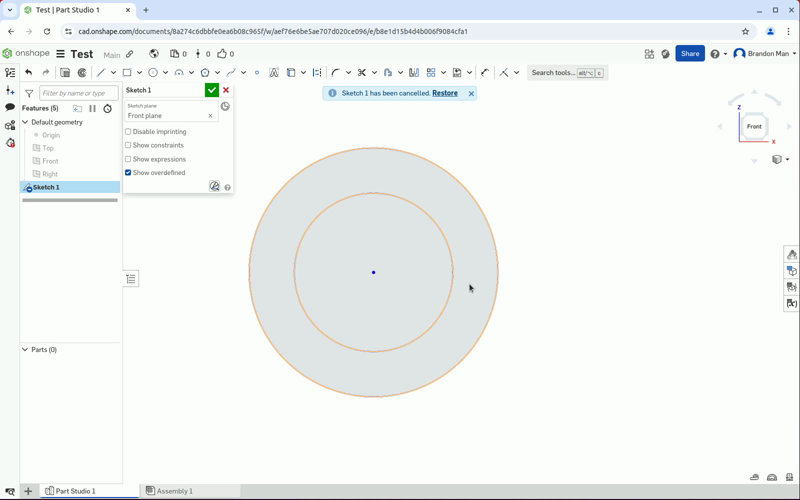
click(469, 283)
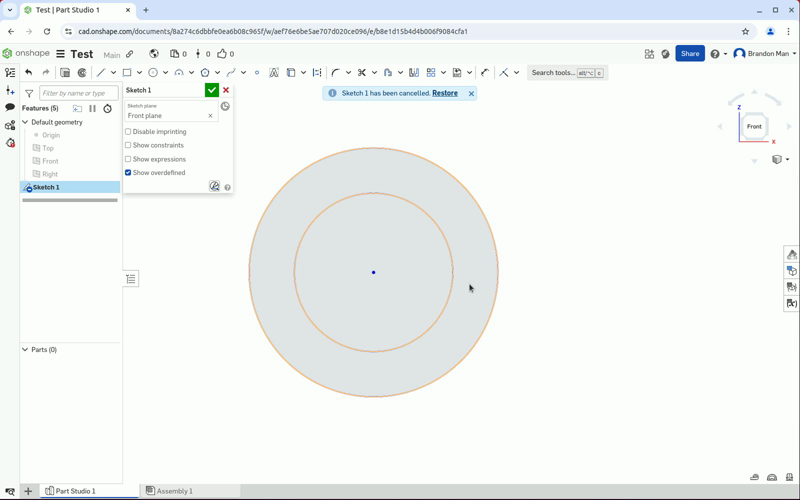
scroll(-6)
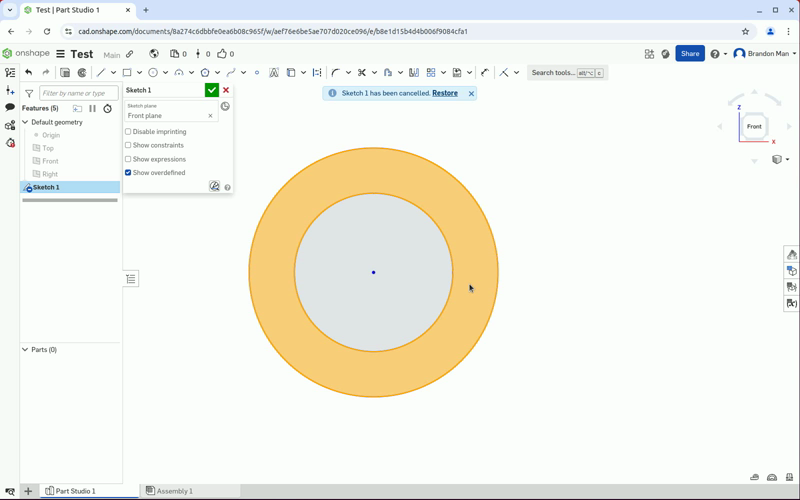
scroll(-6)
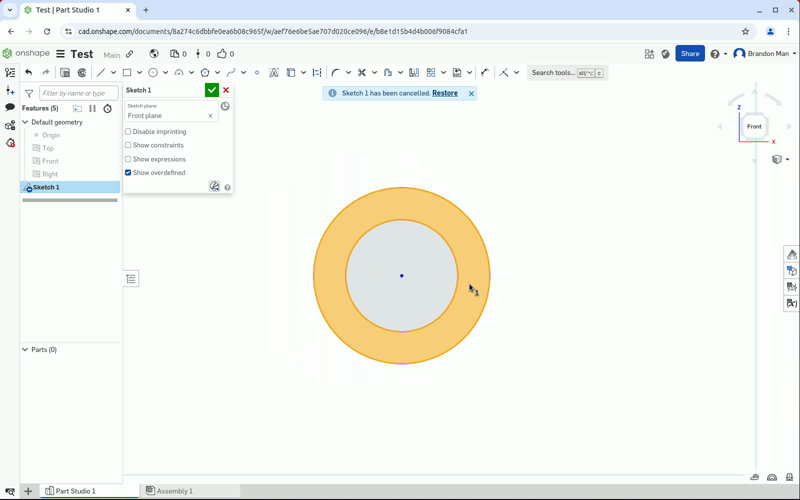
scroll(-6)
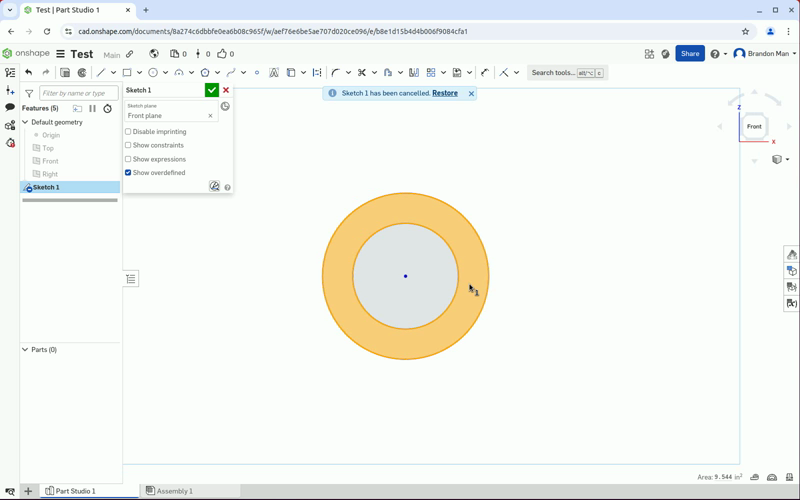
scroll(-6)
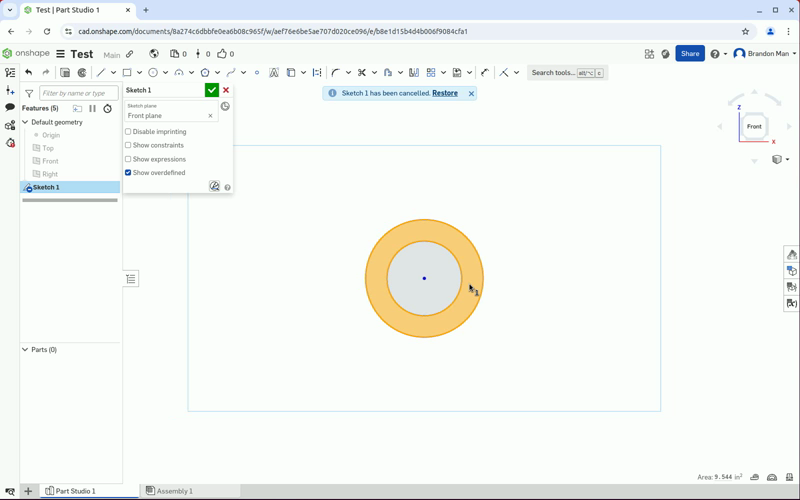
scroll(-6)
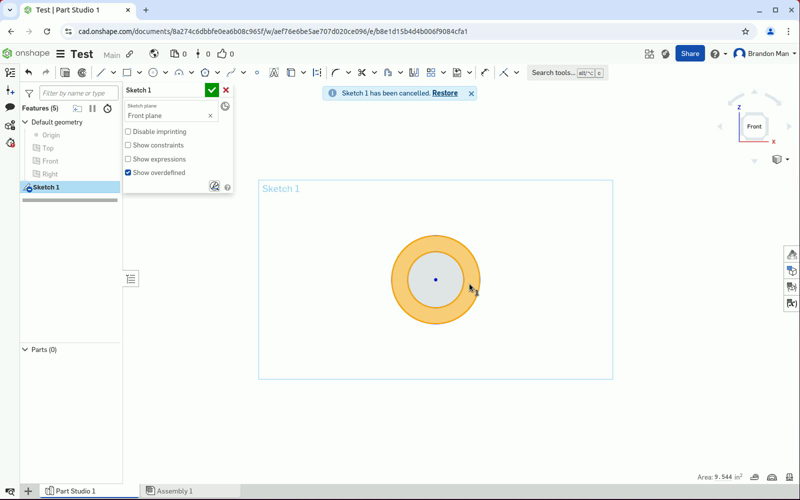
scroll(-6)
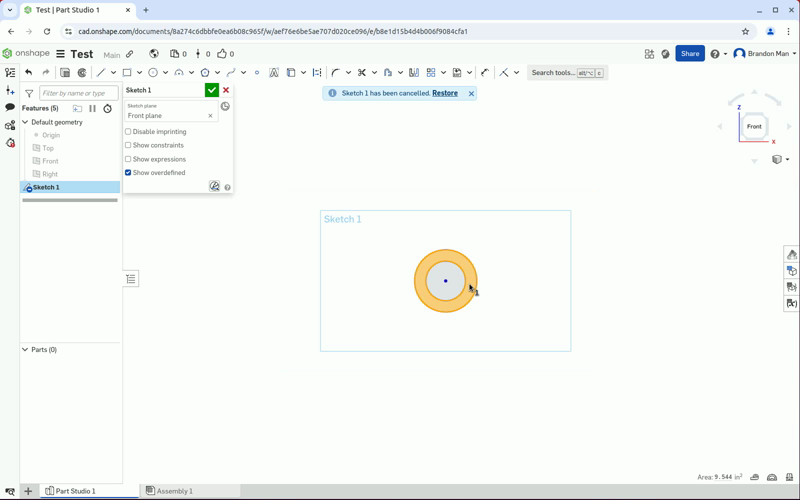
scroll(-6)
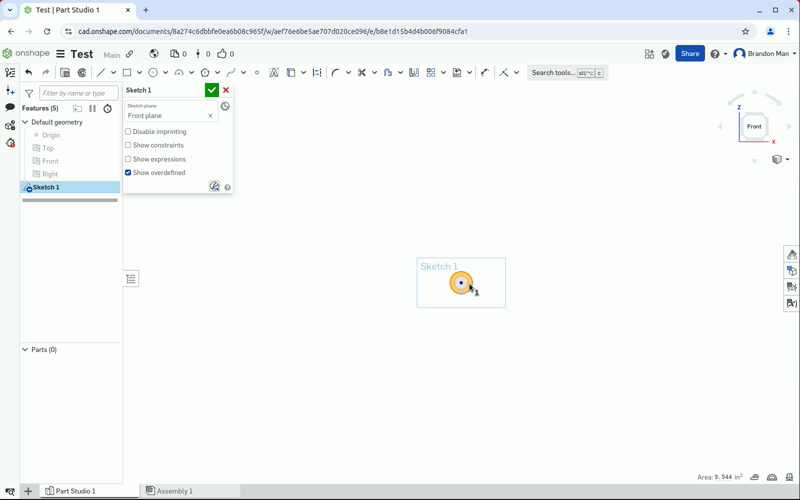
mouse_move(73, 352)
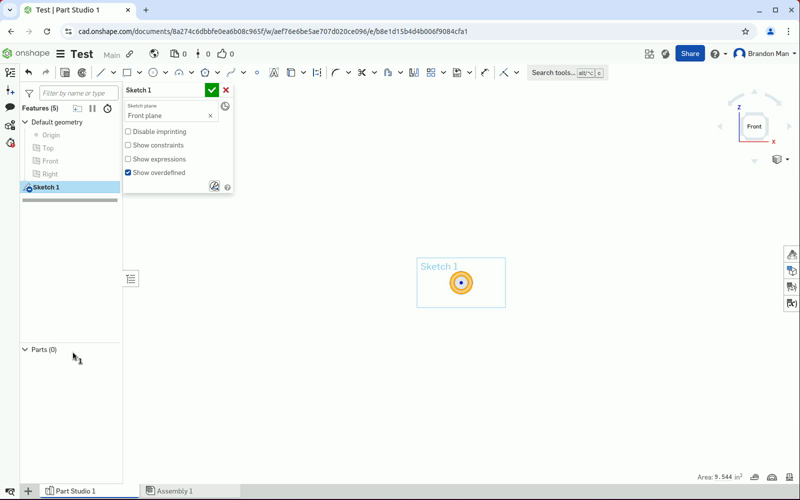
key(shift+y)
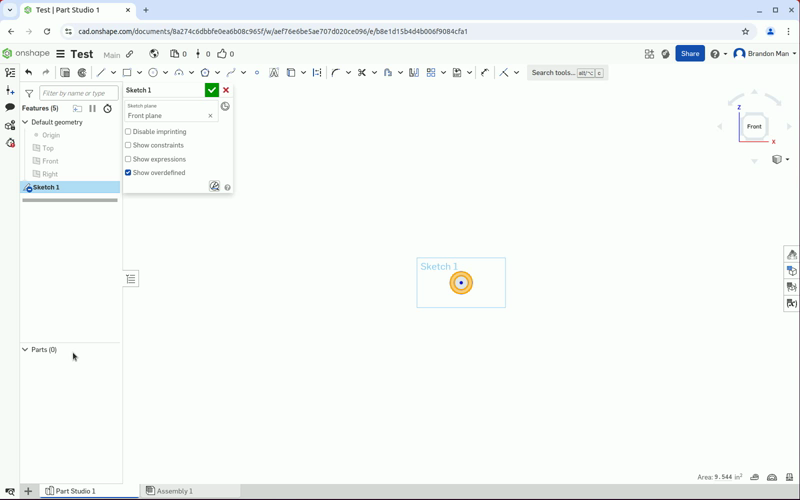
key(shift+e)
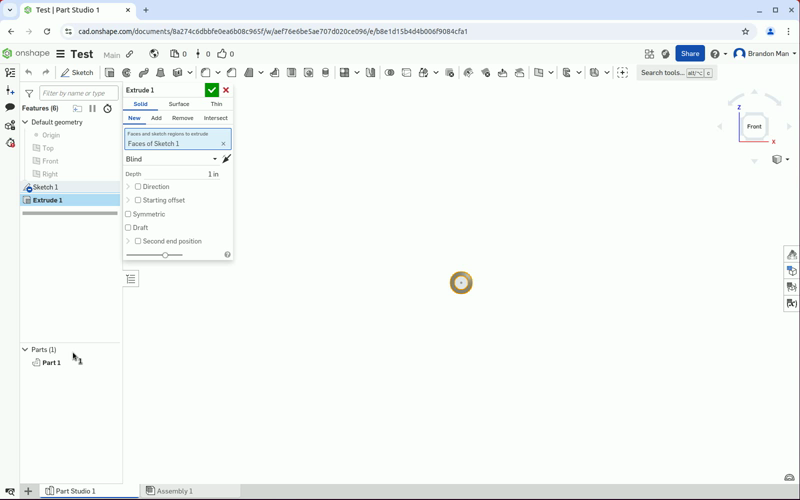
mouse_move(143, 106)
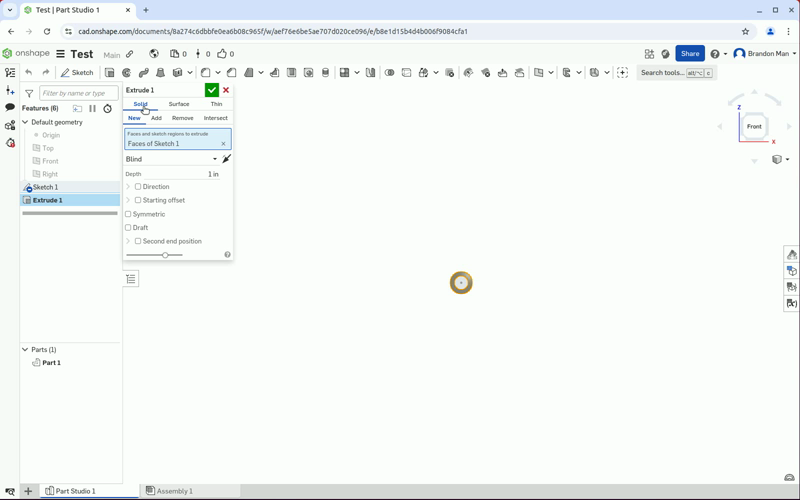
click(143, 106)
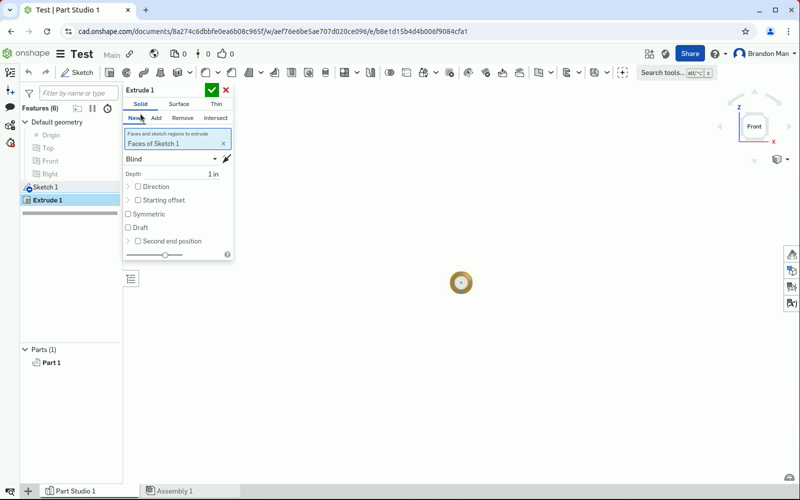
mouse_move(137, 120)
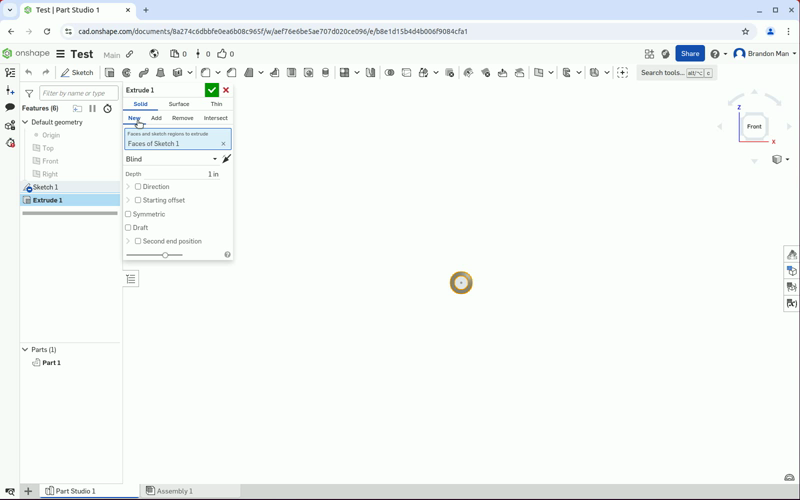
click(137, 120)
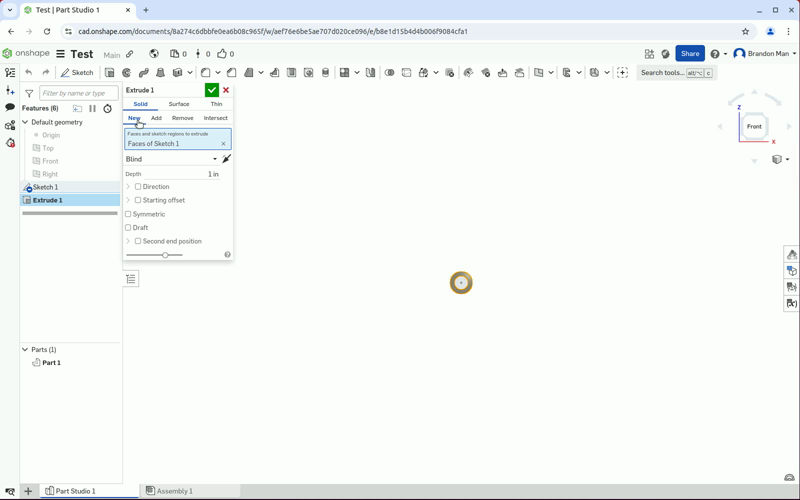
key(tab, 4)
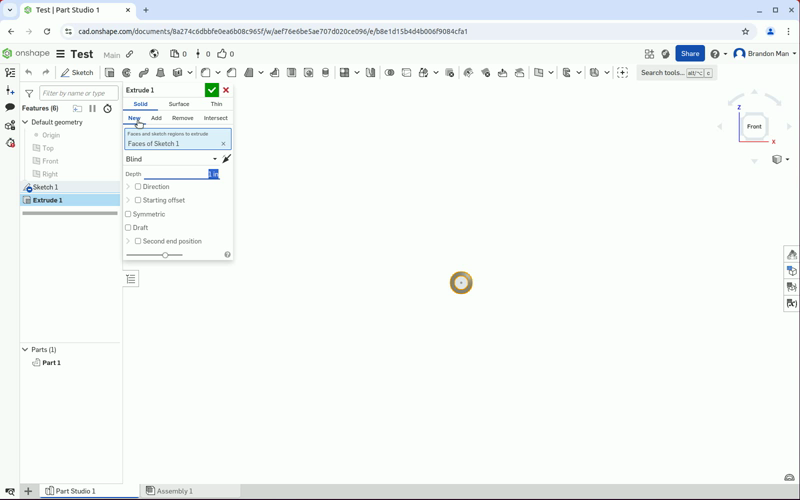
text(2.648)
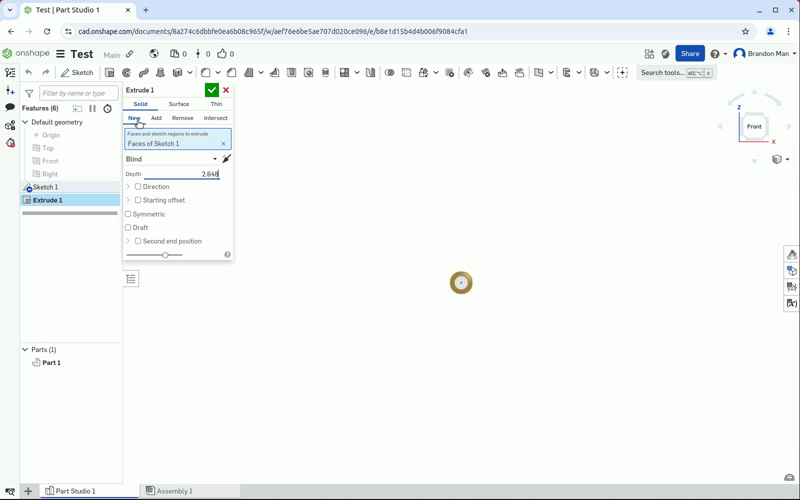
key(enter)
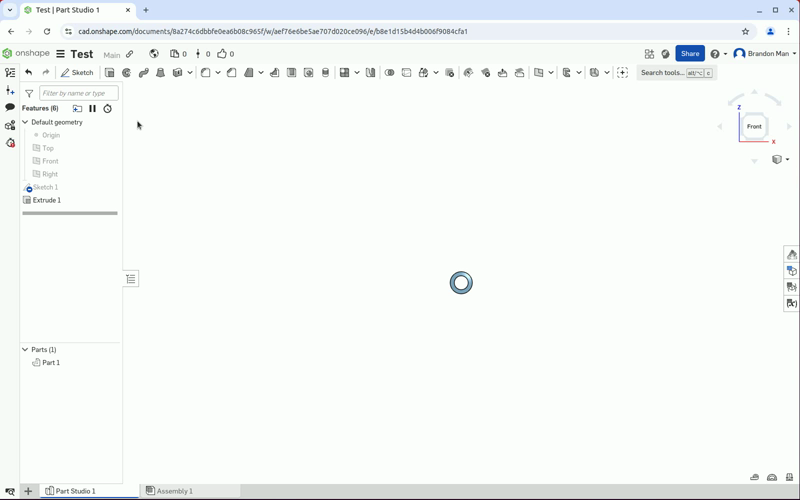
key(shift+h)
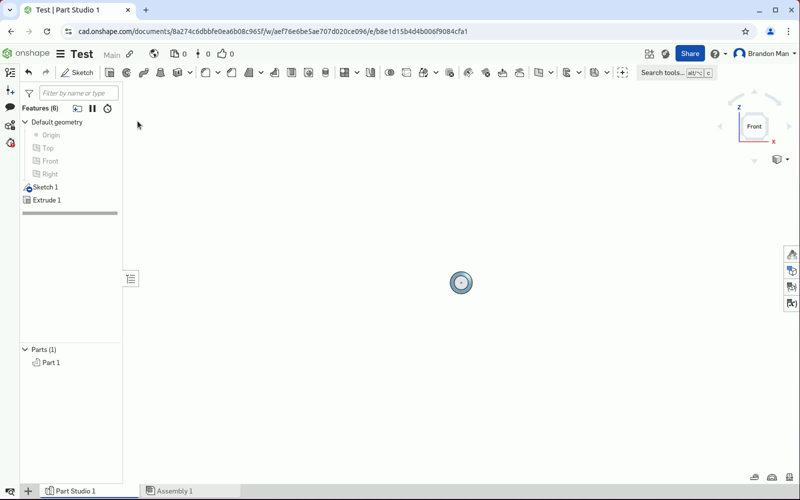
key(shift+h)
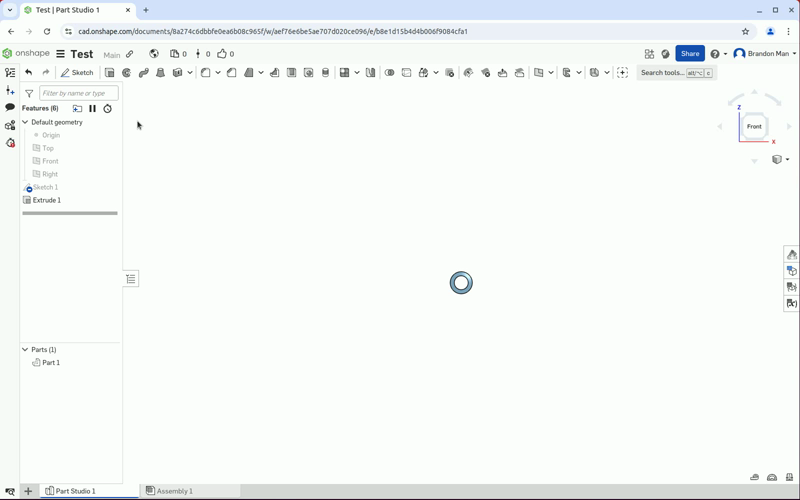
mouse_move(73, 189)
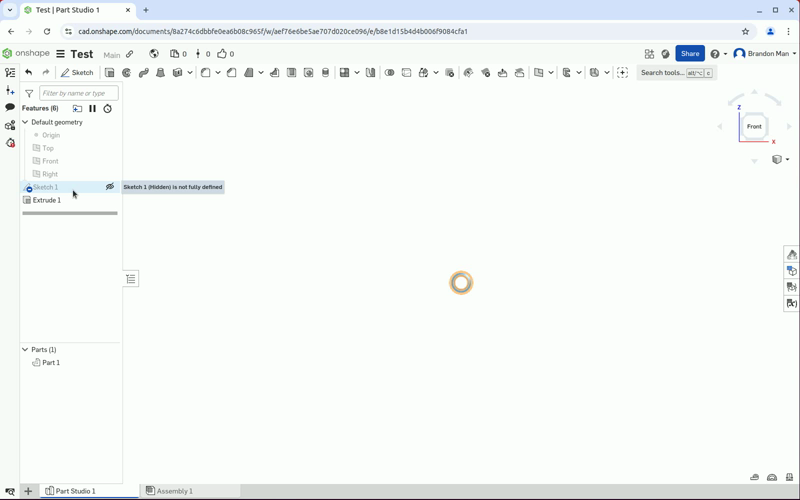
click(73, 189)
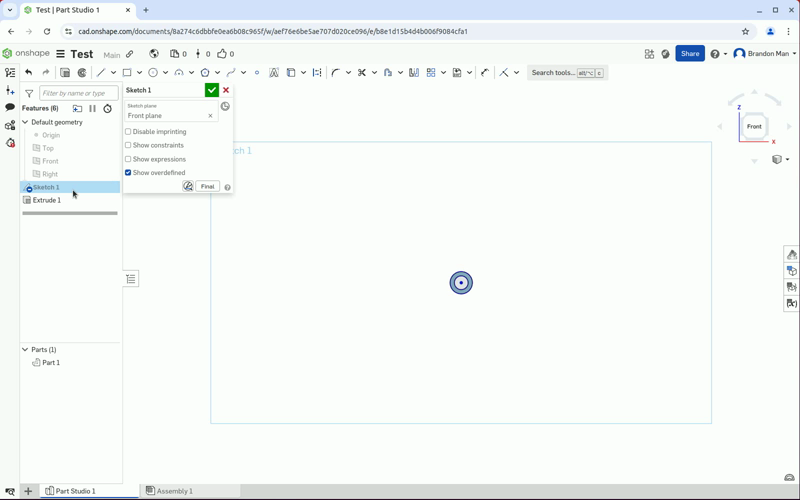
mouse_move(229, 92)
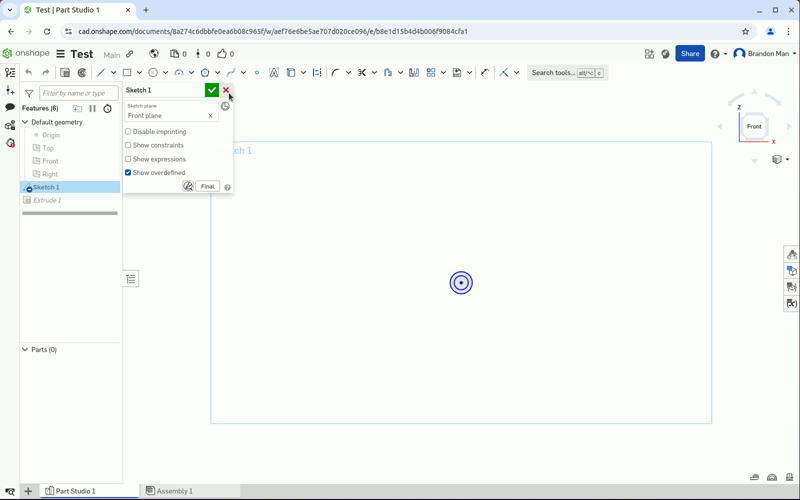
click(229, 92)
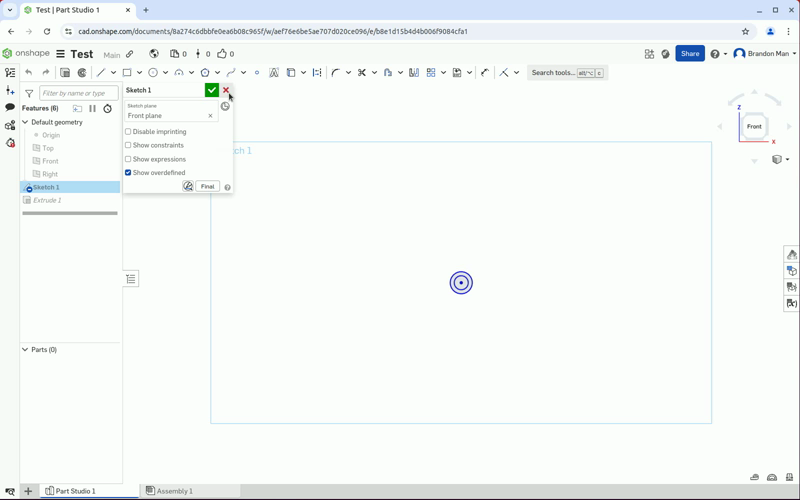
key(shift+s)
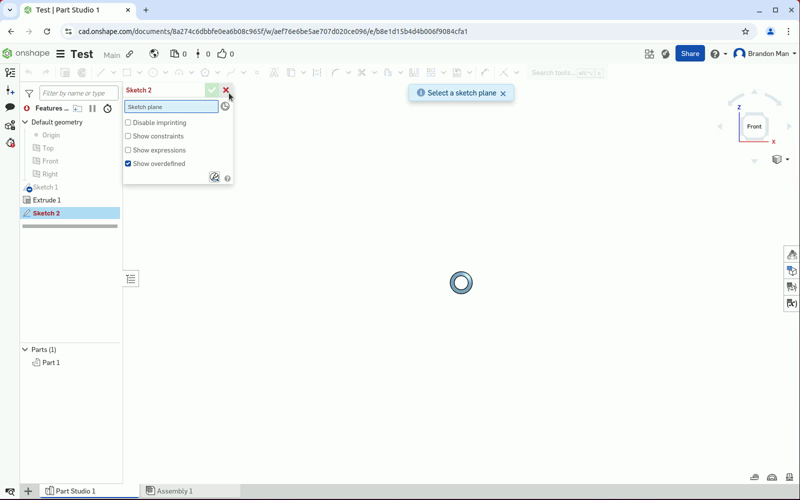
mouse_move(73, 163)
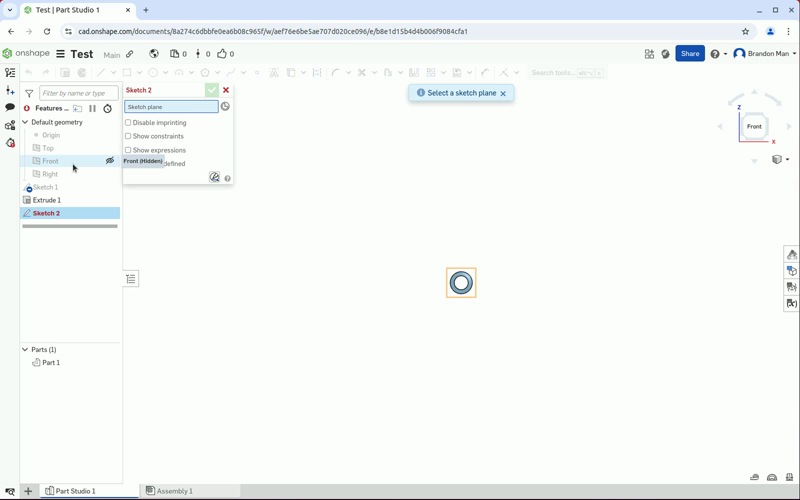
click(73, 163)
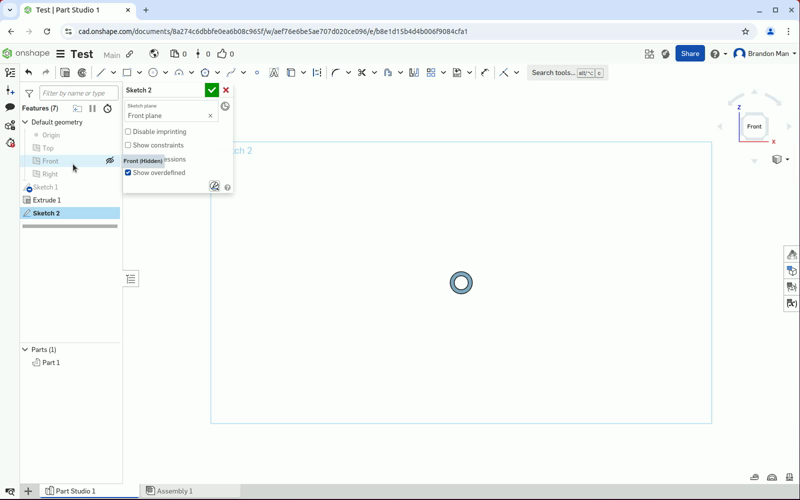
mouse_move(73, 352)
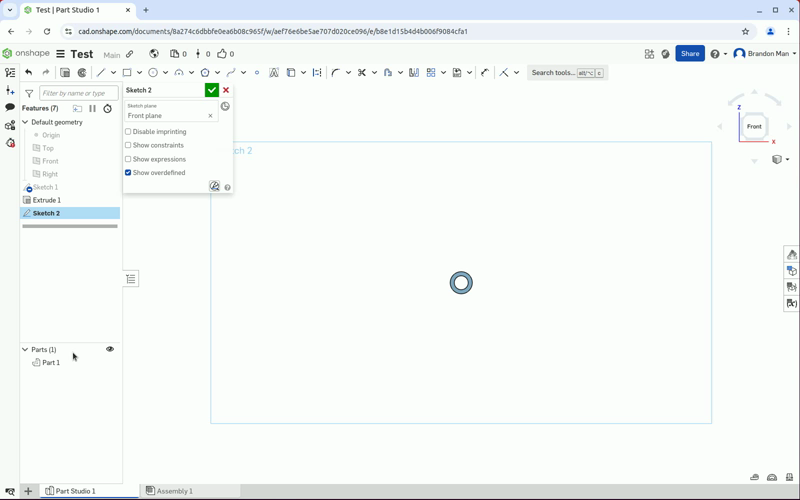
key(y)
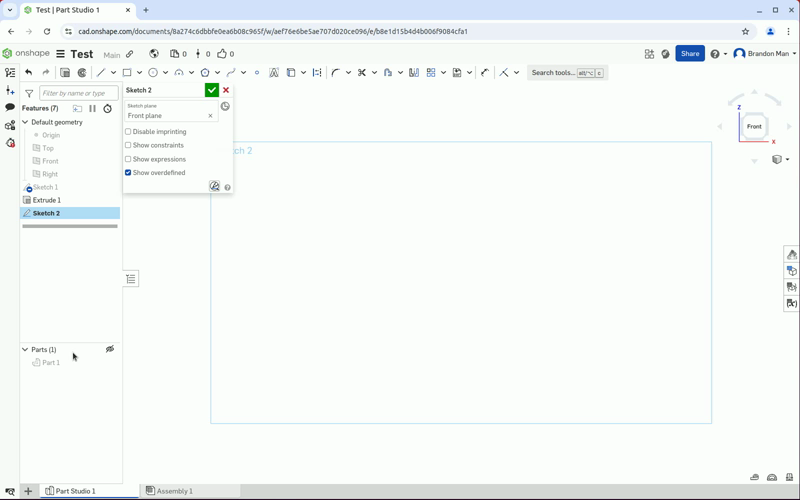
key(l)
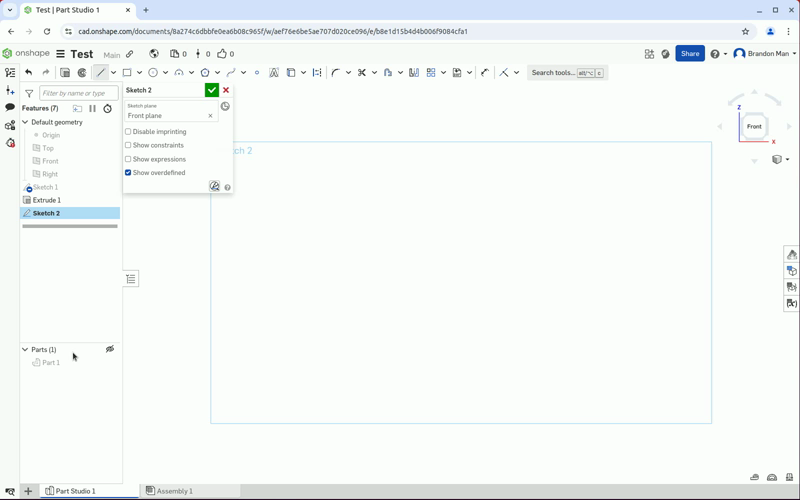
key_down(shift)
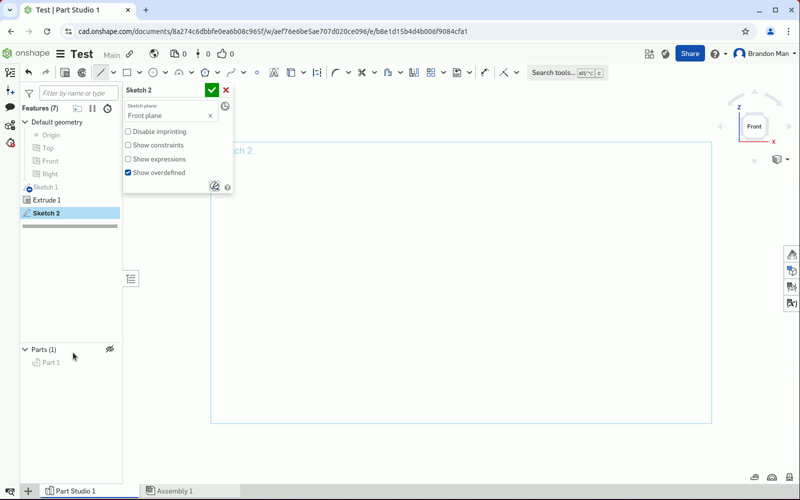
mouse_move(460, 293)
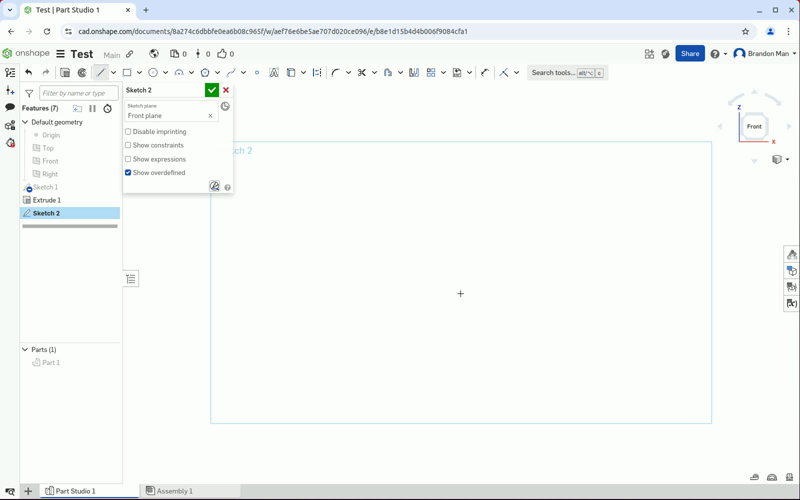
click(460, 293)
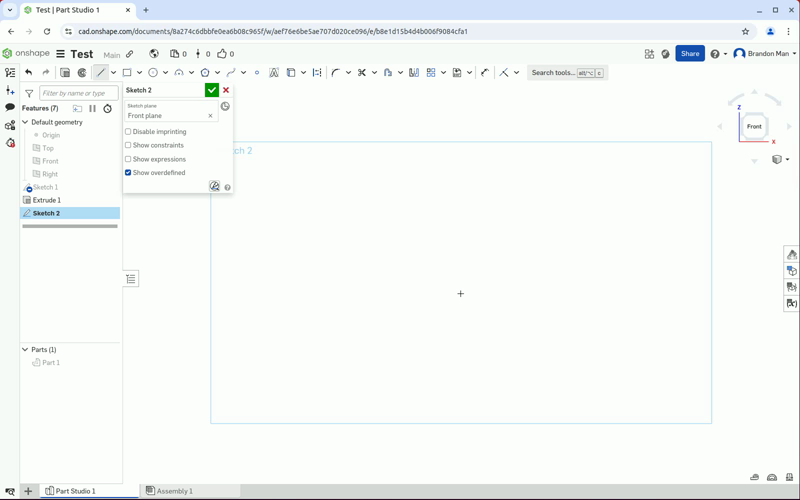
key_up(shift)
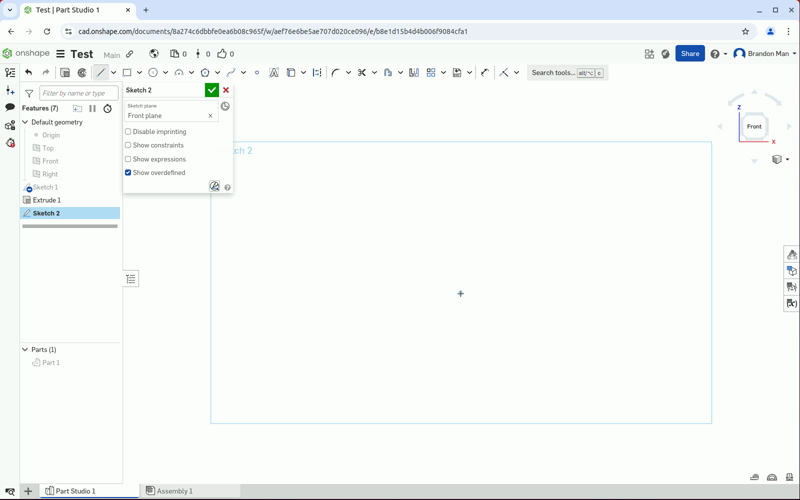
key_down(shift)
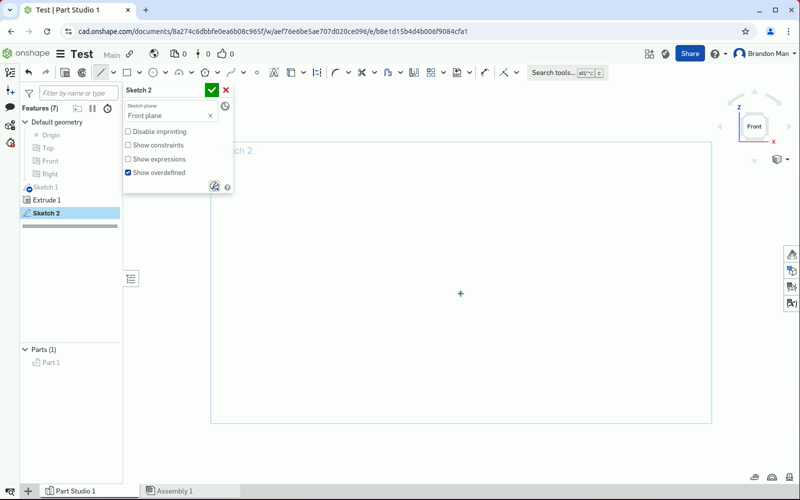
mouse_move(562, 293)
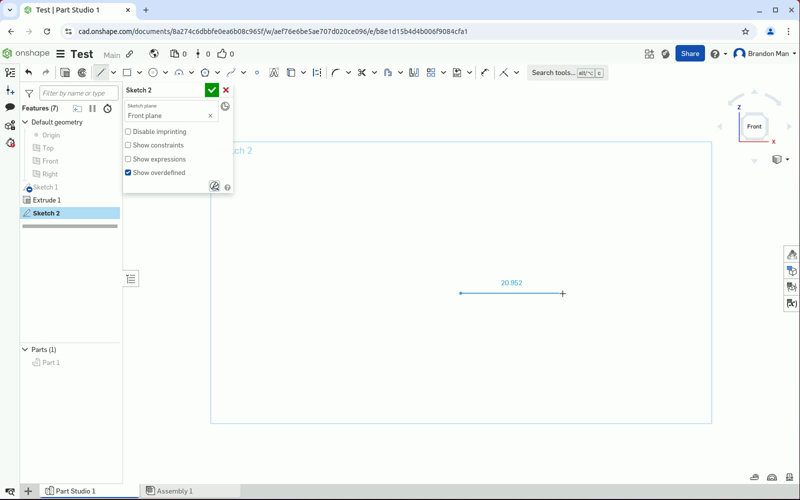
click(562, 293)
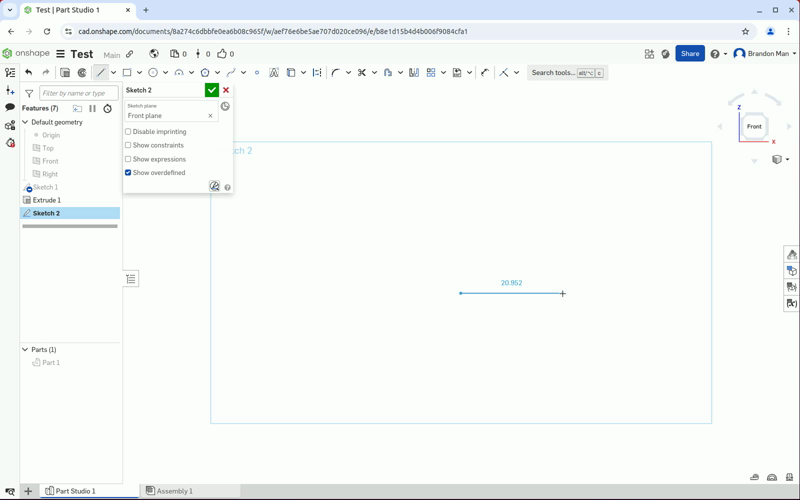
key_up(shift)
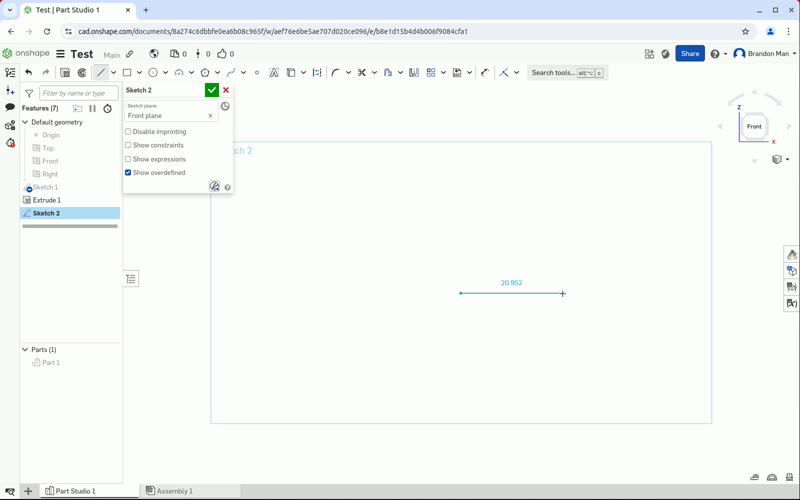
key(esc)
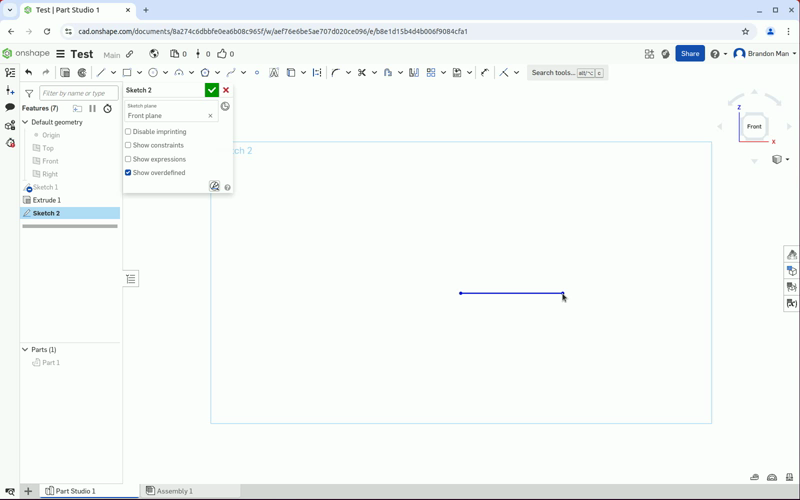
key(a)
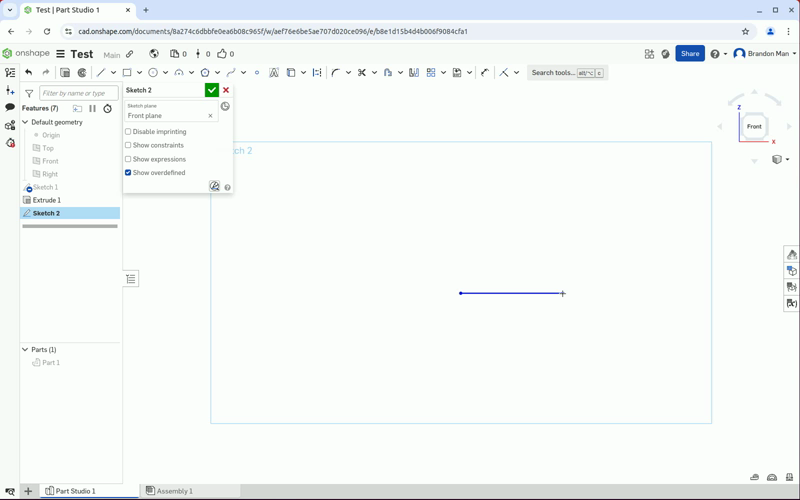
mouse_move(562, 293)
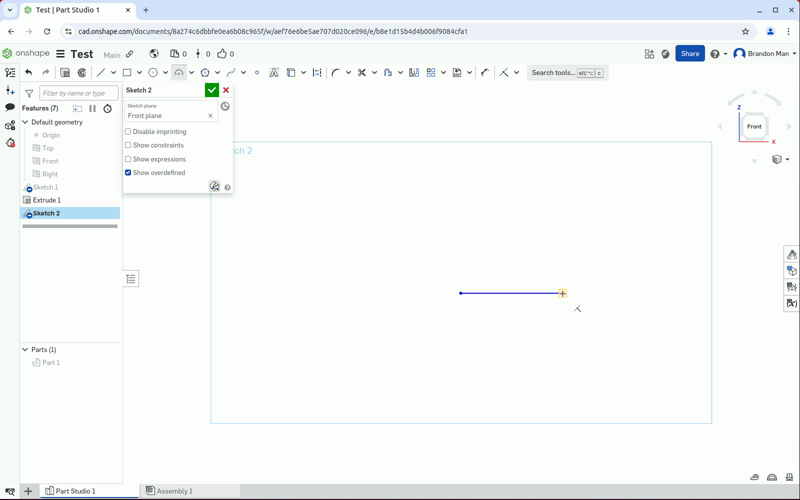
click(562, 293)
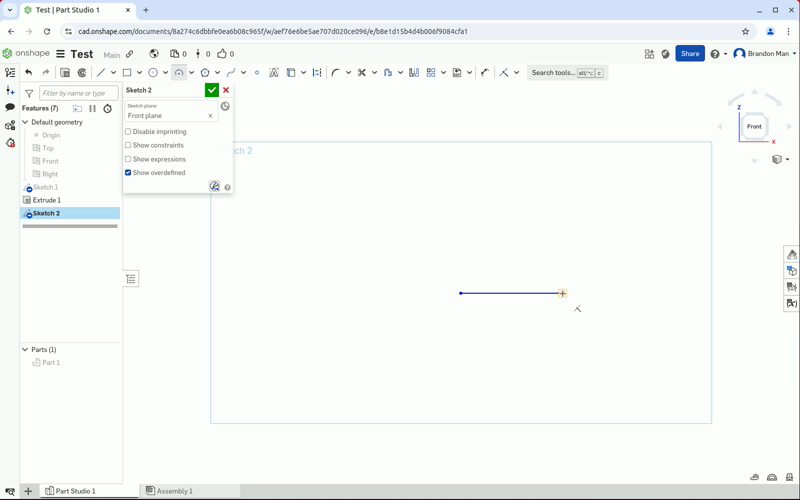
key_down(shift)
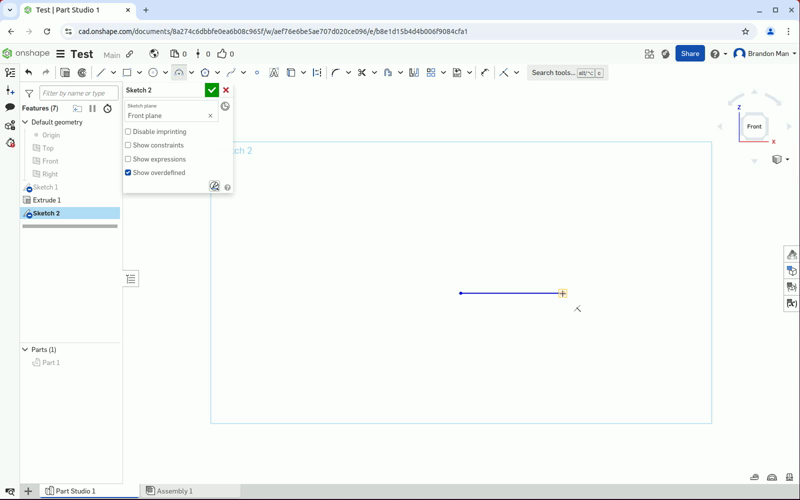
mouse_move(562, 273)
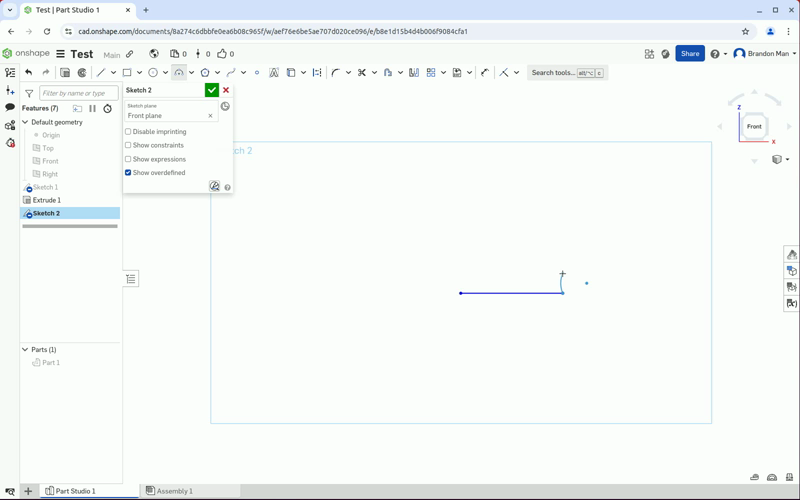
click(562, 273)
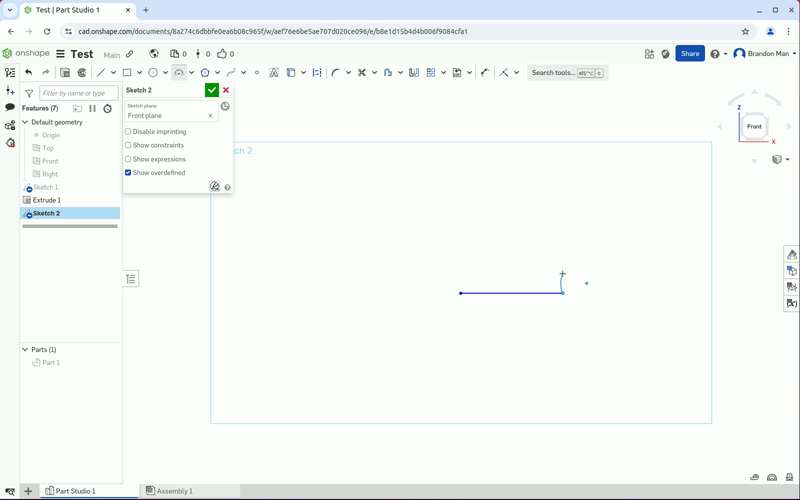
mouse_move(552, 283)
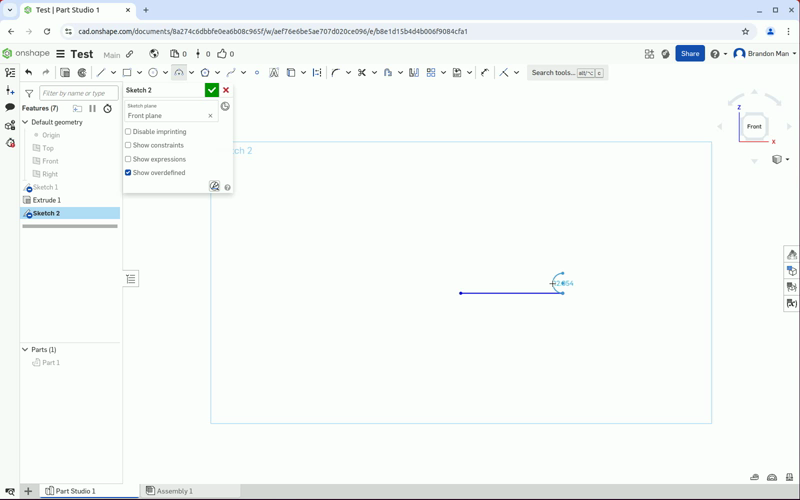
click(552, 283)
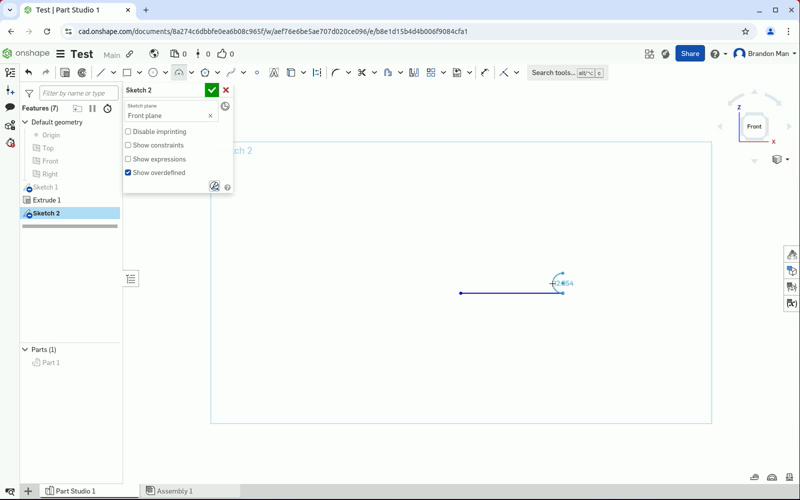
key_up(shift)
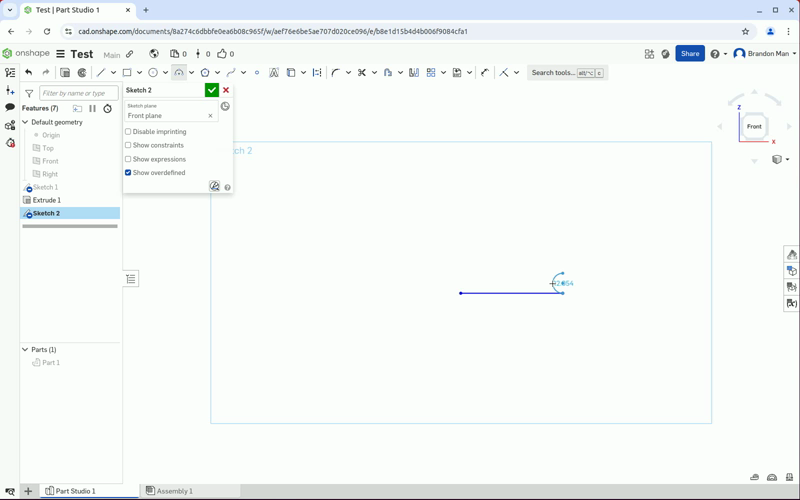
key(esc)
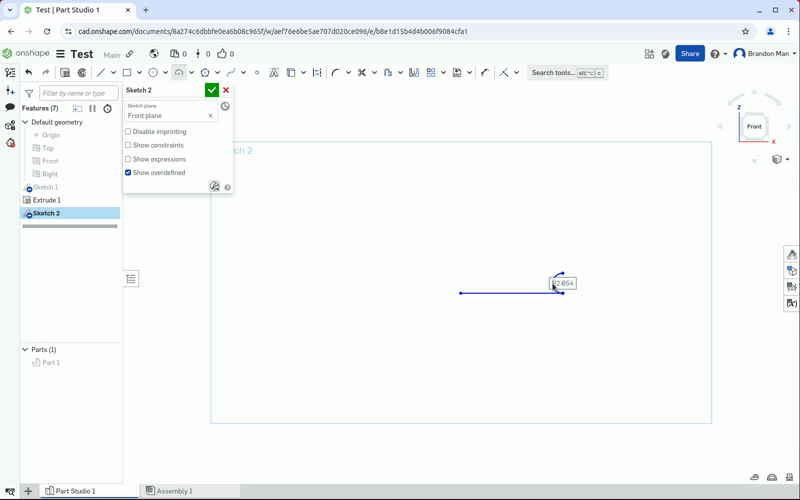
key(l)
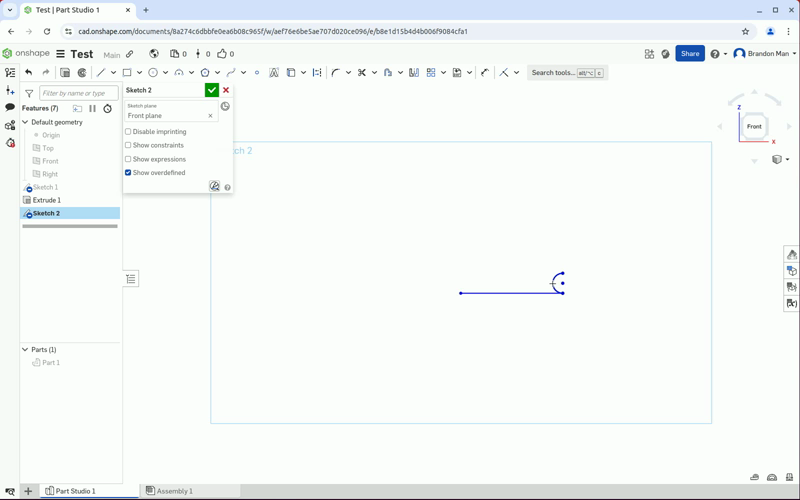
mouse_move(562, 273)
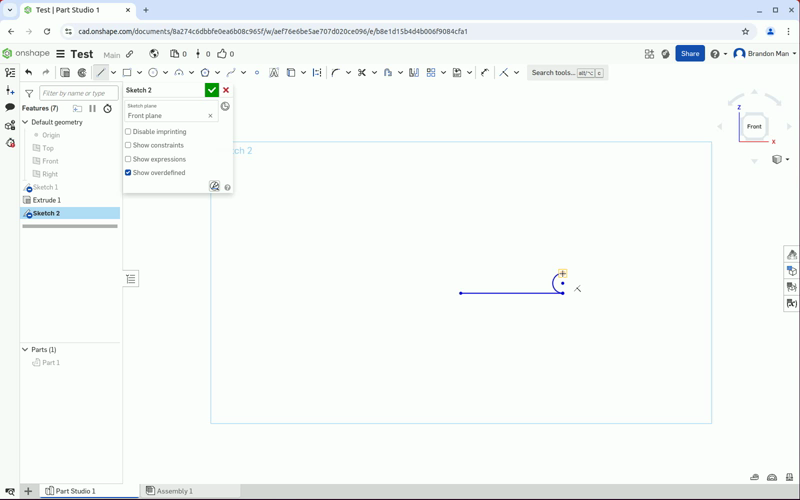
click(562, 273)
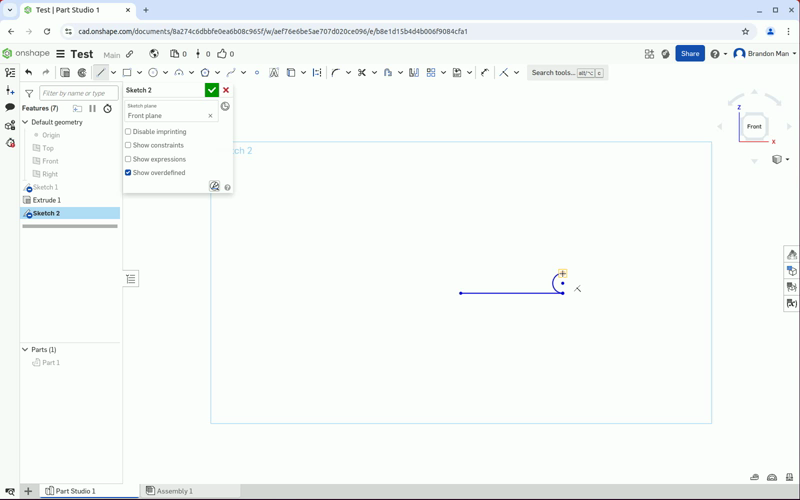
key_down(shift)
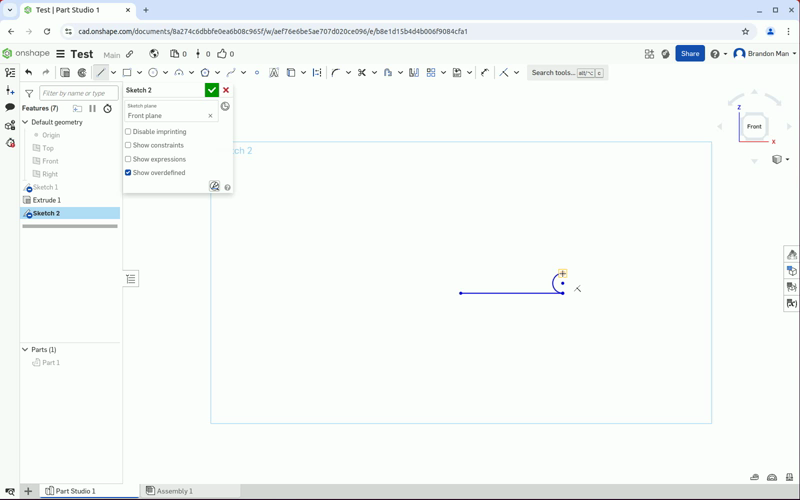
mouse_move(460, 273)
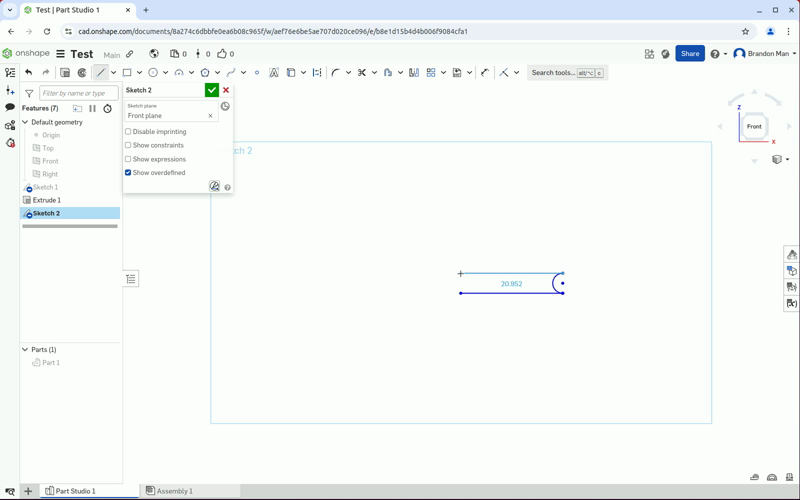
click(460, 273)
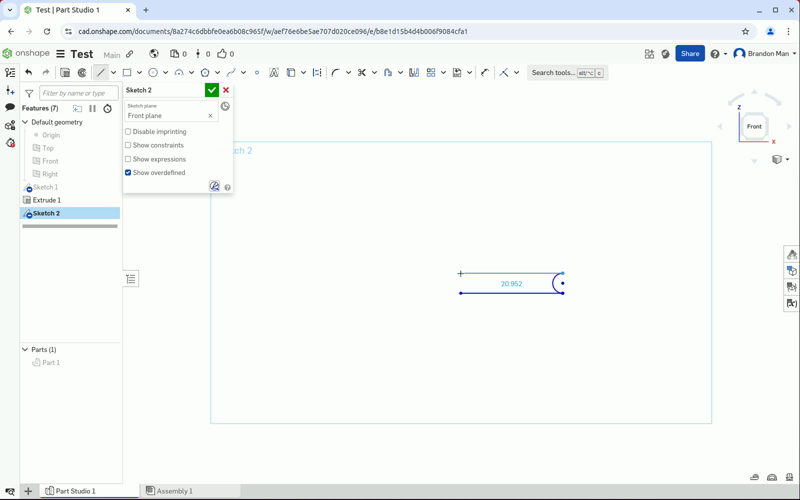
key_up(shift)
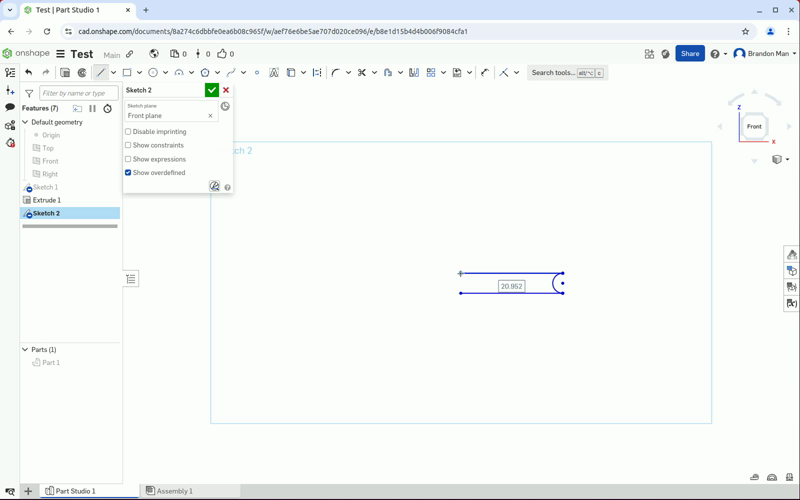
key(esc)
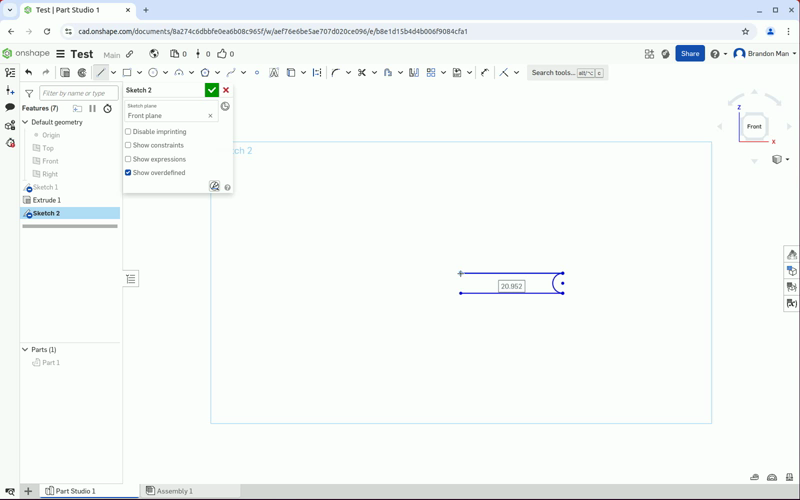
key(a)
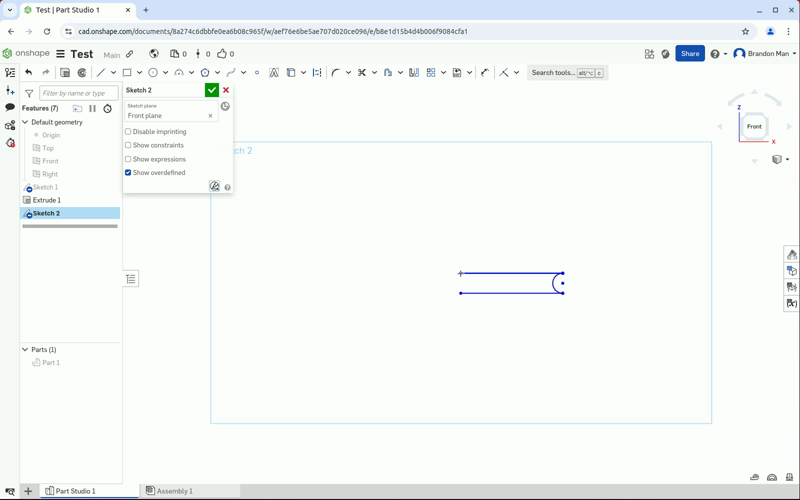
mouse_move(460, 273)
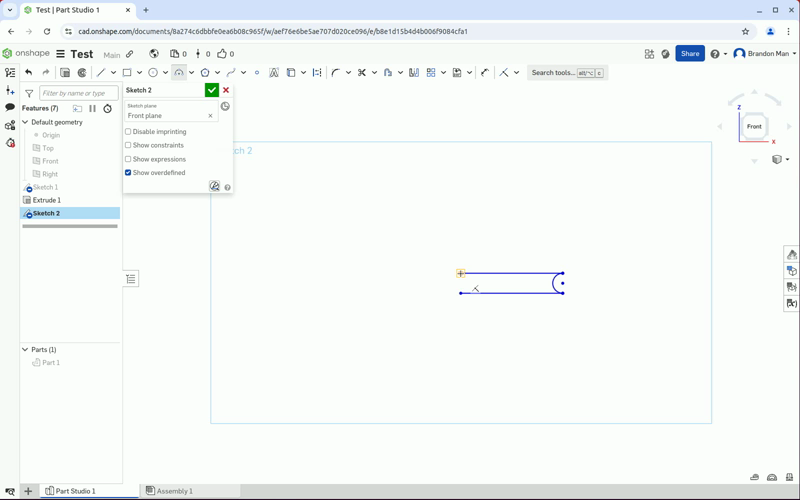
click(460, 273)
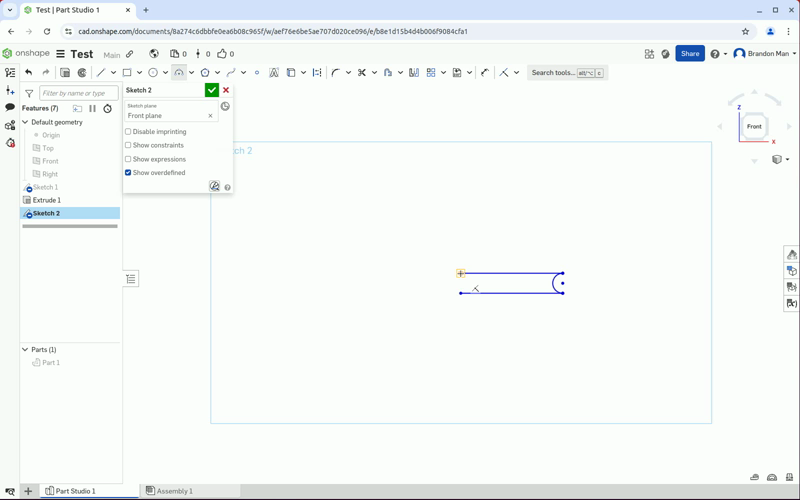
mouse_move(460, 293)
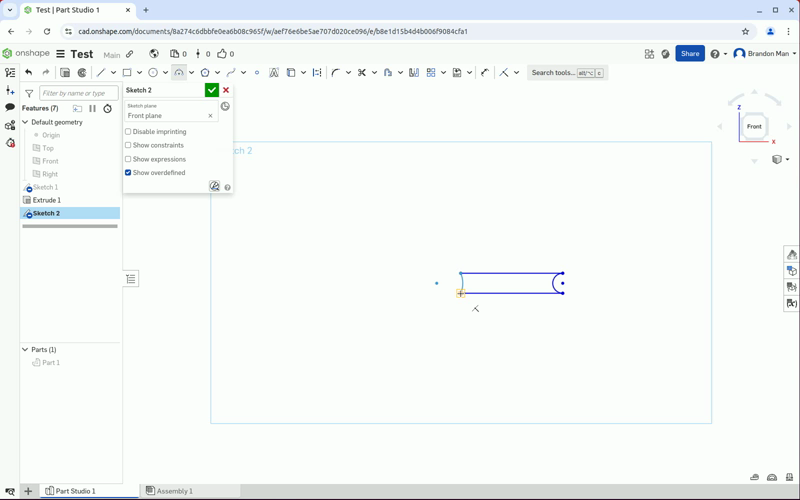
click(460, 293)
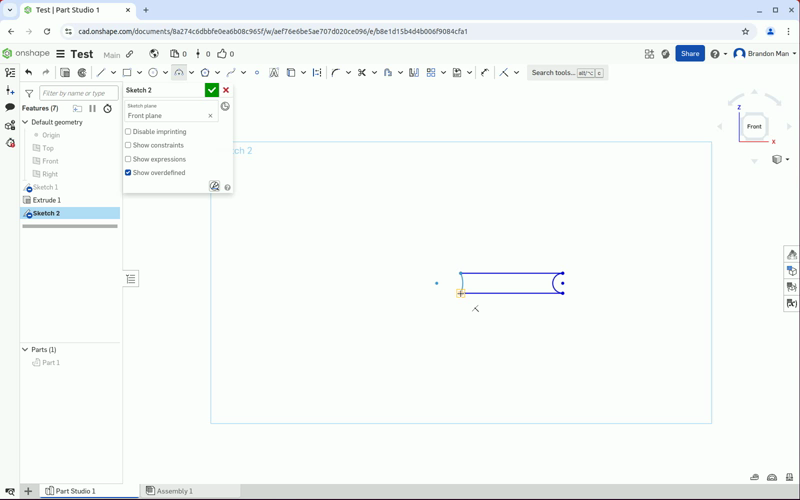
key_down(shift)
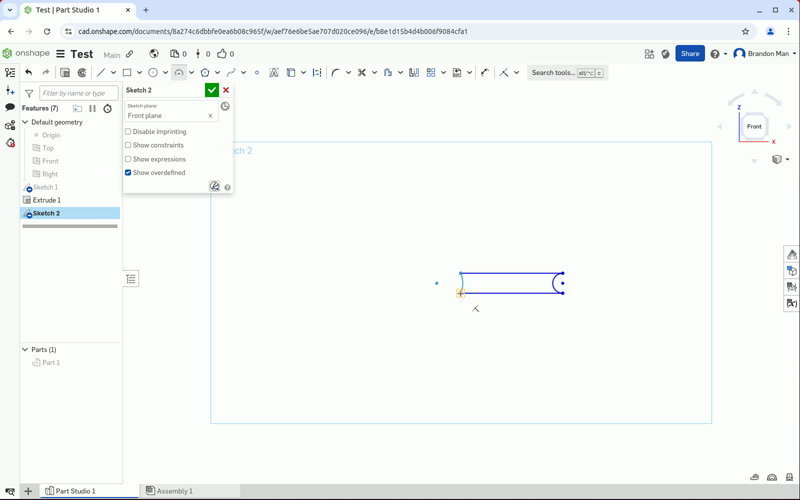
mouse_move(470, 283)
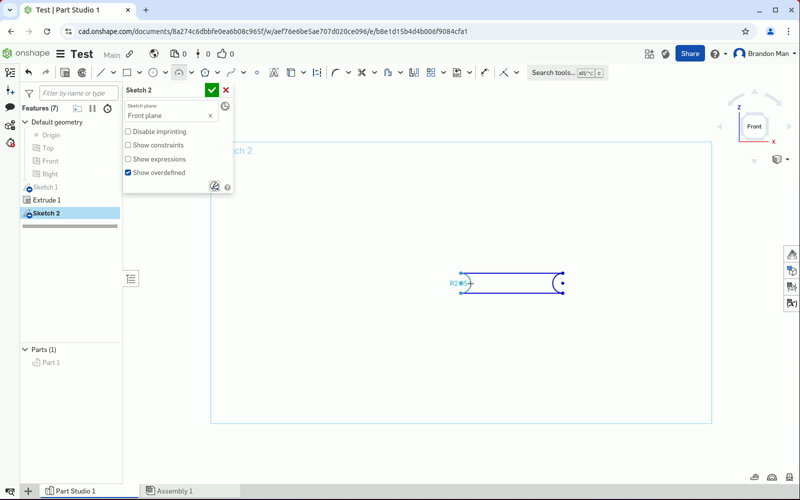
click(470, 283)
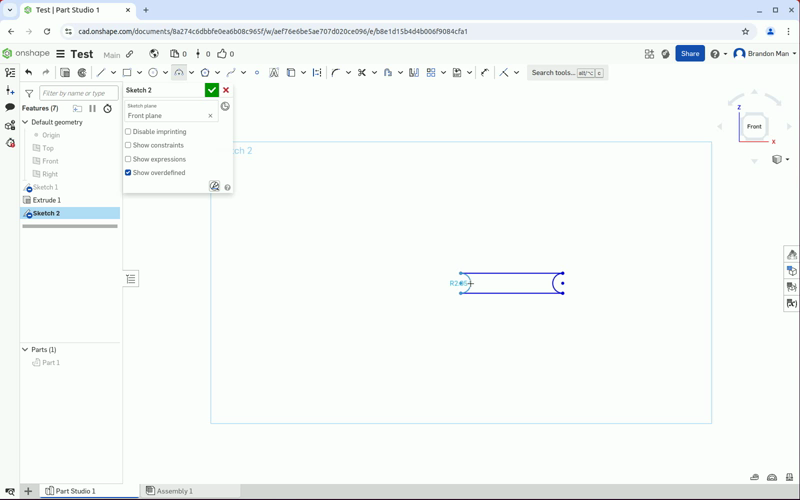
key_up(shift)
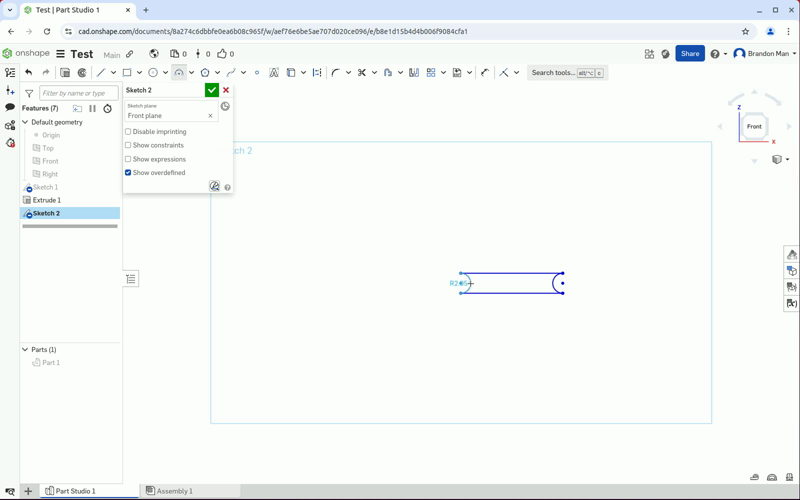
key(esc)
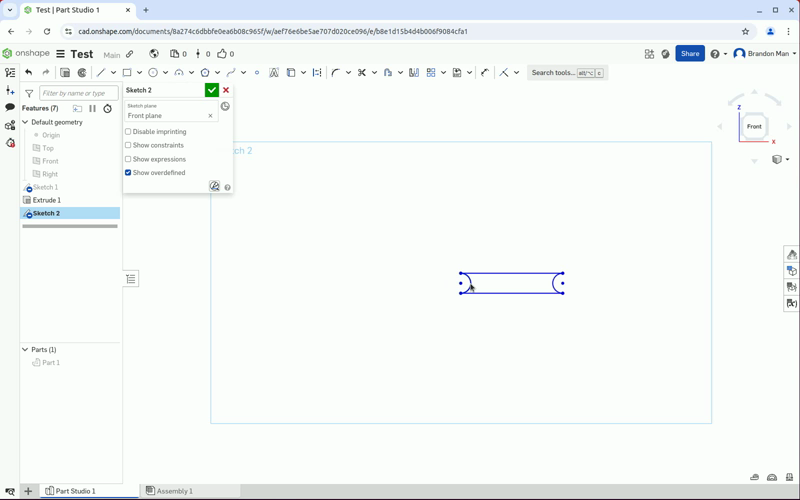
mouse_move(474, 285)
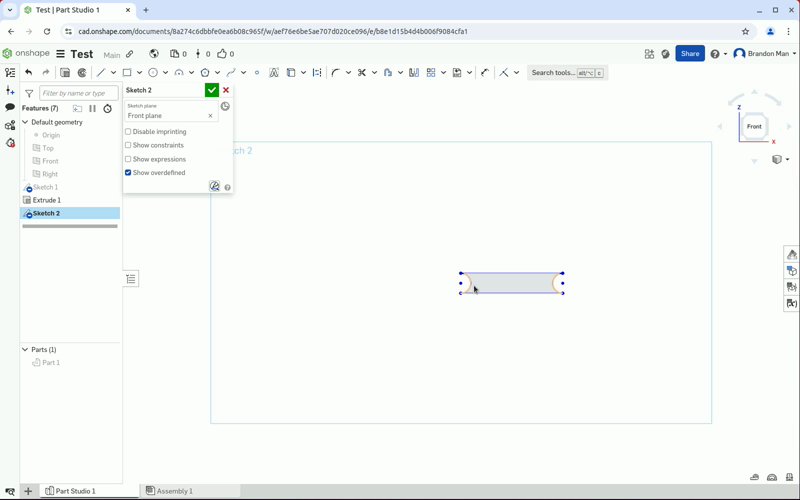
scroll(6)
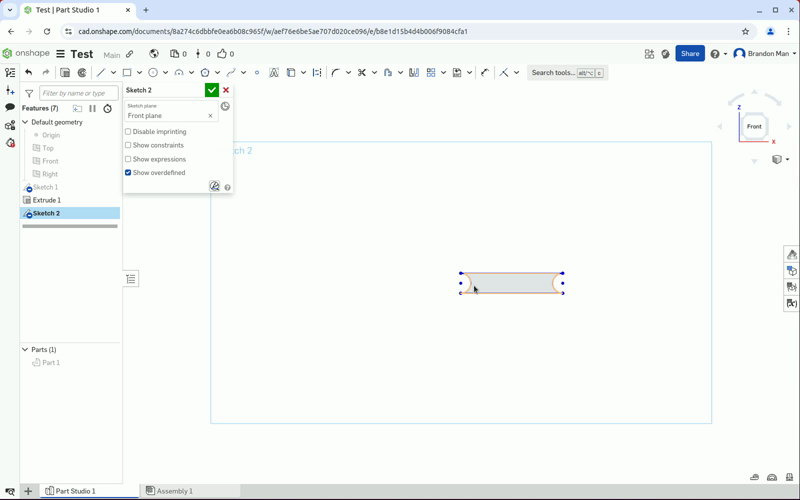
scroll(6)
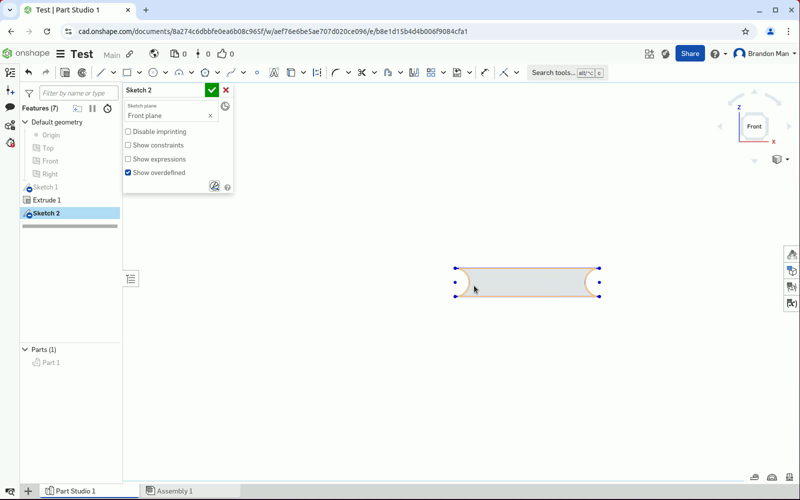
scroll(6)
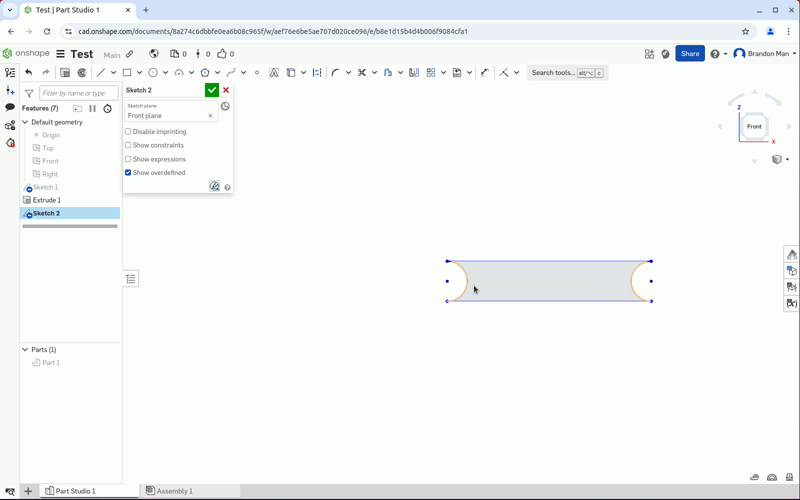
scroll(6)
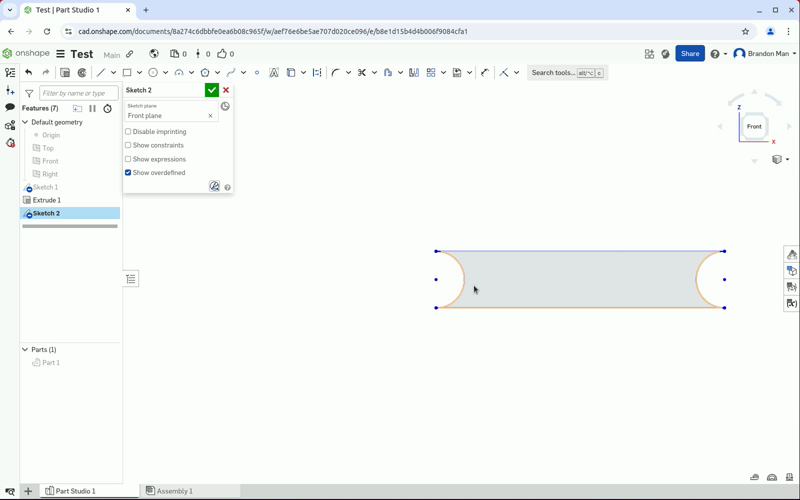
scroll(6)
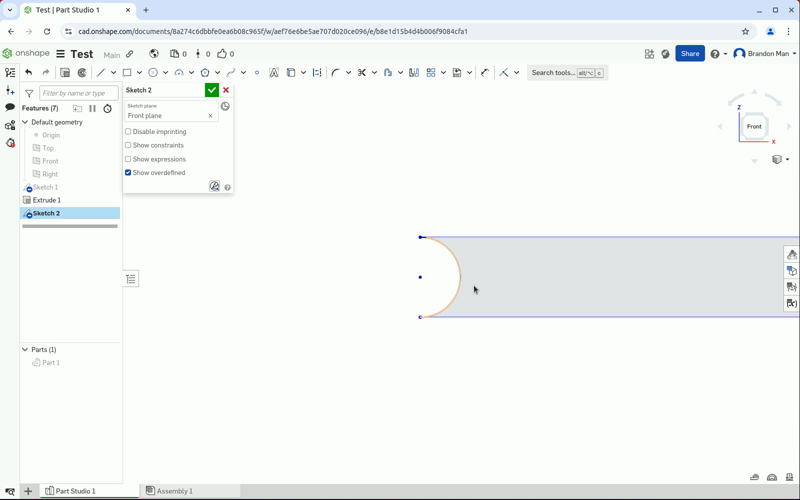
scroll(6)
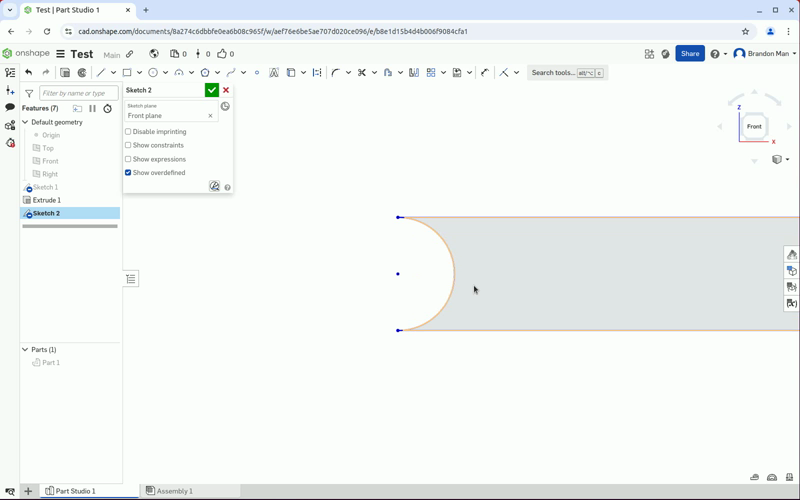
scroll(6)
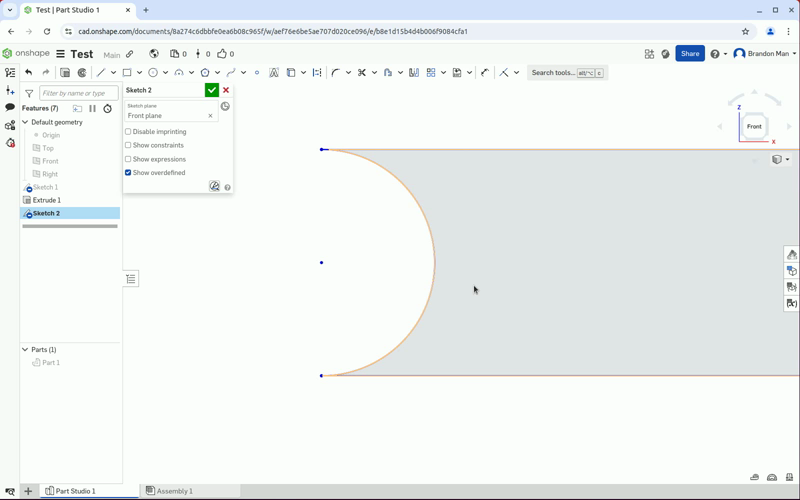
click(474, 285)
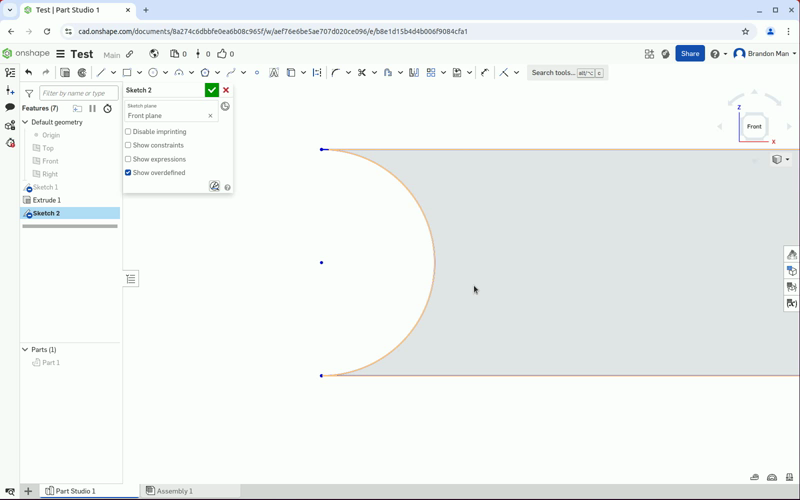
scroll(-6)
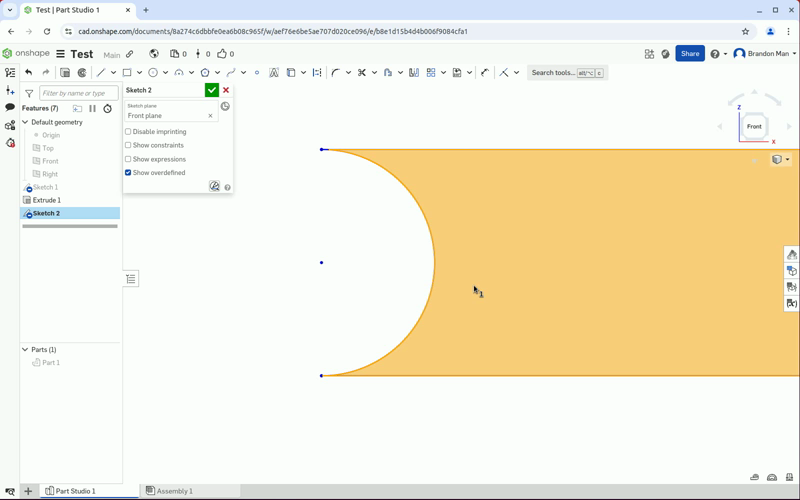
scroll(-6)
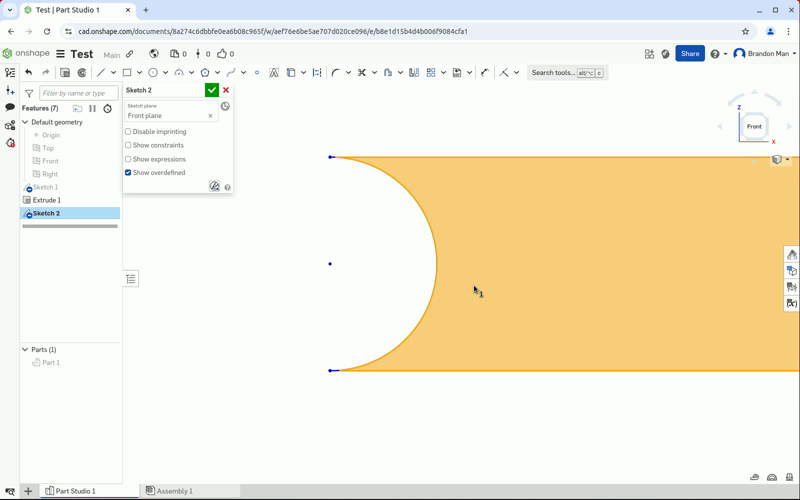
scroll(-6)
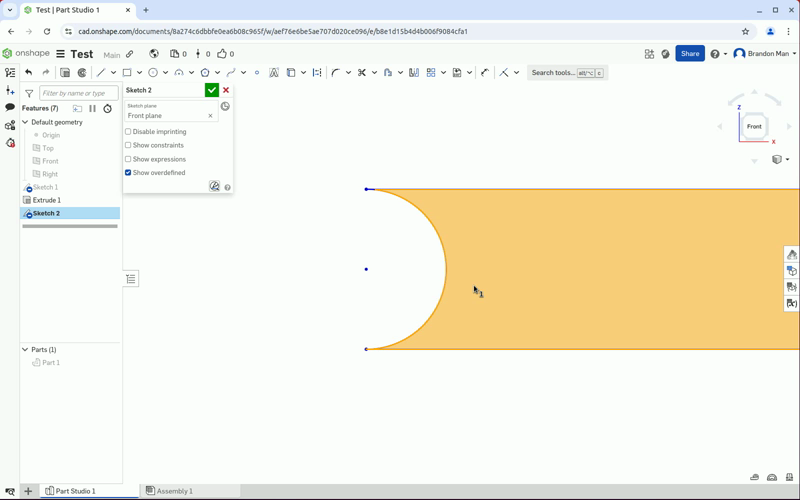
scroll(-6)
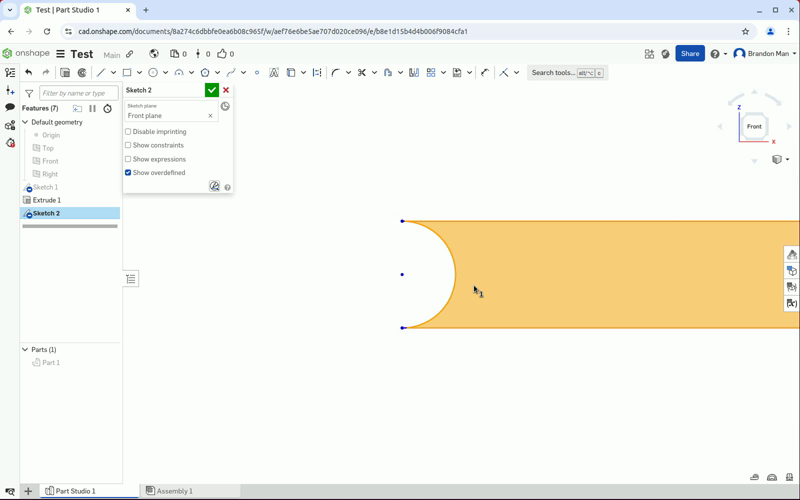
scroll(-6)
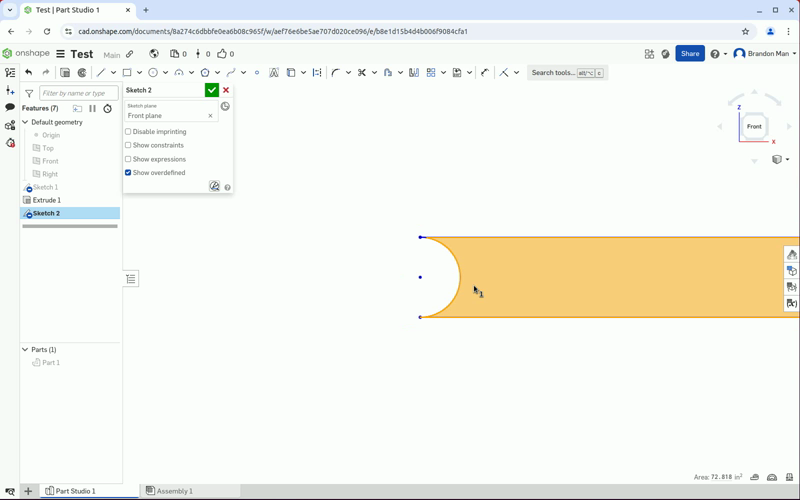
scroll(-6)
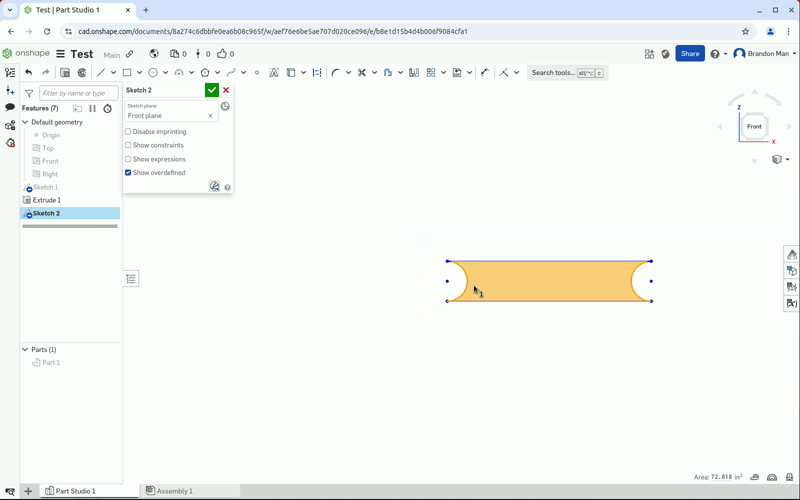
scroll(-6)
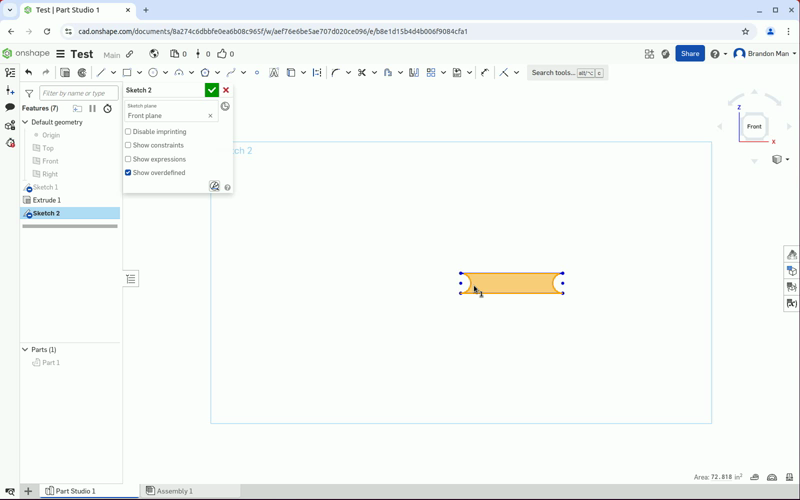
mouse_move(73, 352)
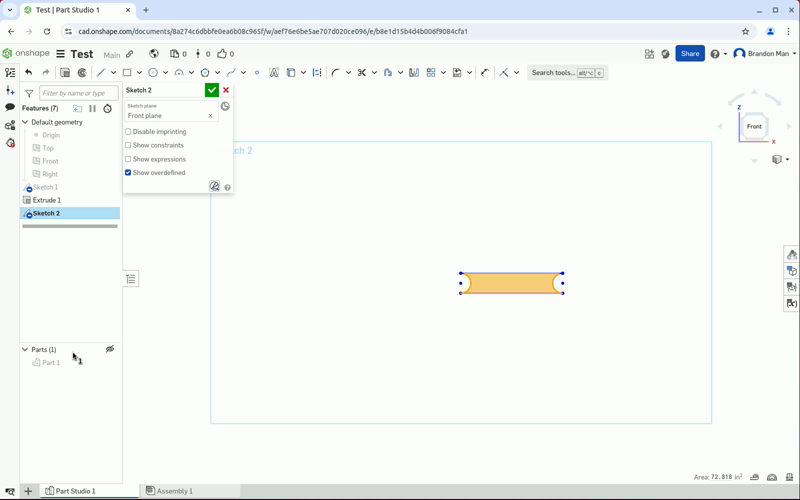
key(shift+y)
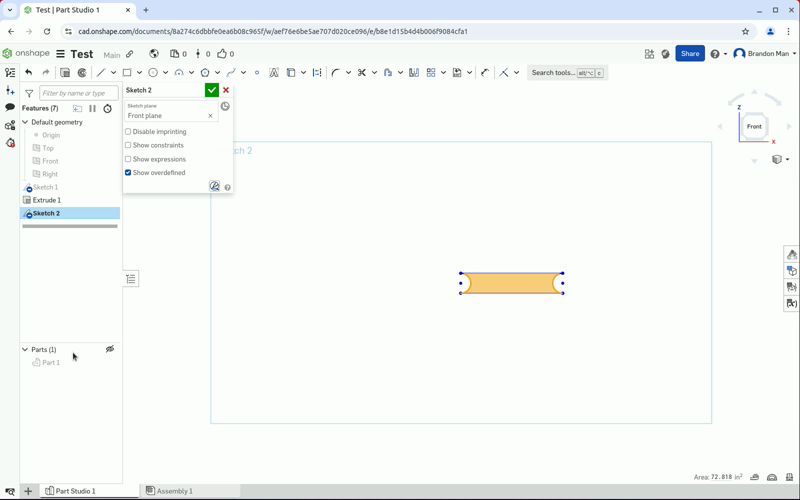
key(shift+e)
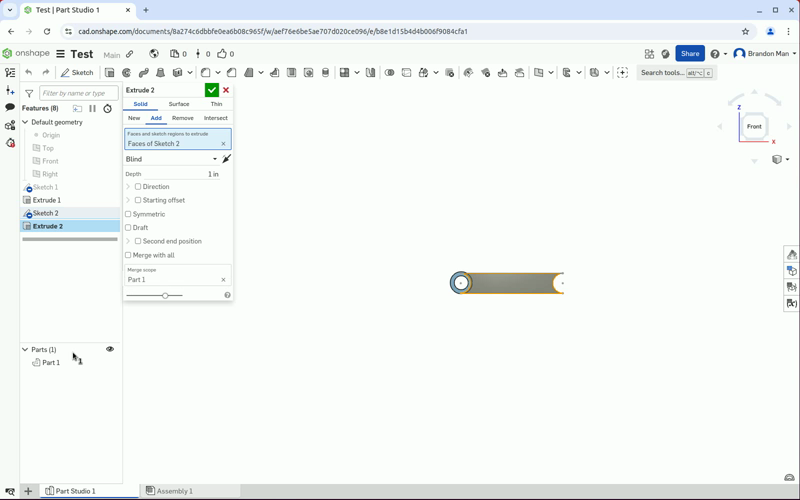
mouse_move(143, 106)
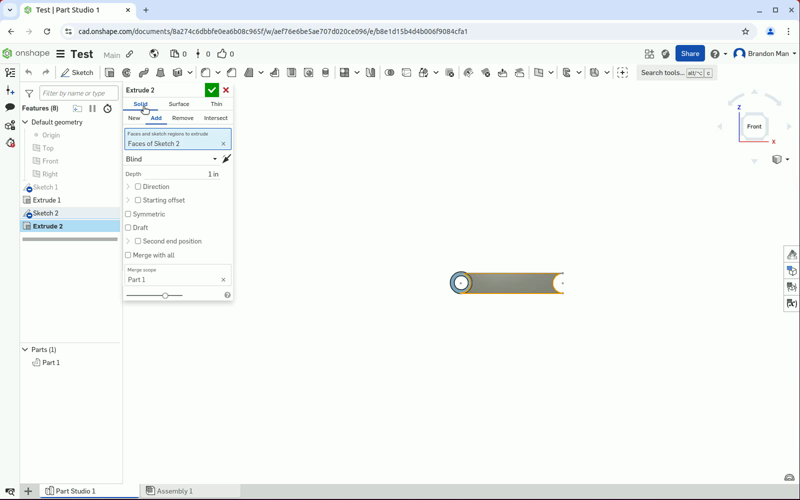
click(143, 106)
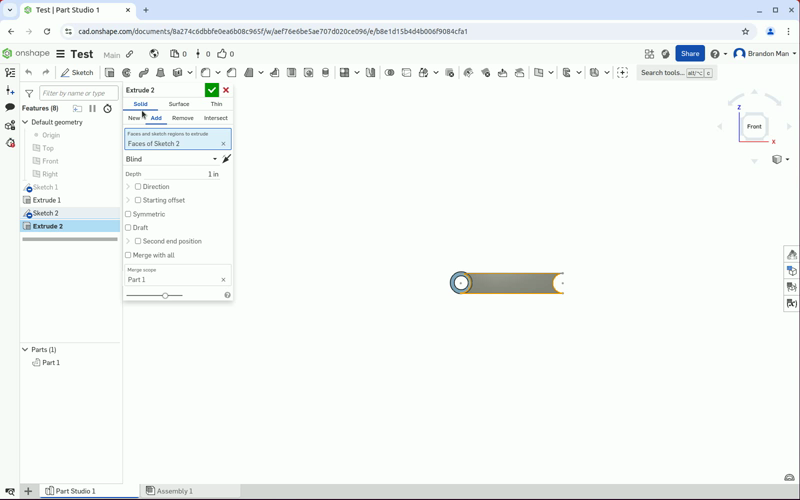
mouse_move(137, 120)
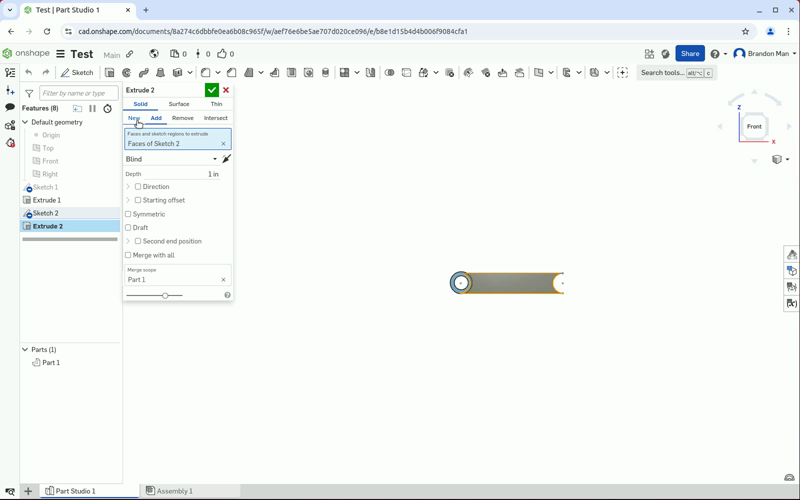
click(137, 120)
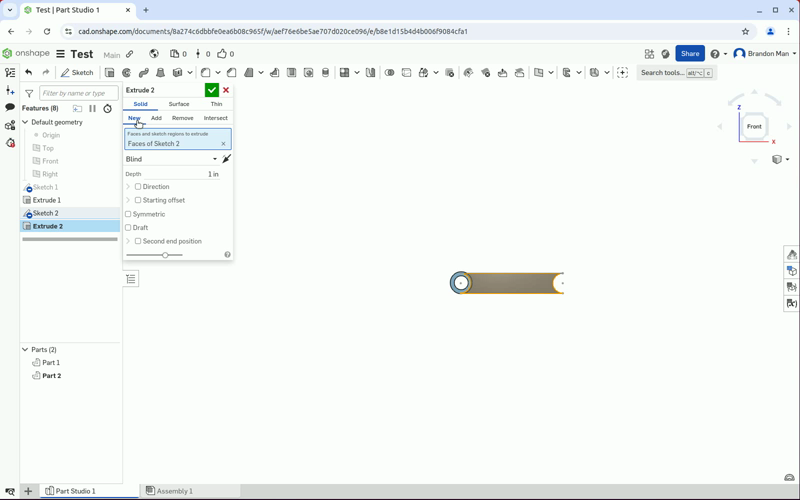
key(tab, 4)
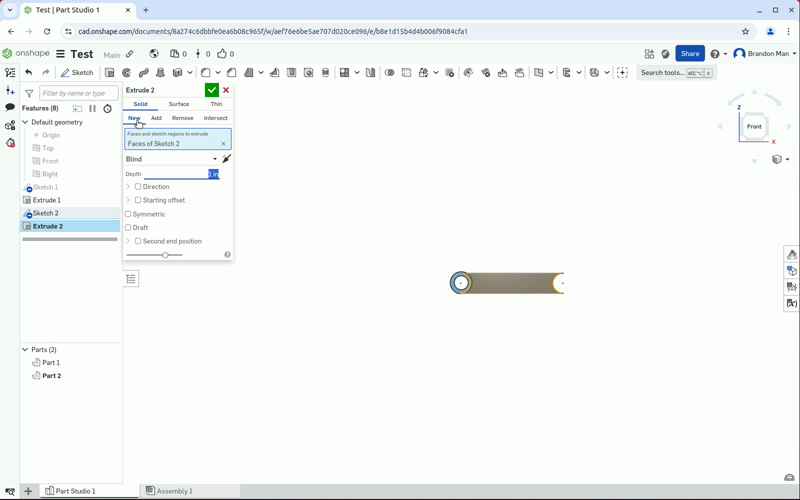
text(2.648)
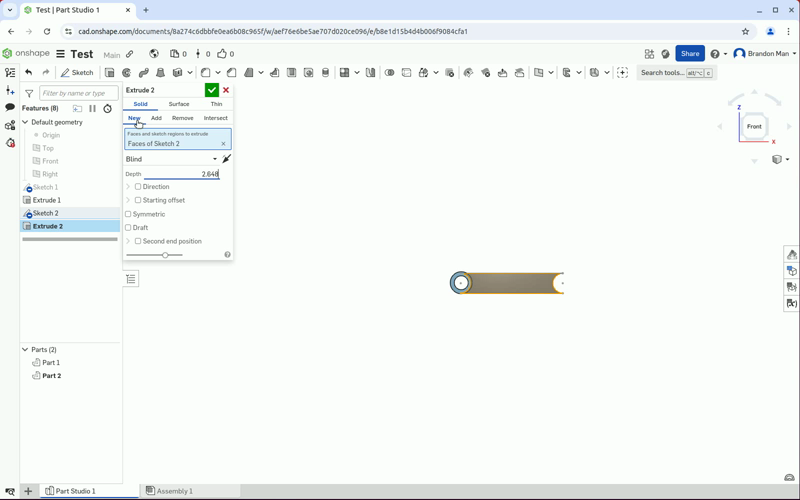
key(enter)
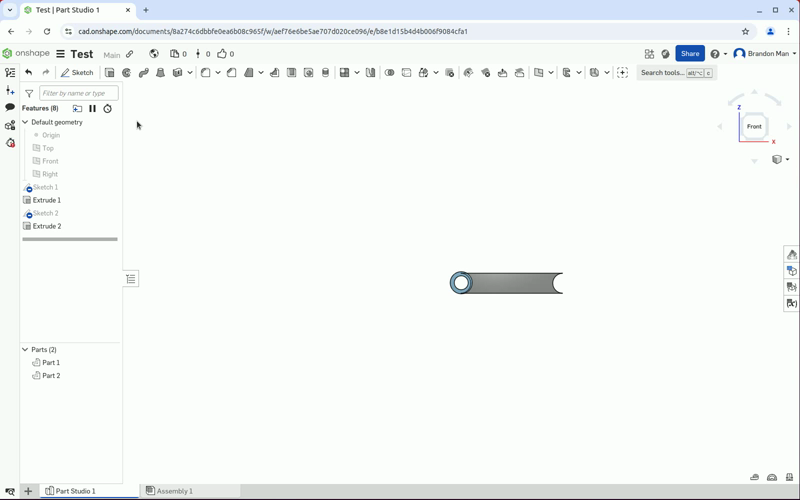
key(shift+h)
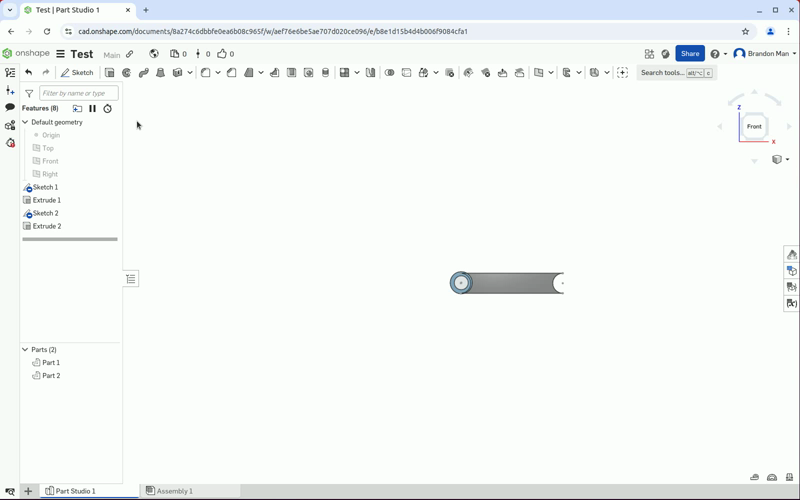
key(shift+h)
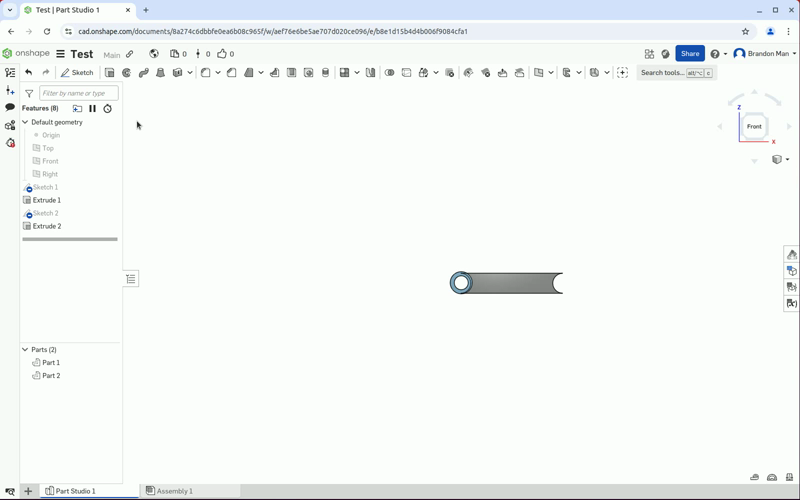
mouse_move(73, 189)
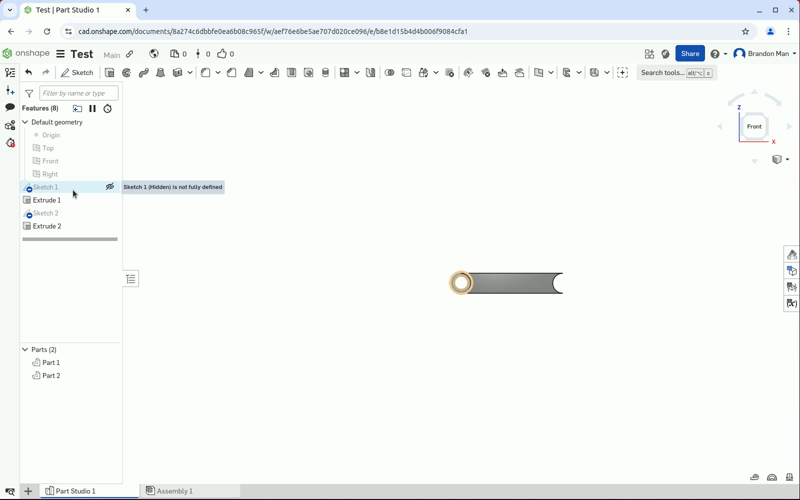
click(73, 189)
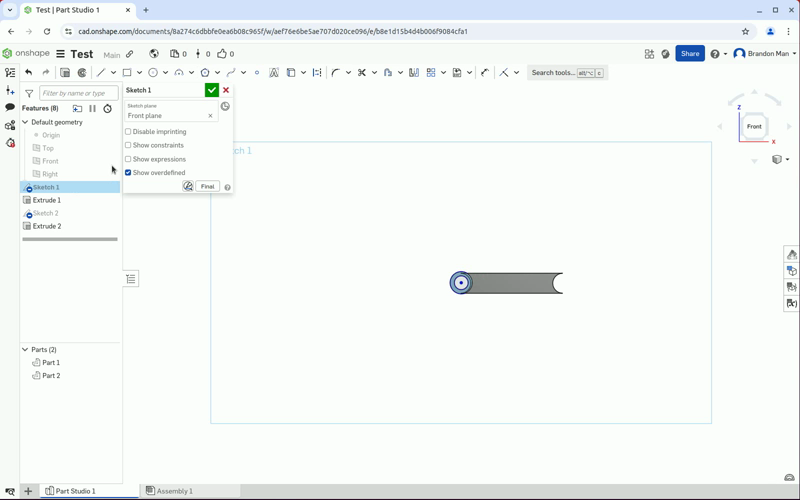
mouse_move(229, 92)
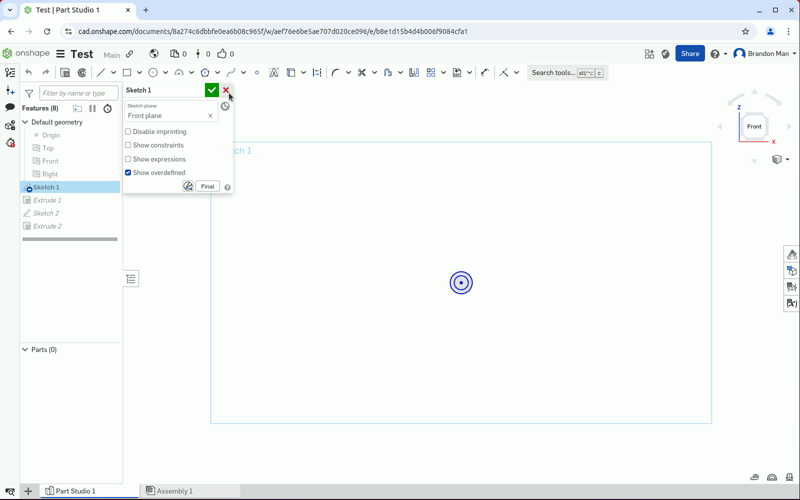
click(229, 92)
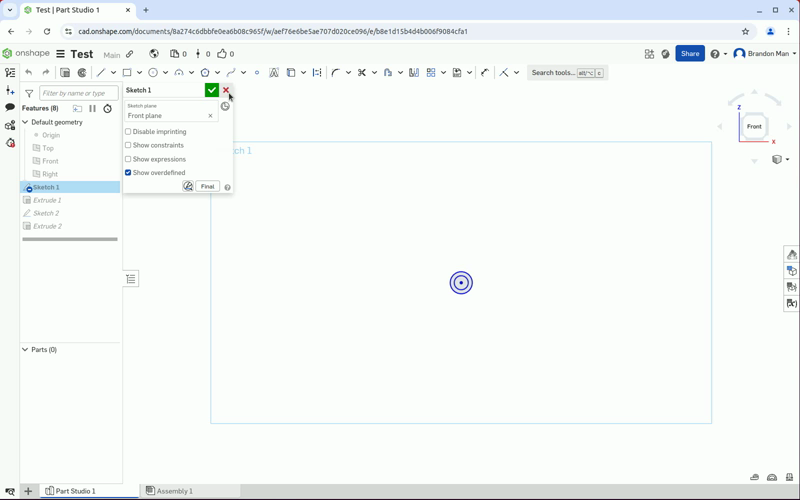
key(shift+s)
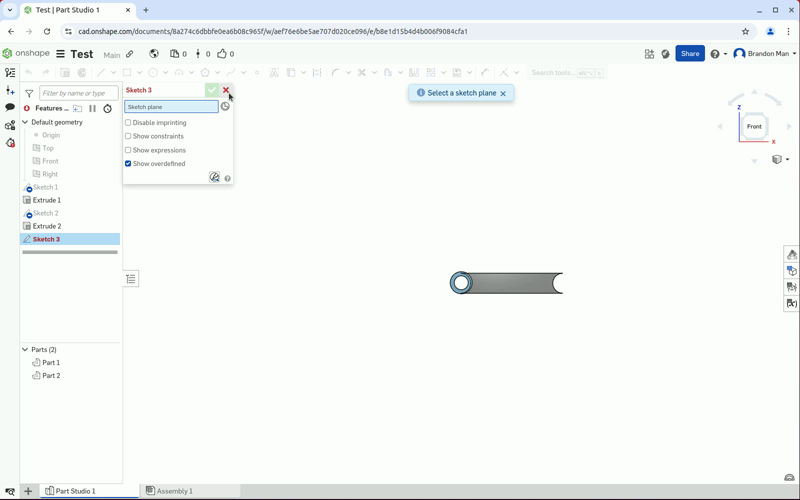
mouse_move(73, 163)
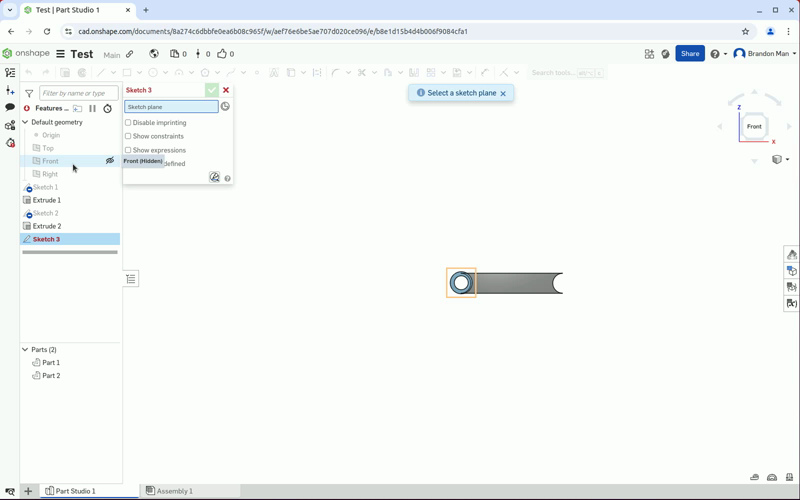
click(73, 163)
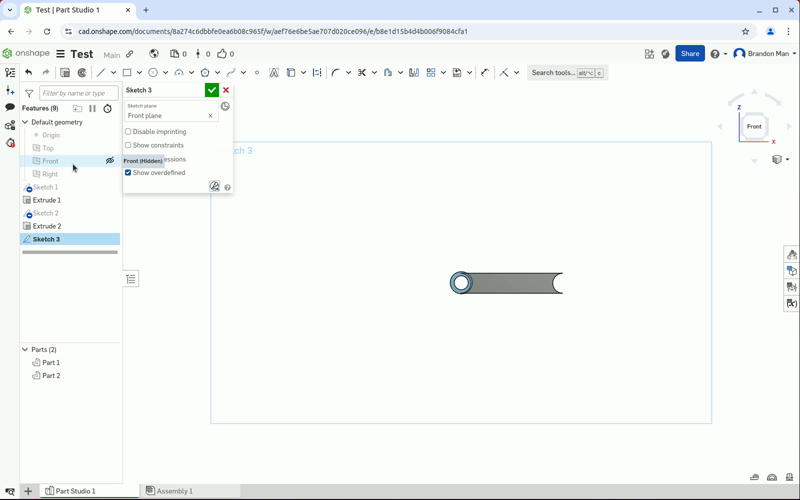
mouse_move(73, 352)
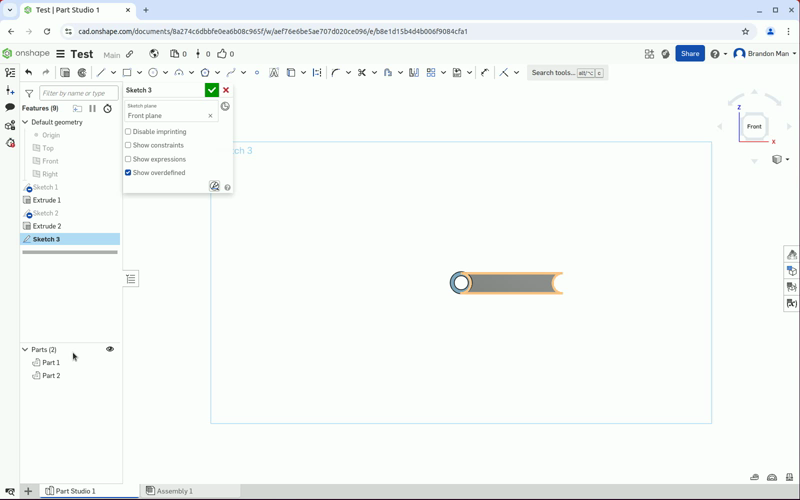
key(y)
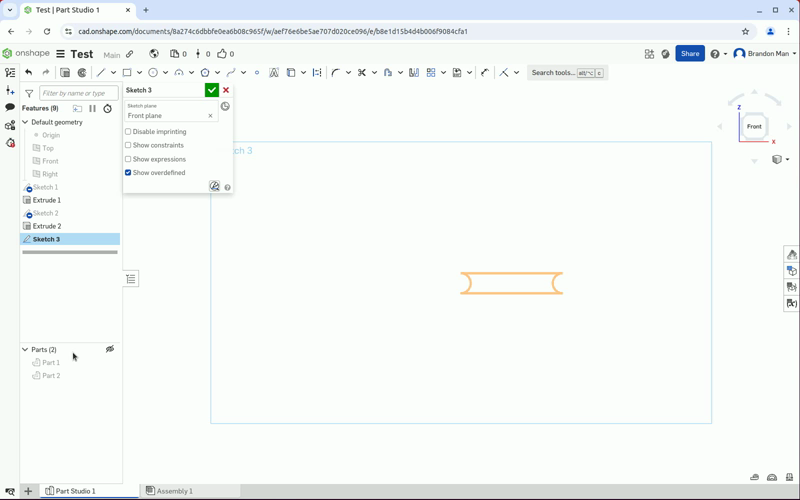
key(c)
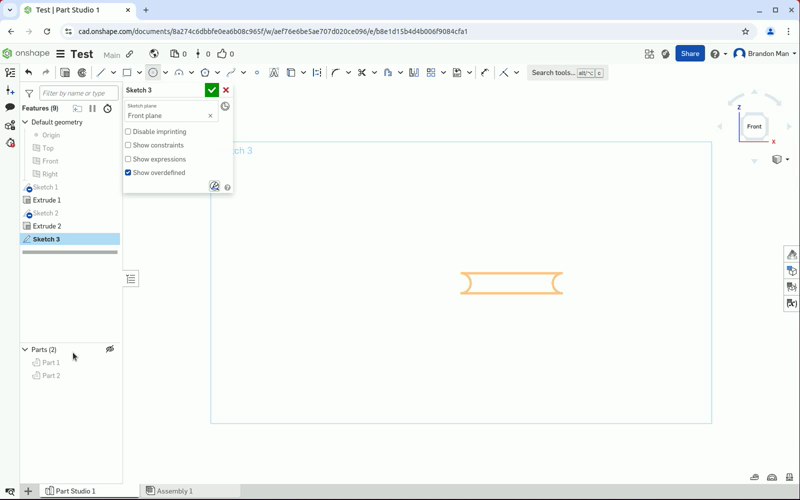
key_down(shift)
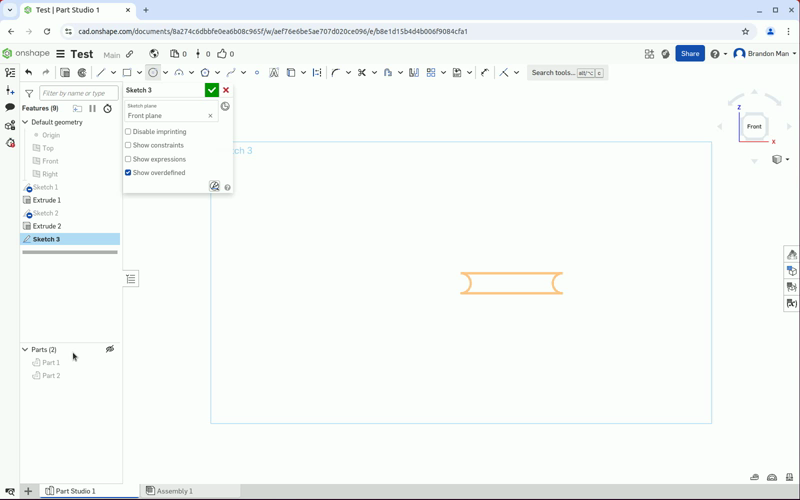
mouse_move(563, 282)
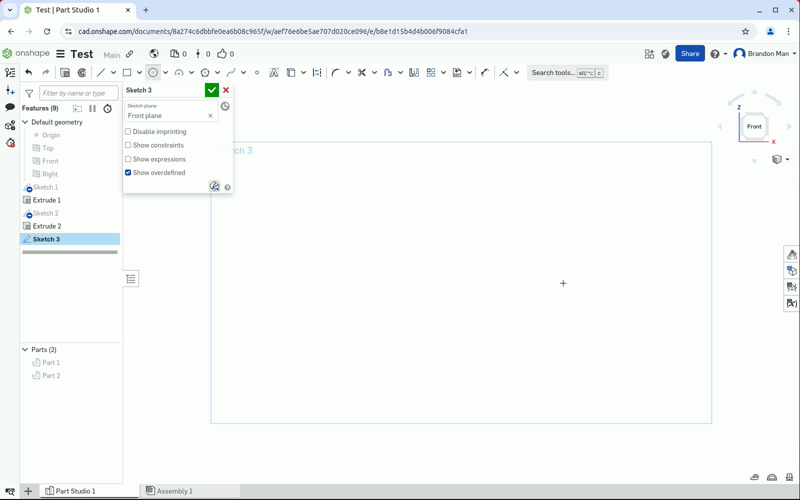
click(563, 282)
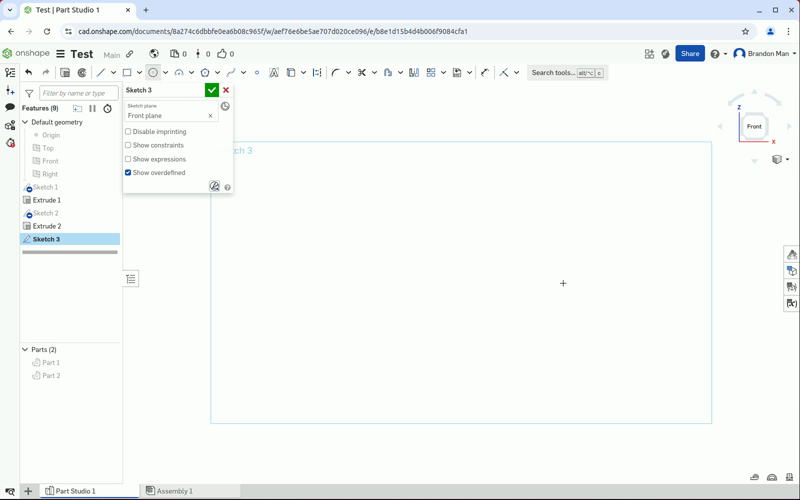
key_up(shift)
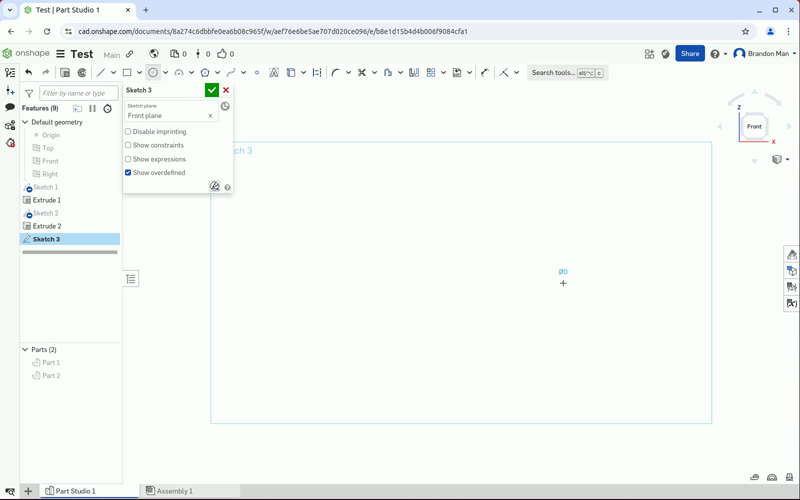
mouse_move(574, 282)
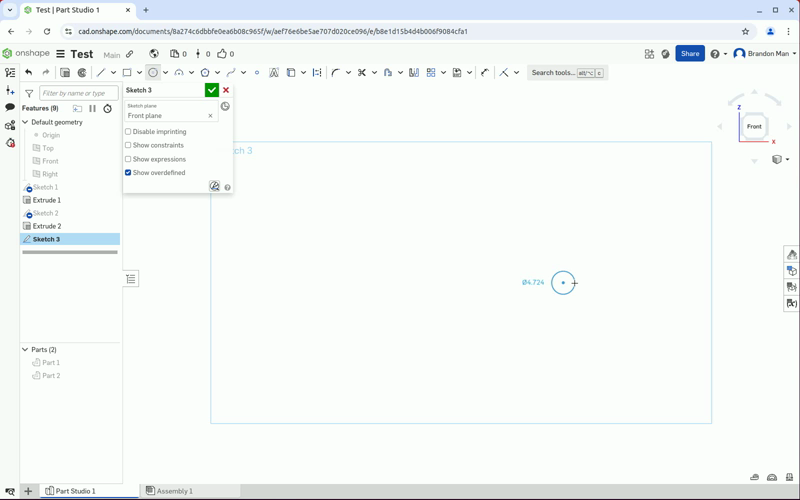
click(574, 282)
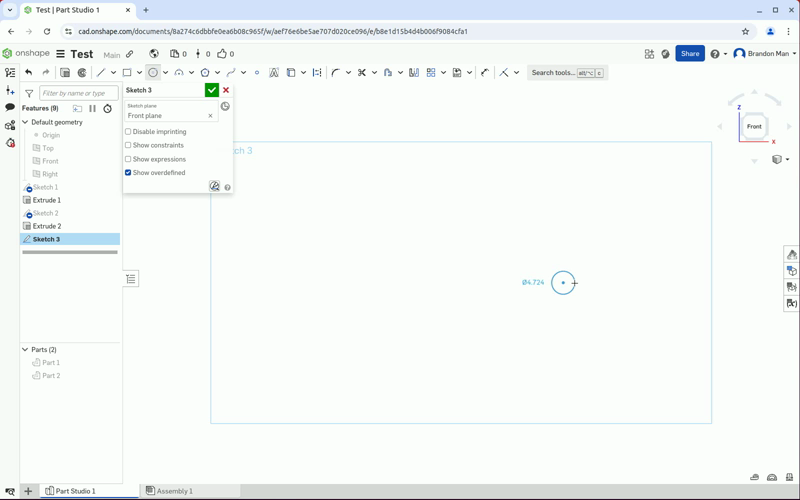
key(esc)
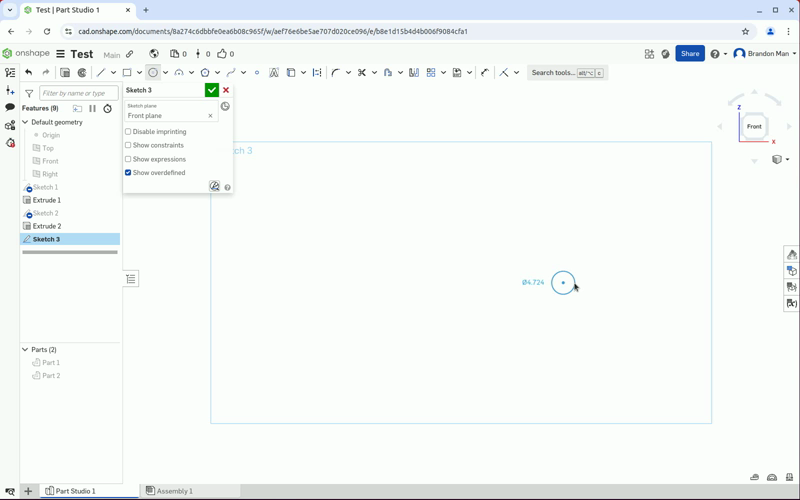
key(c)
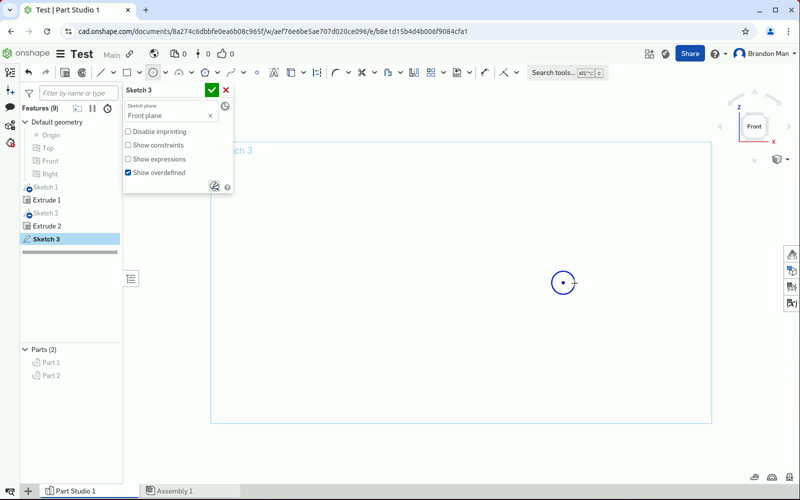
key_down(shift)
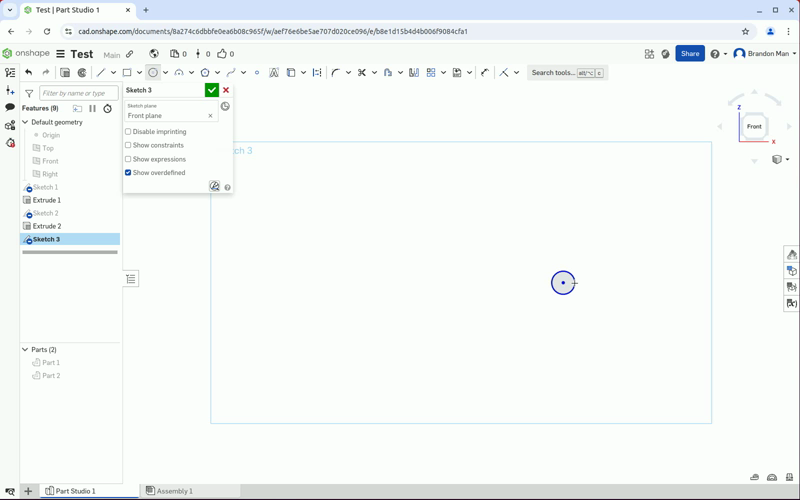
mouse_move(563, 282)
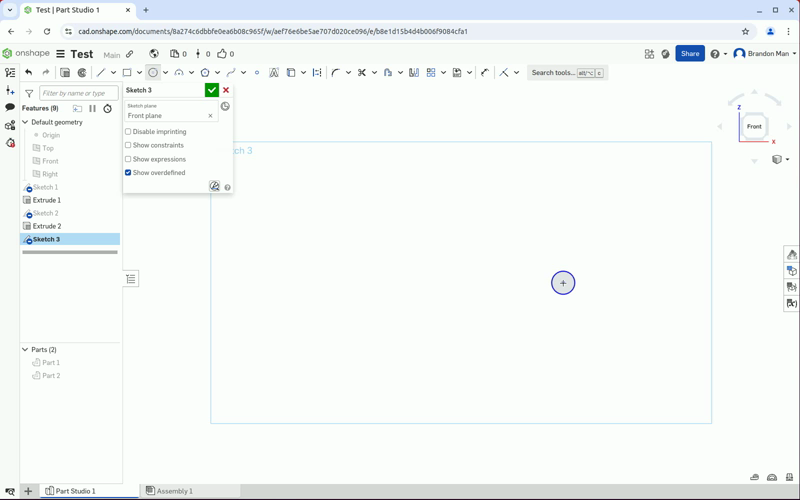
click(563, 282)
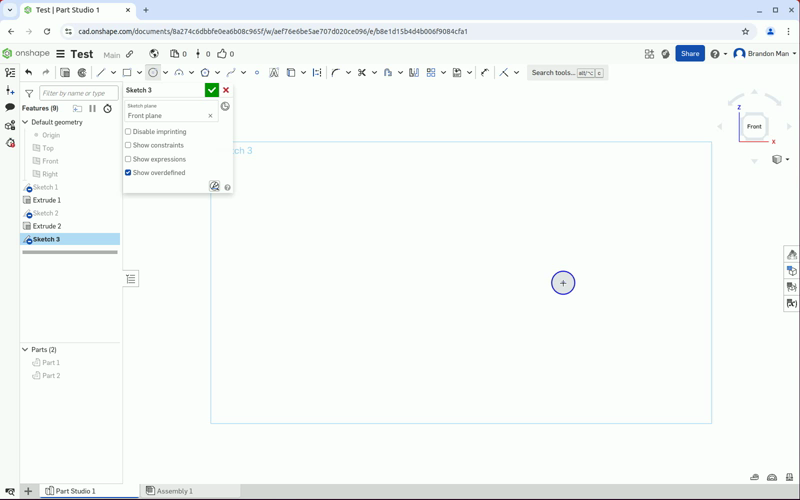
key_up(shift)
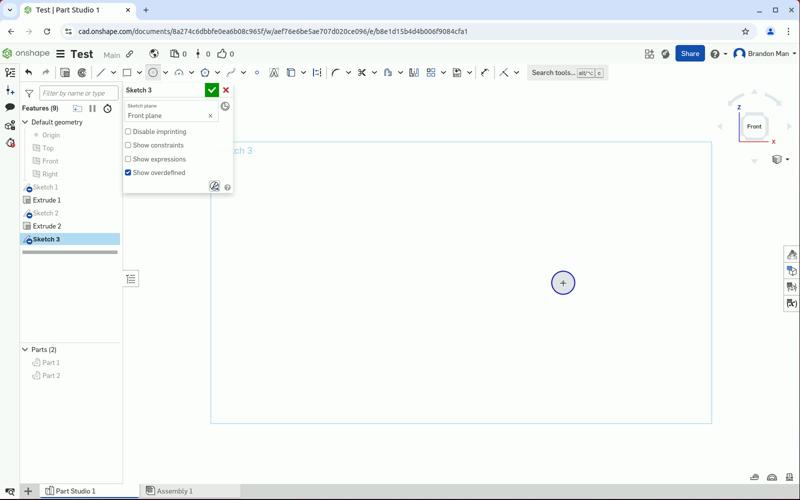
mouse_move(570, 282)
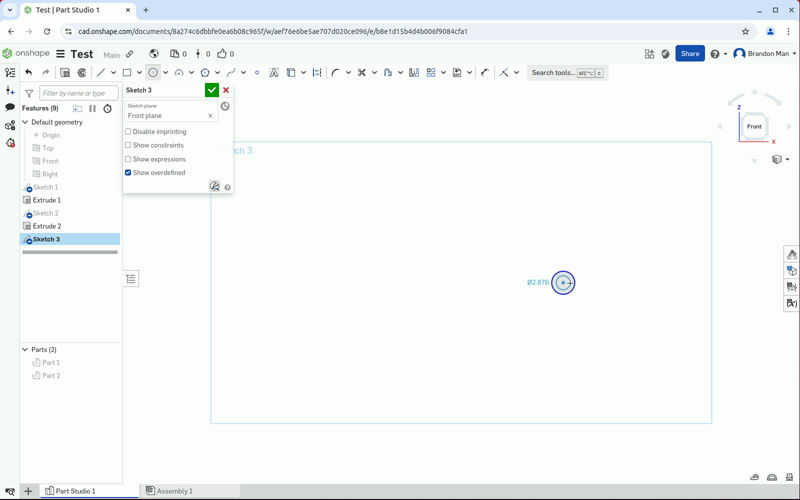
scroll(6)
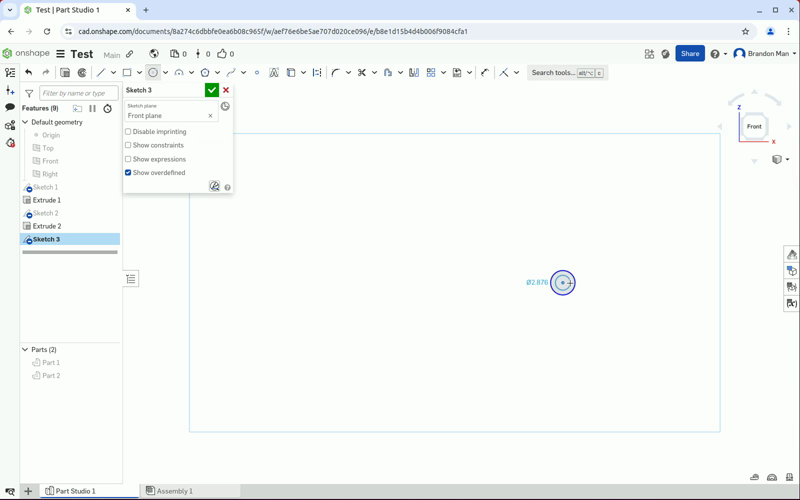
scroll(6)
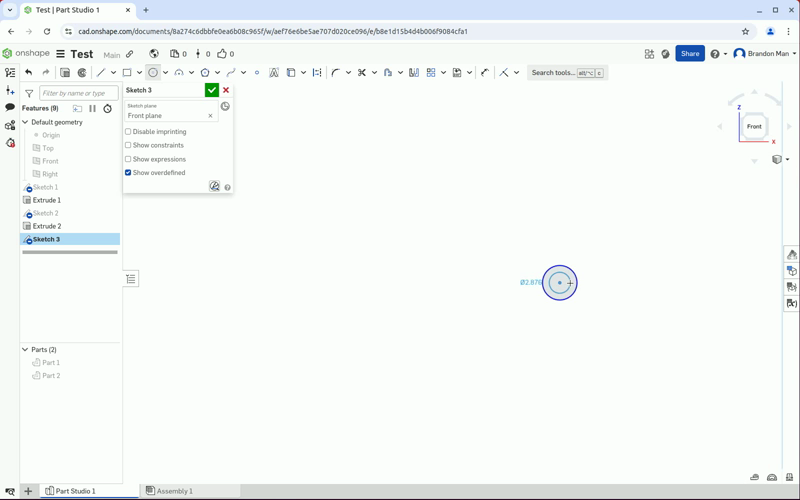
scroll(6)
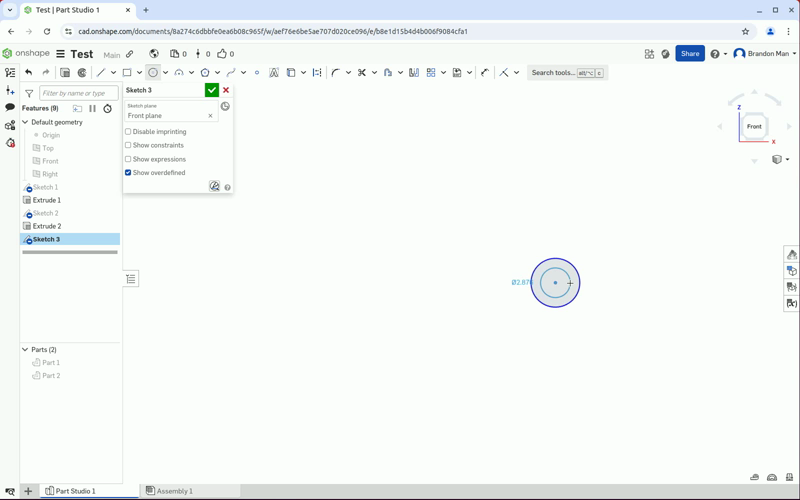
scroll(6)
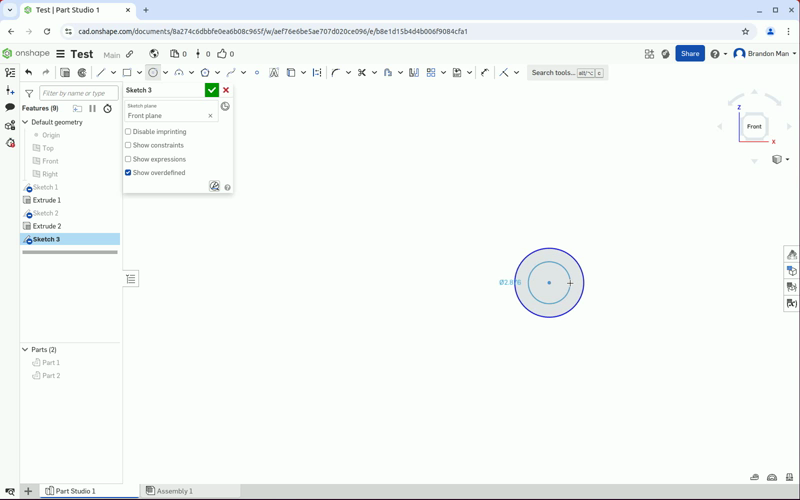
scroll(6)
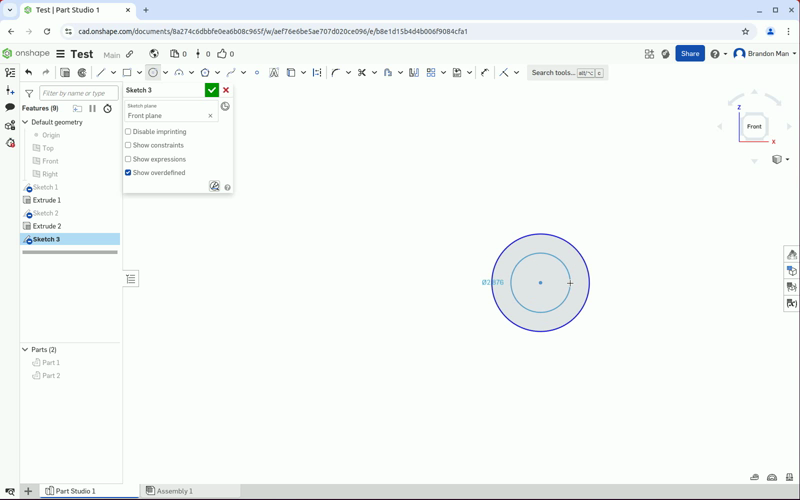
scroll(6)
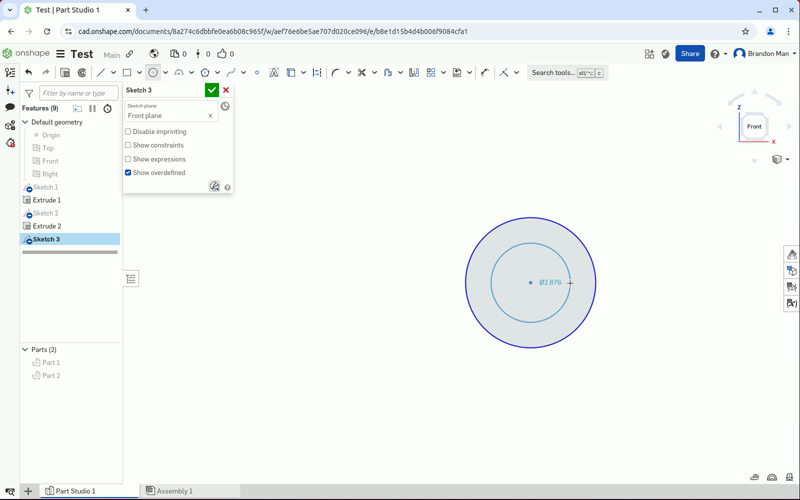
scroll(6)
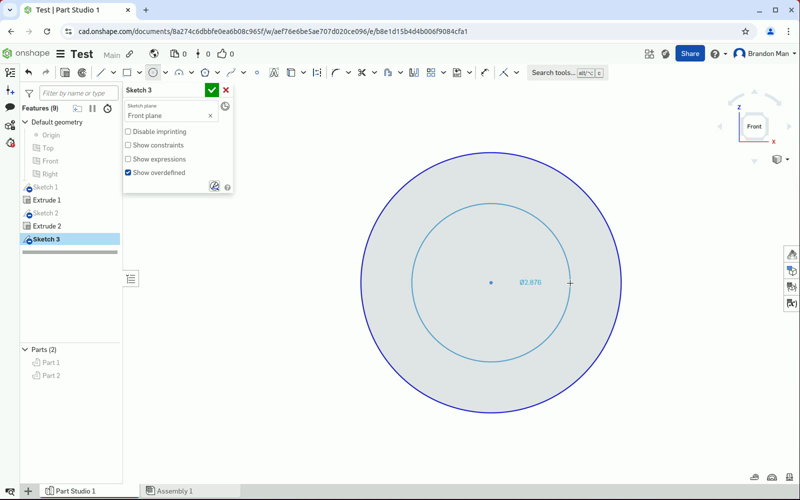
click(570, 282)
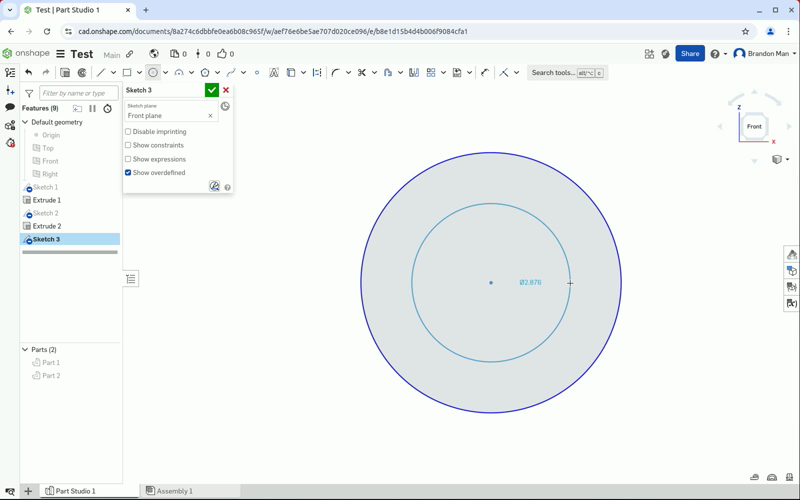
scroll(-6)
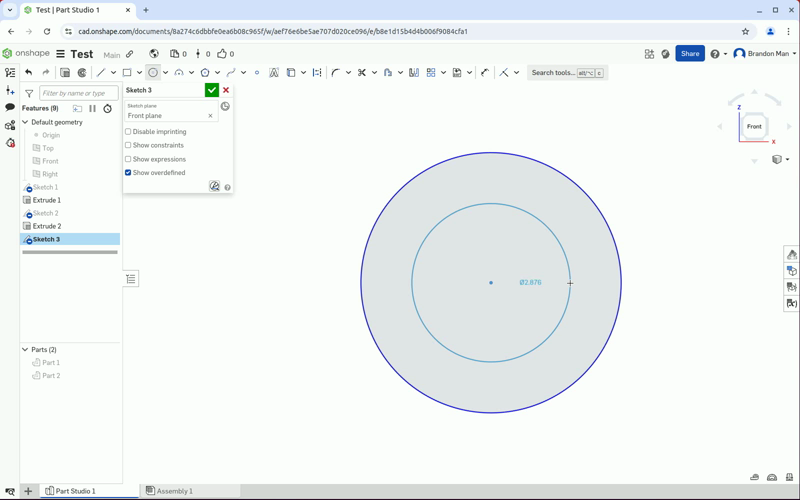
scroll(-6)
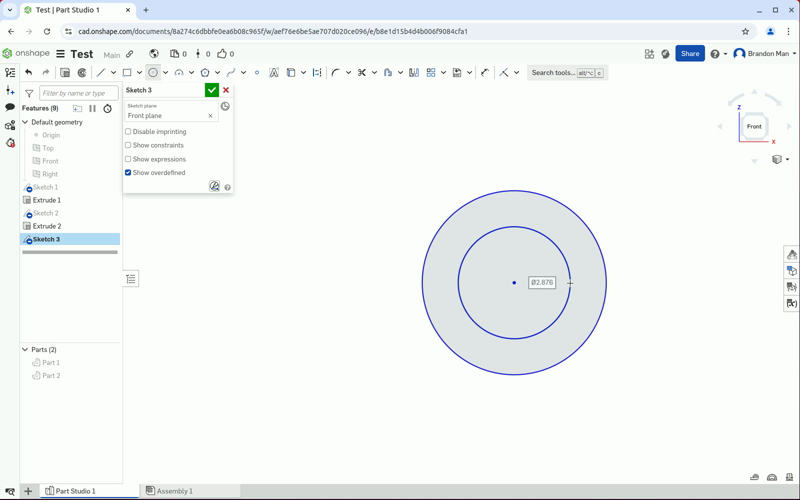
scroll(-6)
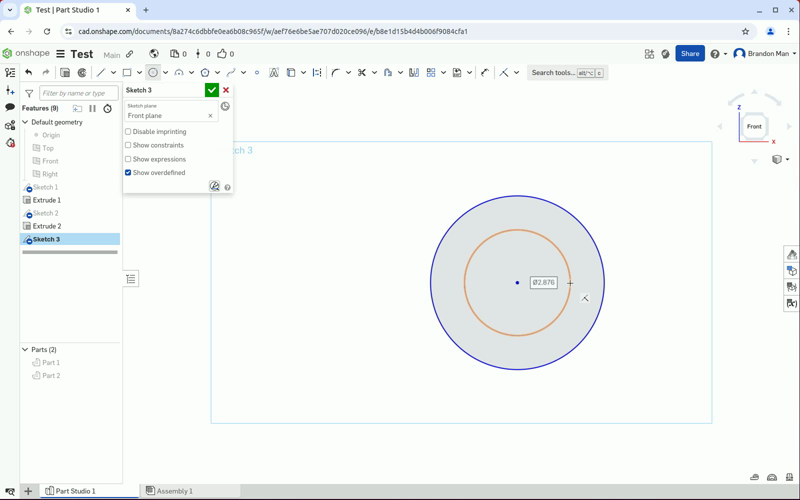
scroll(-6)
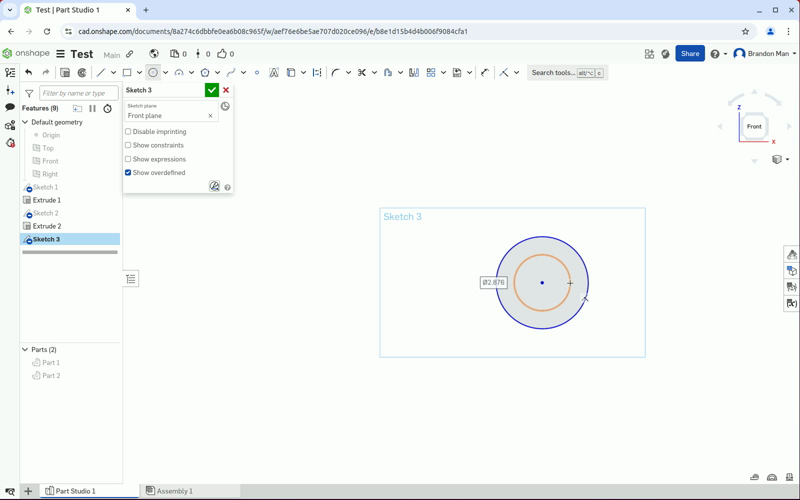
scroll(-6)
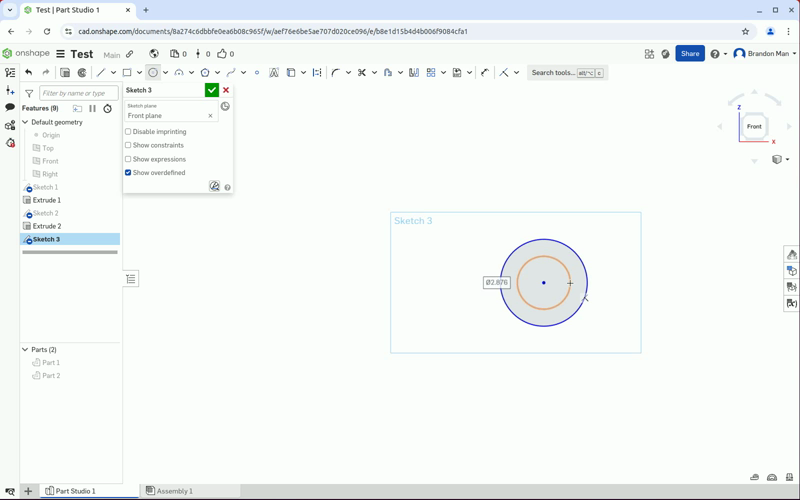
scroll(-6)
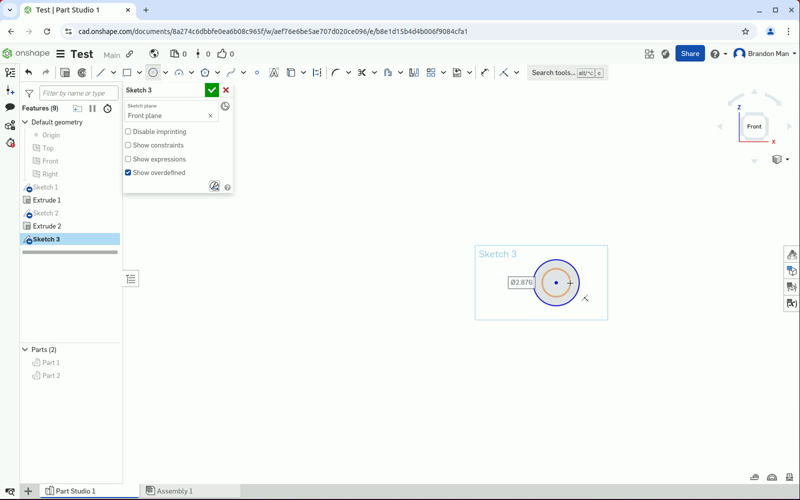
scroll(-6)
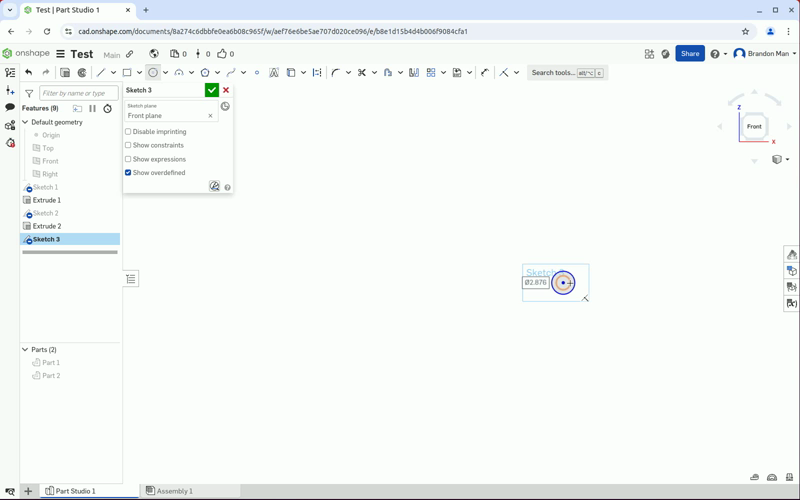
key(esc)
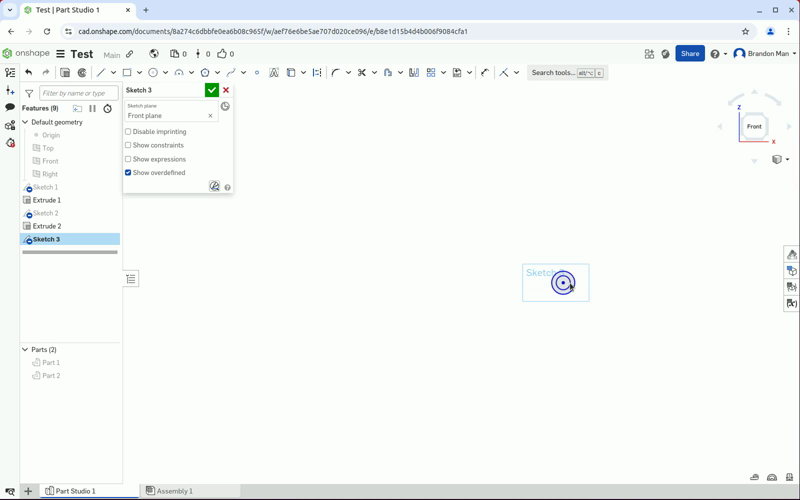
mouse_move(556, 277)
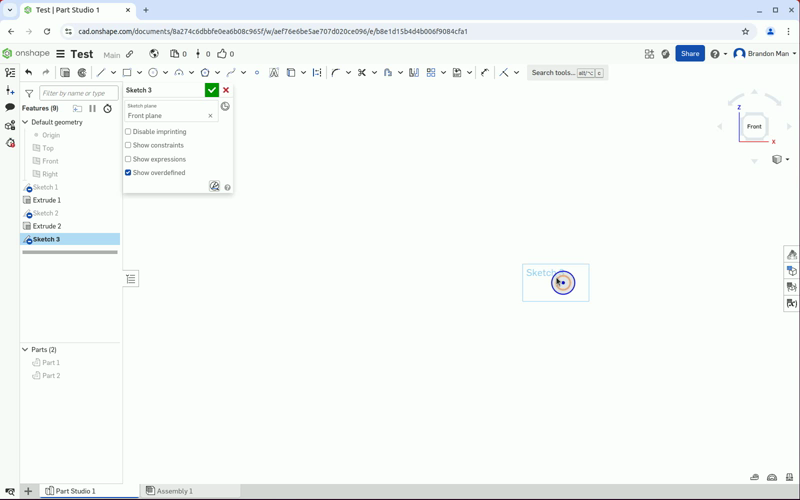
scroll(6)
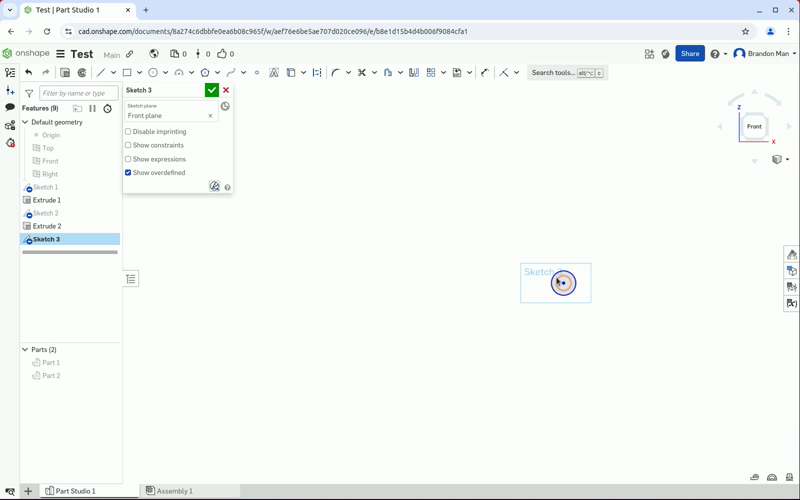
scroll(6)
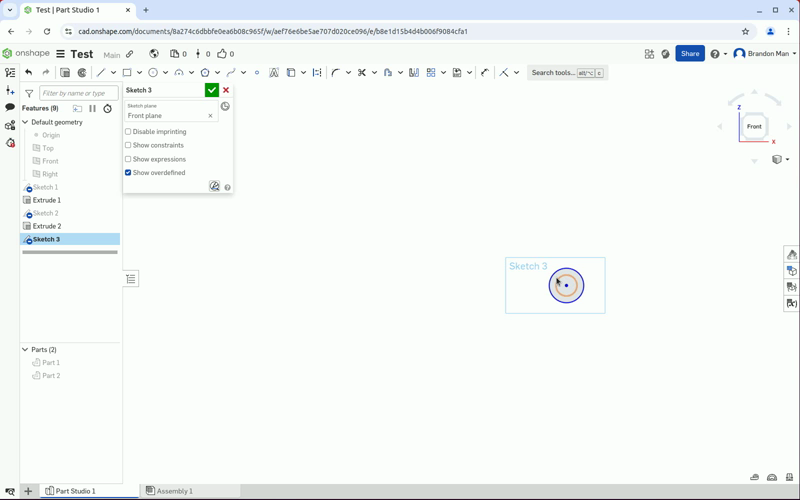
scroll(6)
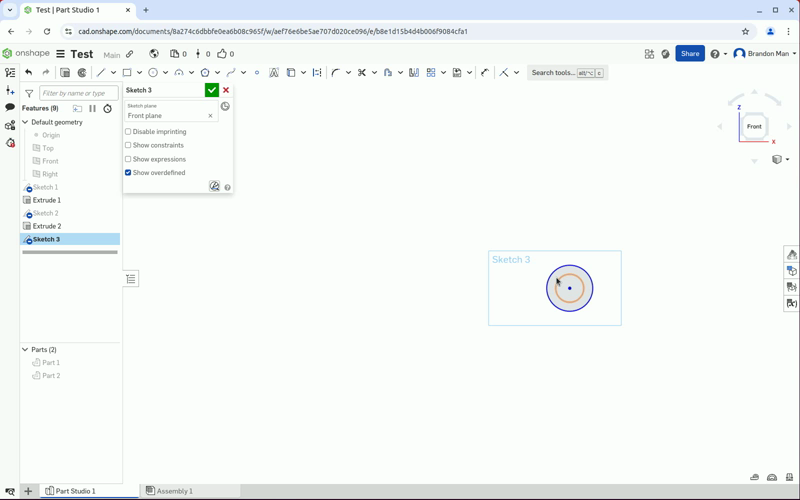
scroll(6)
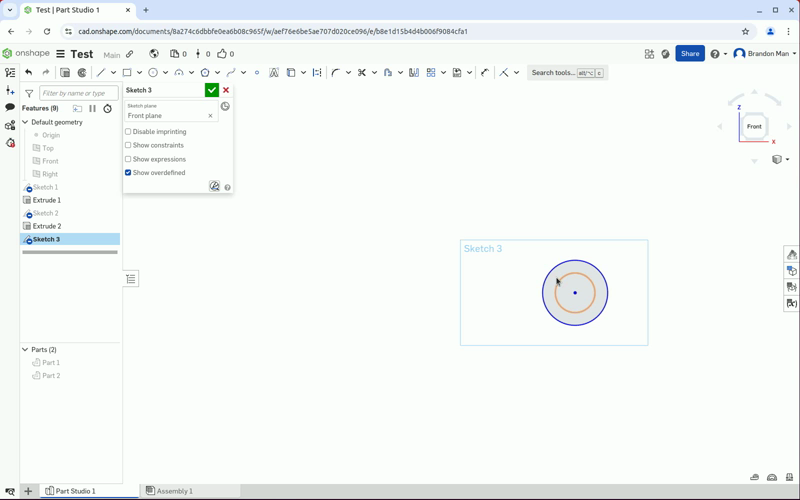
scroll(6)
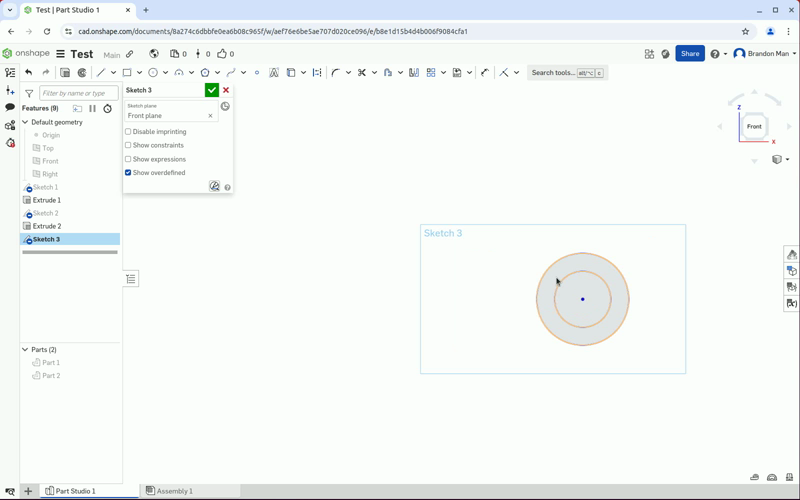
scroll(6)
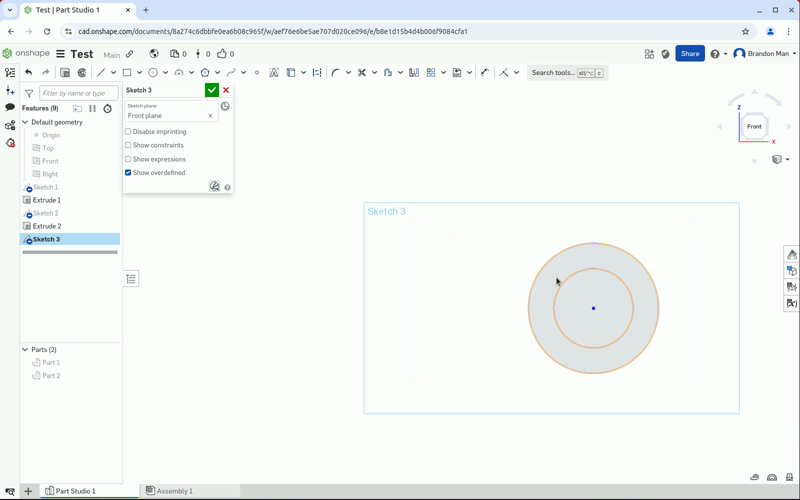
scroll(6)
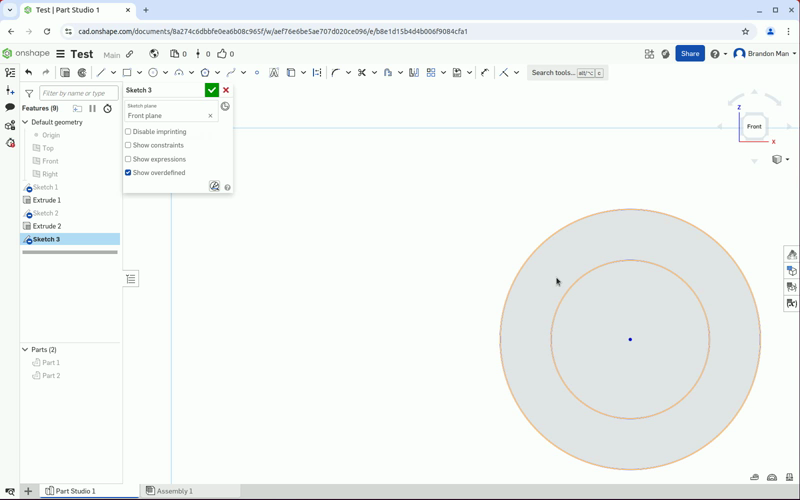
click(556, 277)
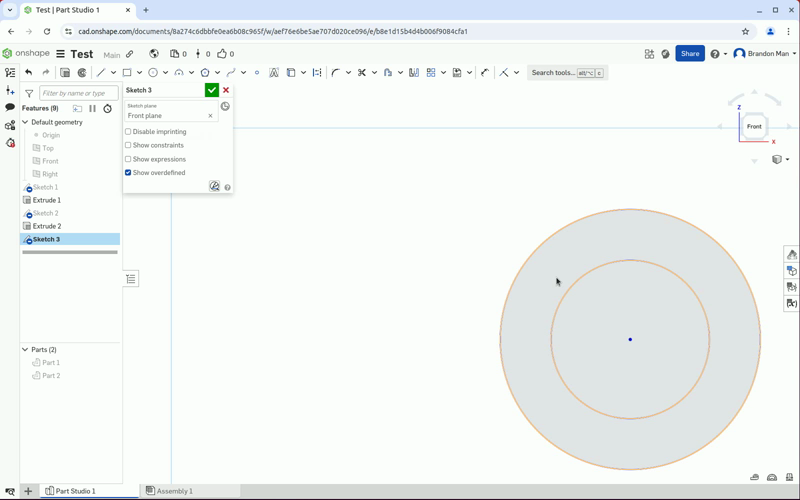
scroll(-6)
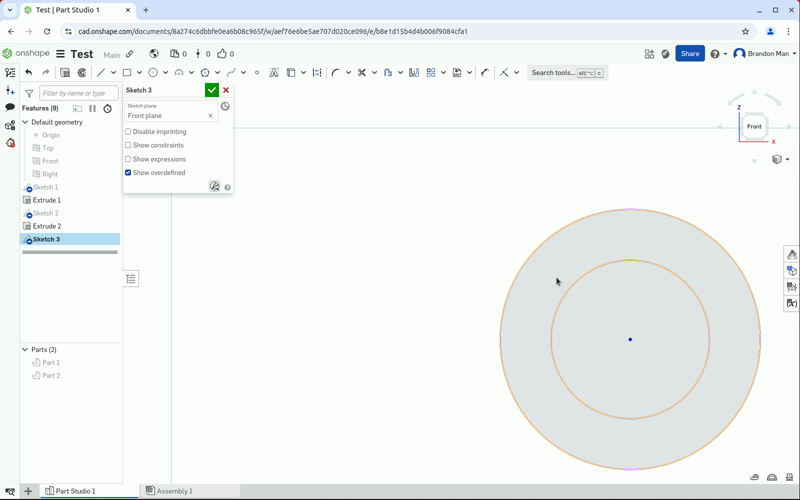
scroll(-6)
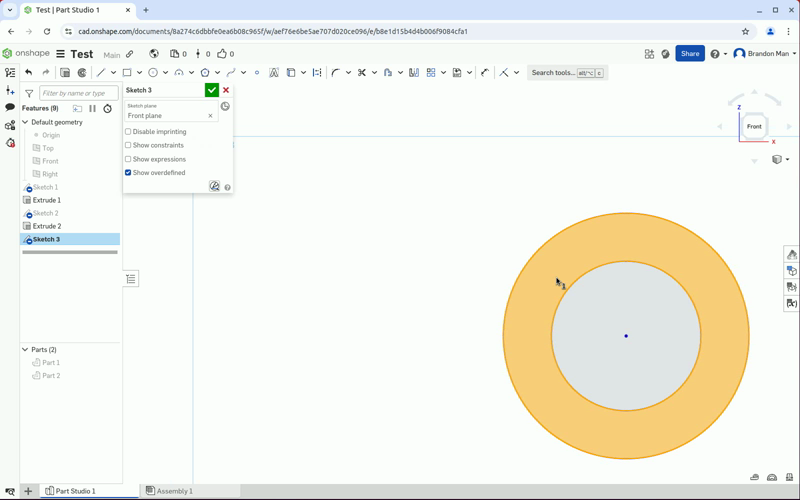
scroll(-6)
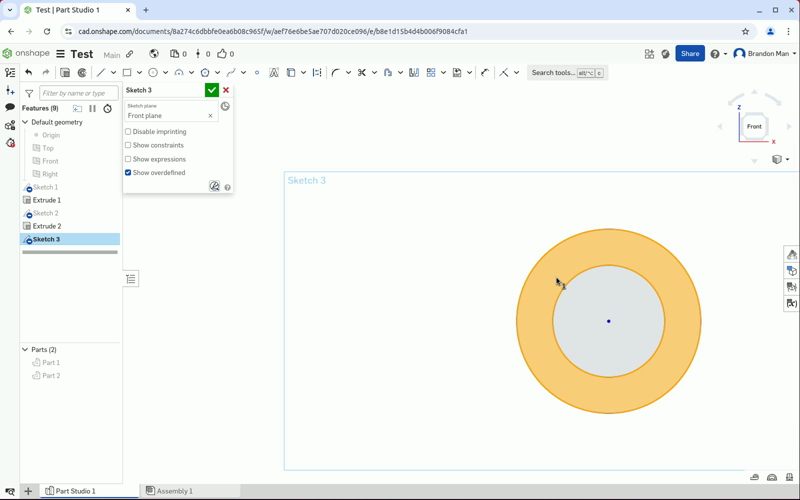
scroll(-6)
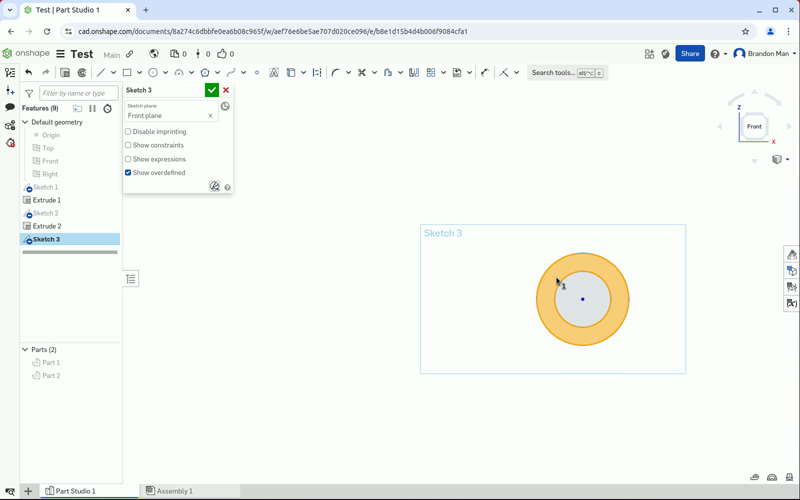
scroll(-6)
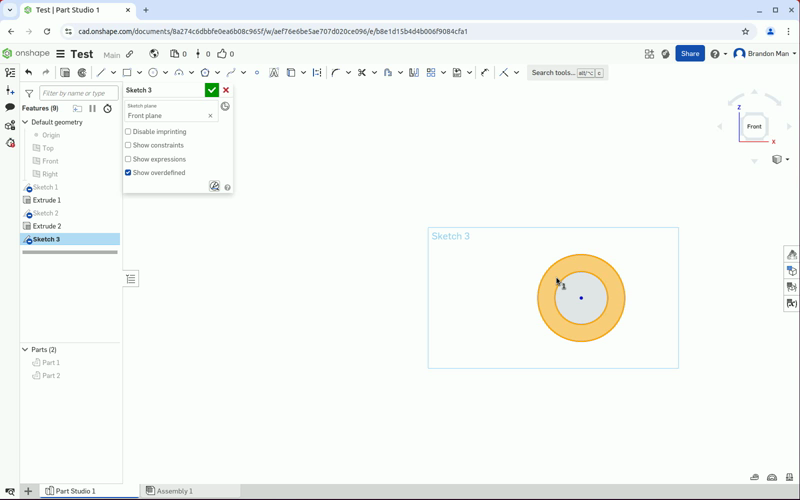
scroll(-6)
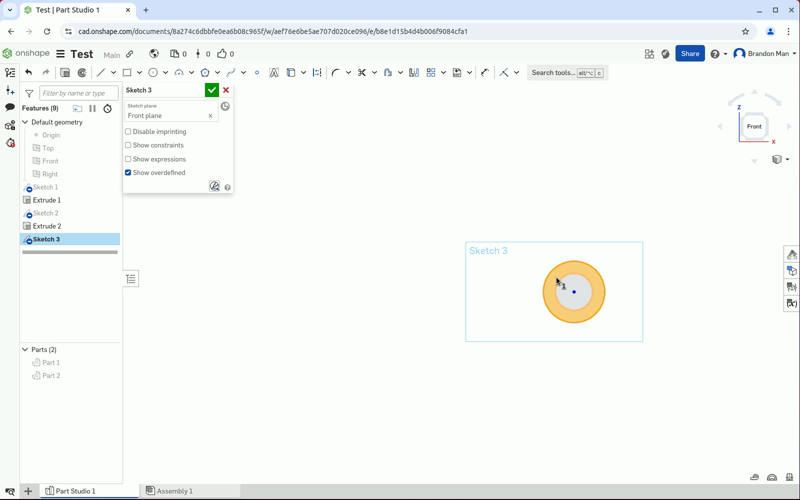
scroll(-6)
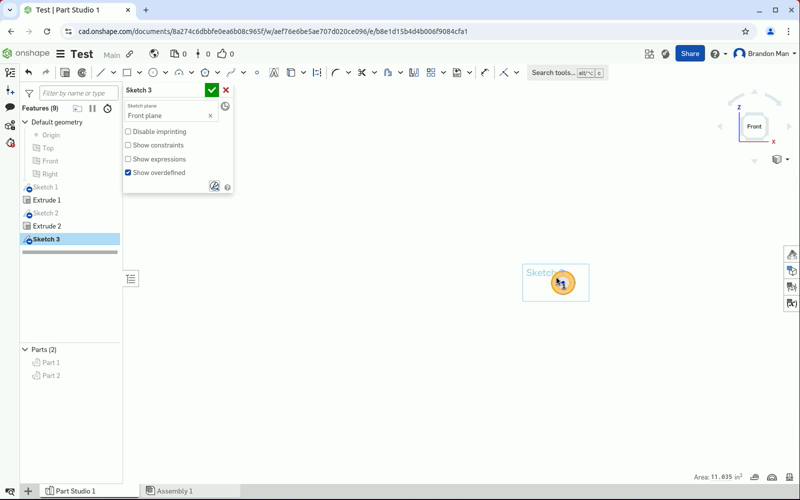
mouse_move(73, 352)
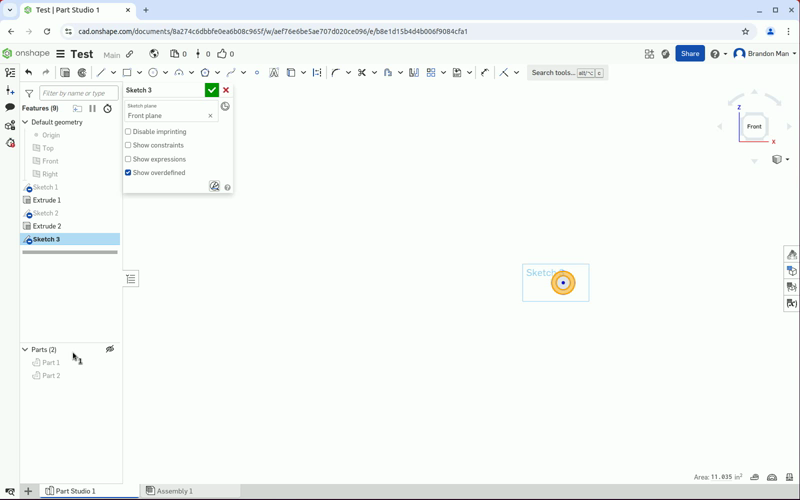
key(shift+y)
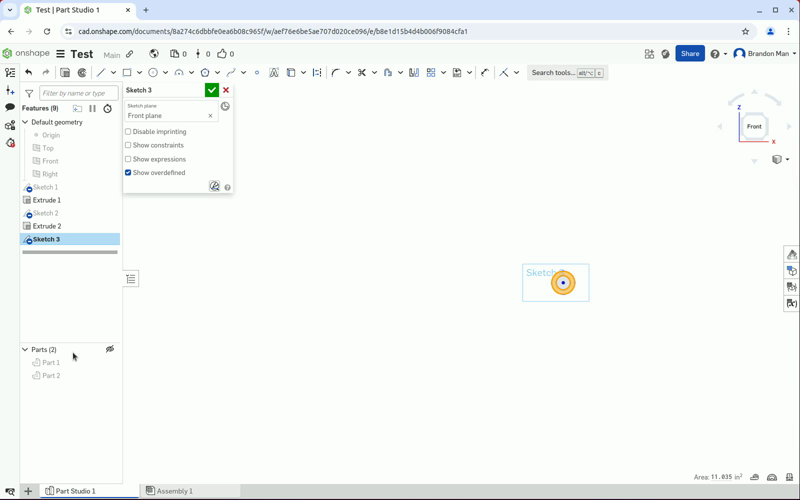
key(shift+e)
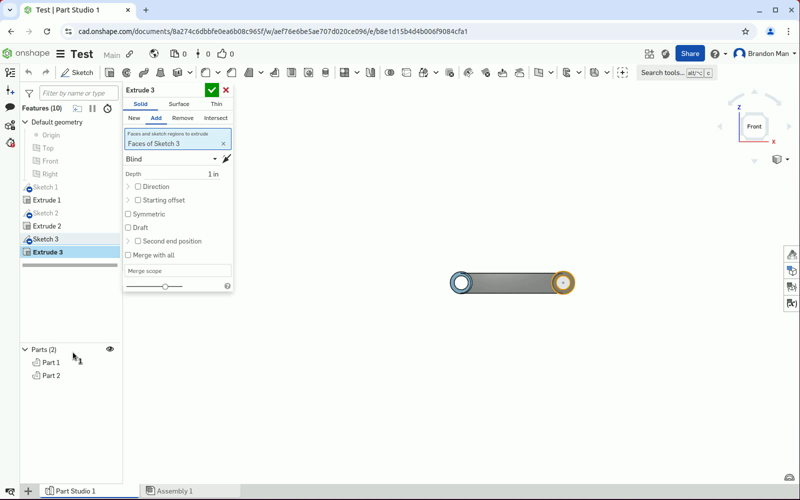
mouse_move(143, 106)
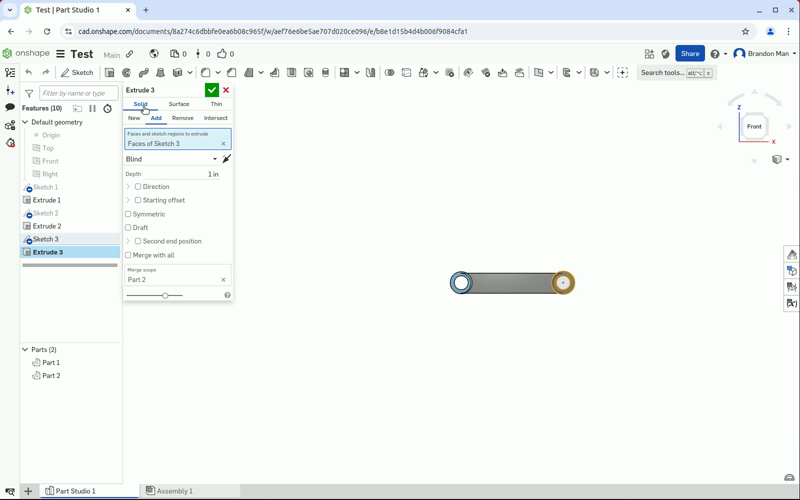
click(143, 106)
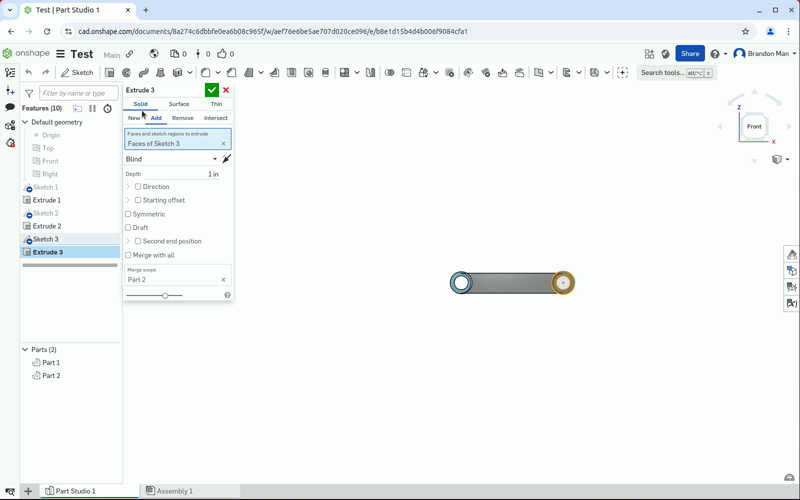
mouse_move(137, 120)
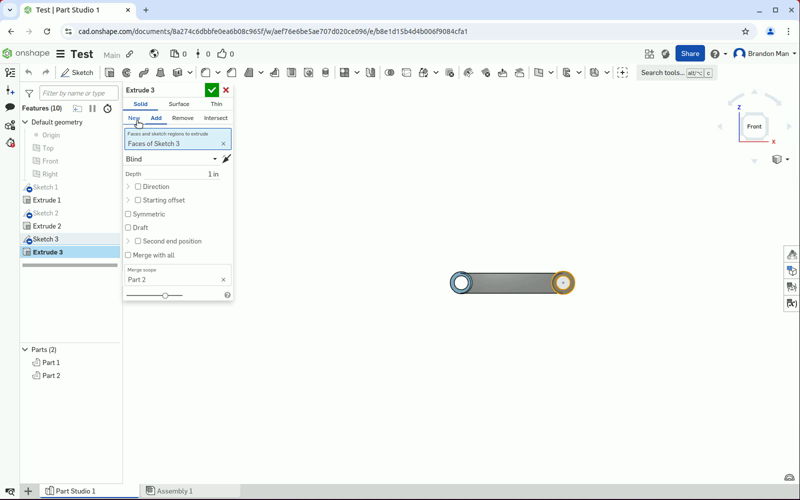
click(137, 120)
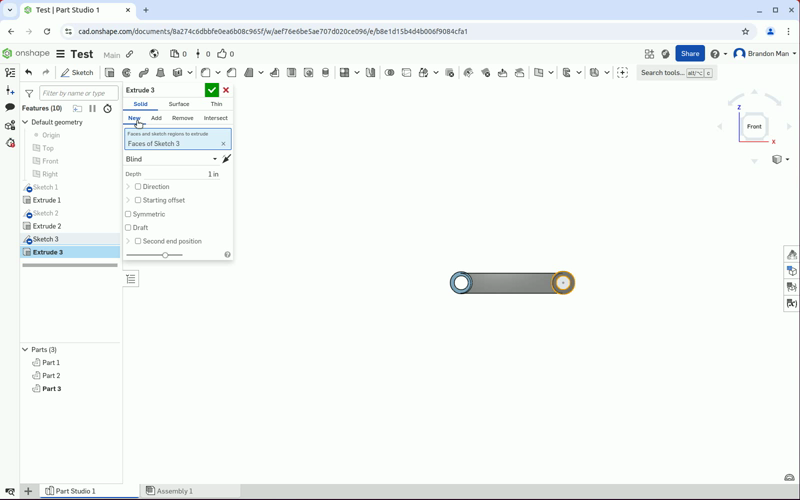
key(tab, 4)
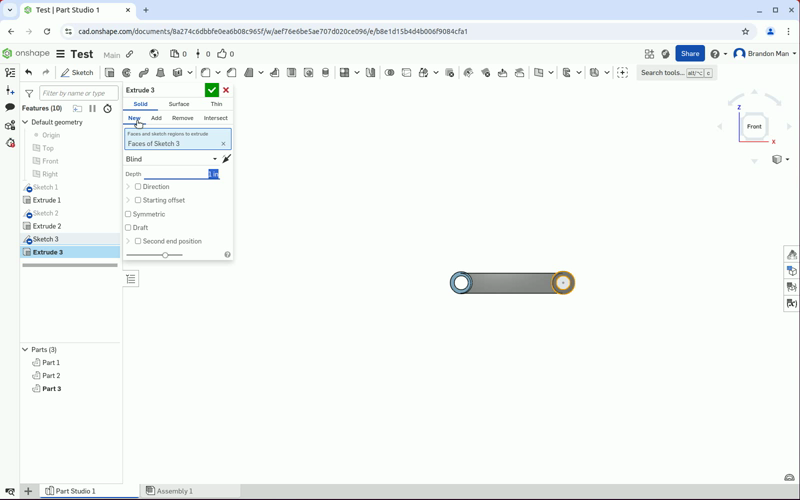
text(2.648)
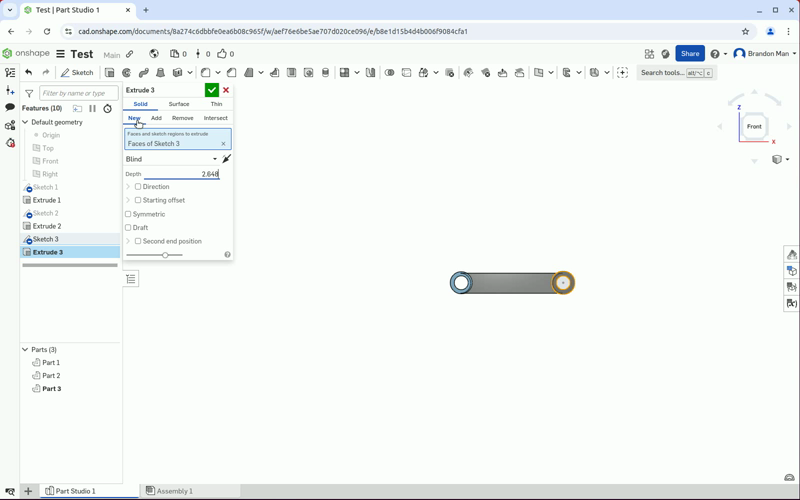
key(enter)
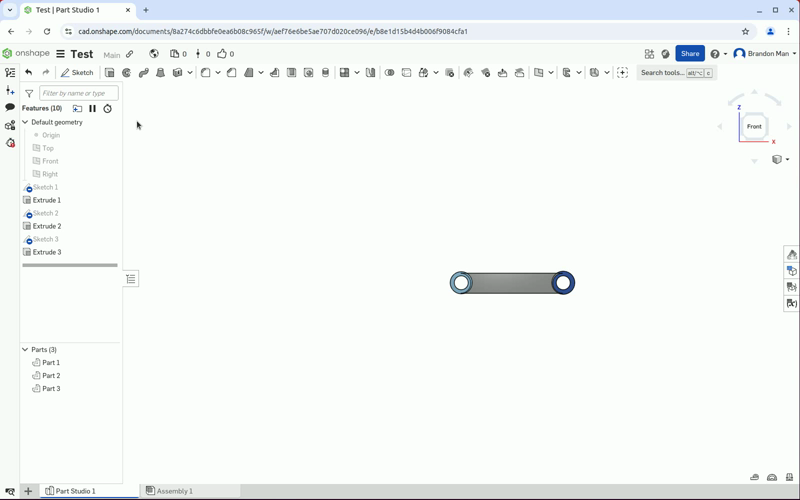
key(shift+h)
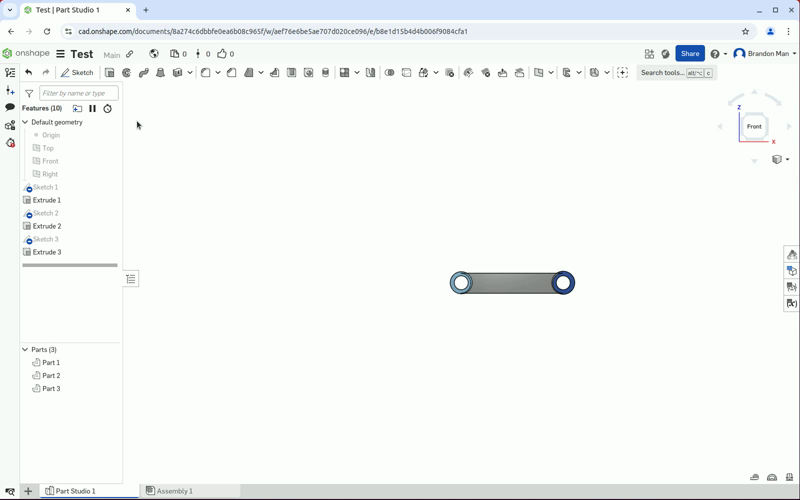
key(shift+h)
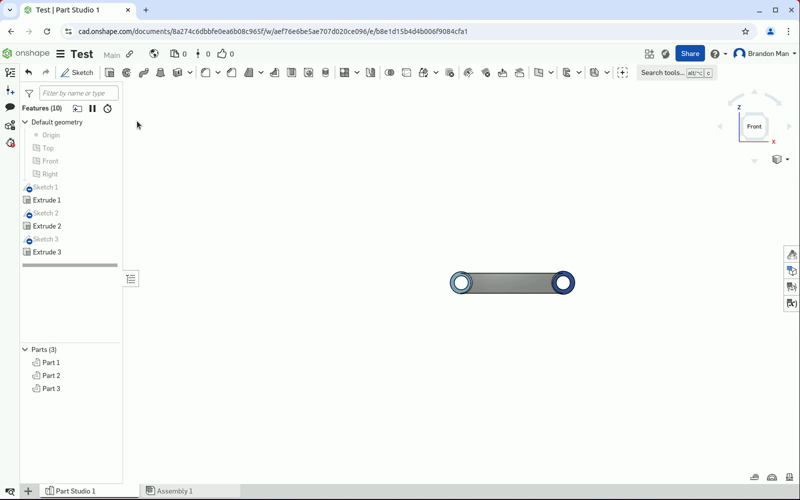
mouse_move(73, 189)
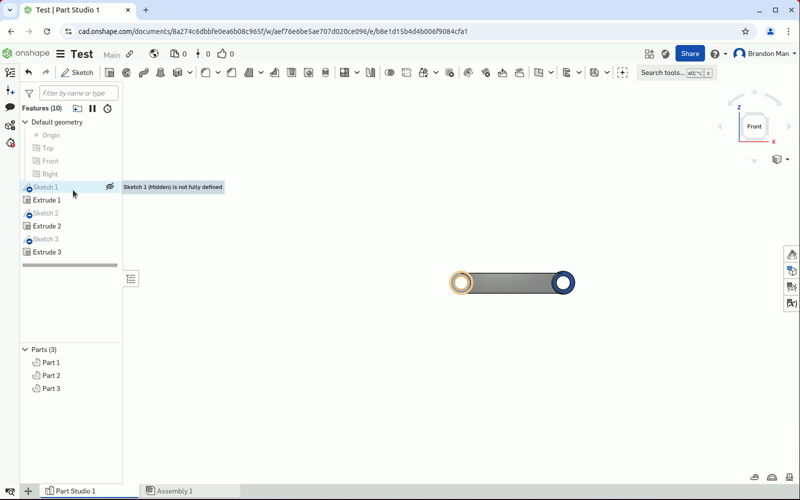
click(73, 189)
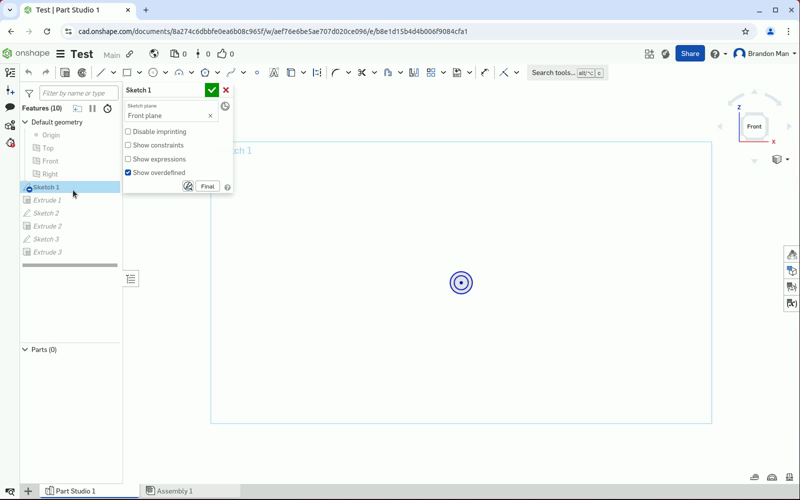
mouse_move(229, 92)
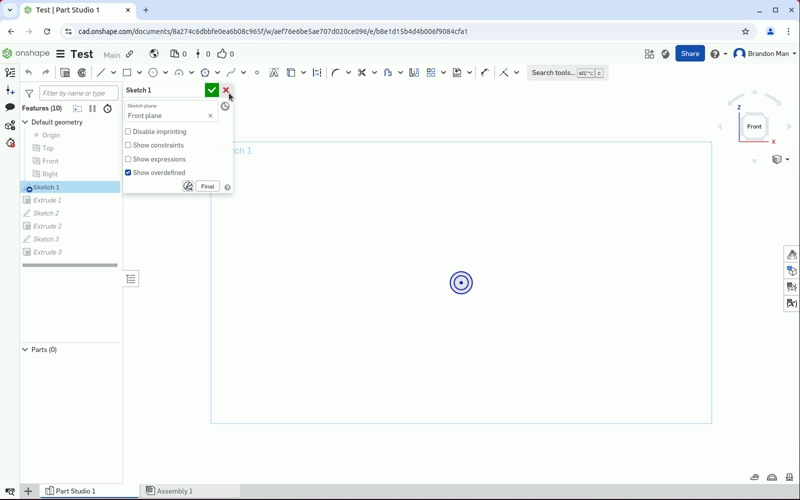
click(229, 92)
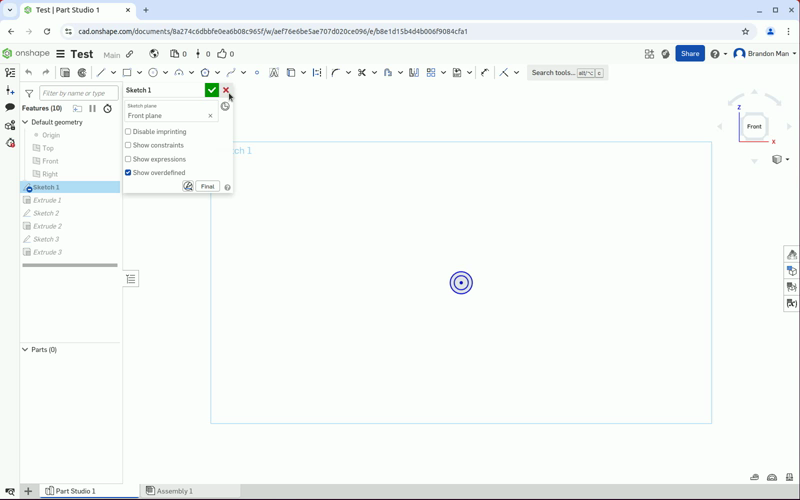
key(shift+s)
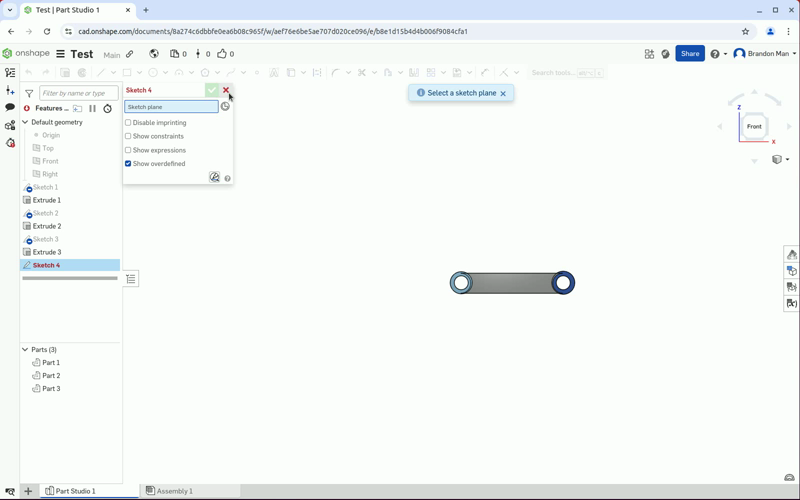
mouse_move(73, 163)
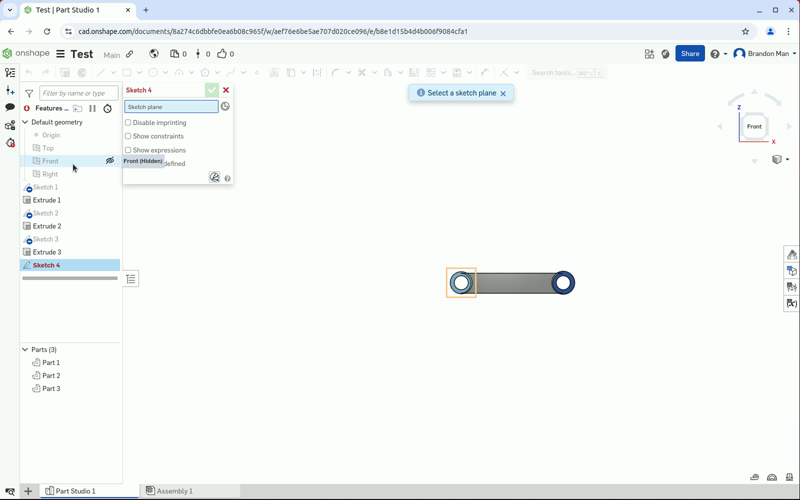
click(73, 163)
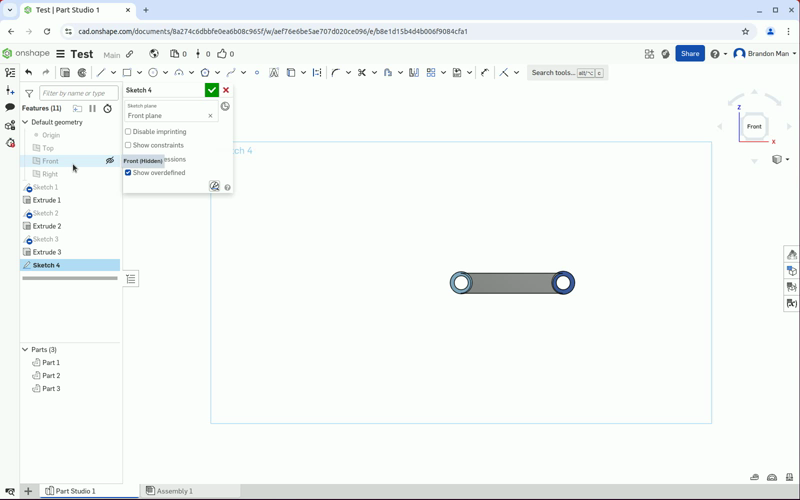
mouse_move(73, 352)
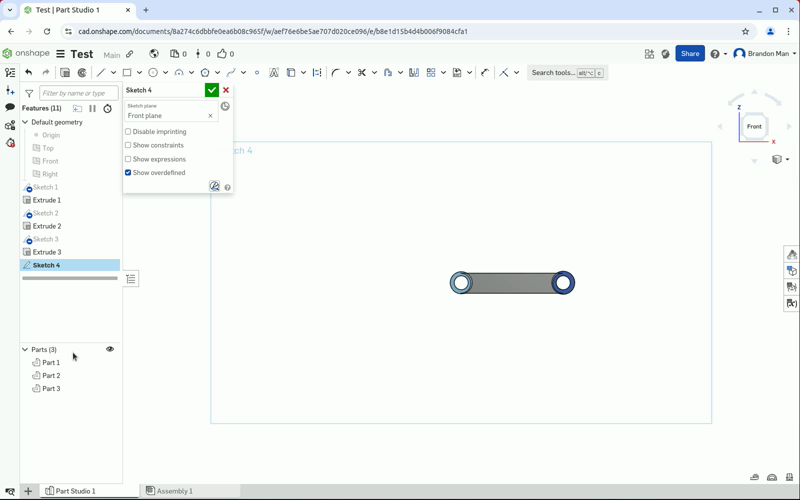
key(y)
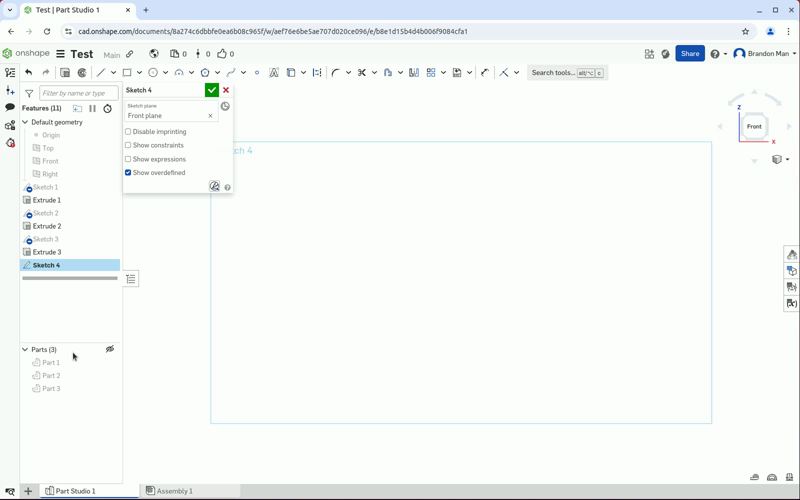
key(c)
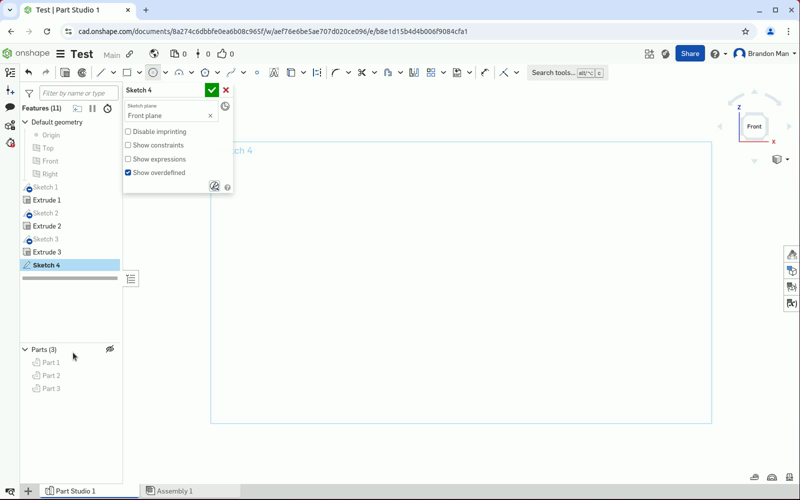
key_down(shift)
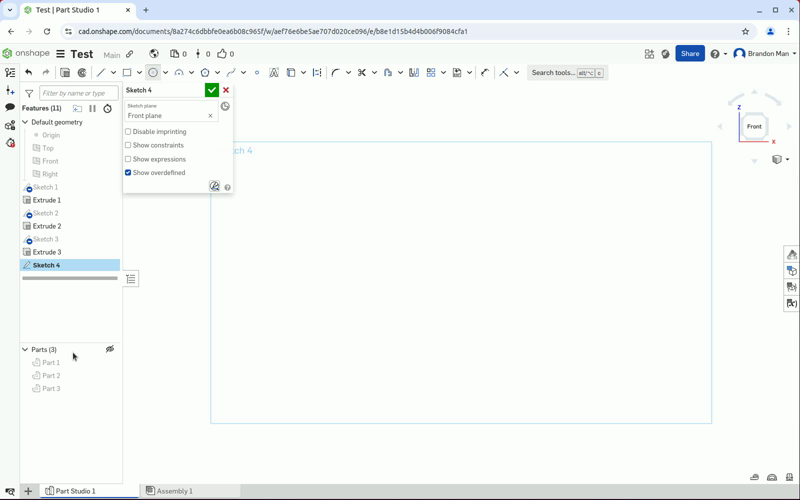
mouse_move(461, 282)
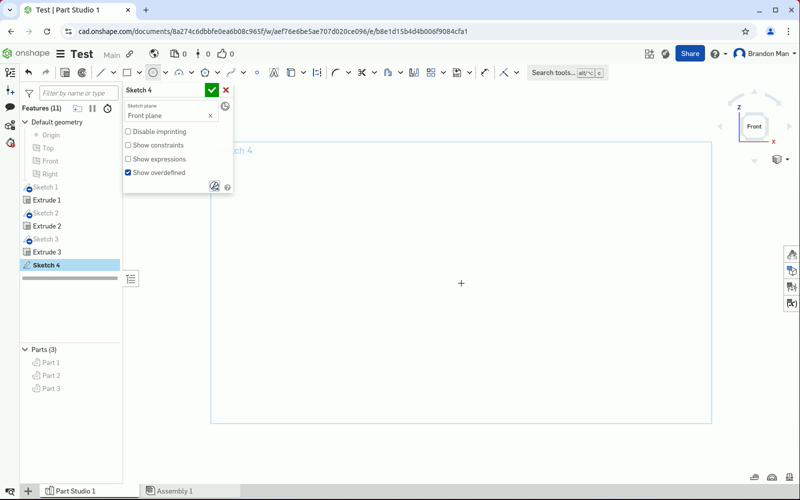
click(461, 282)
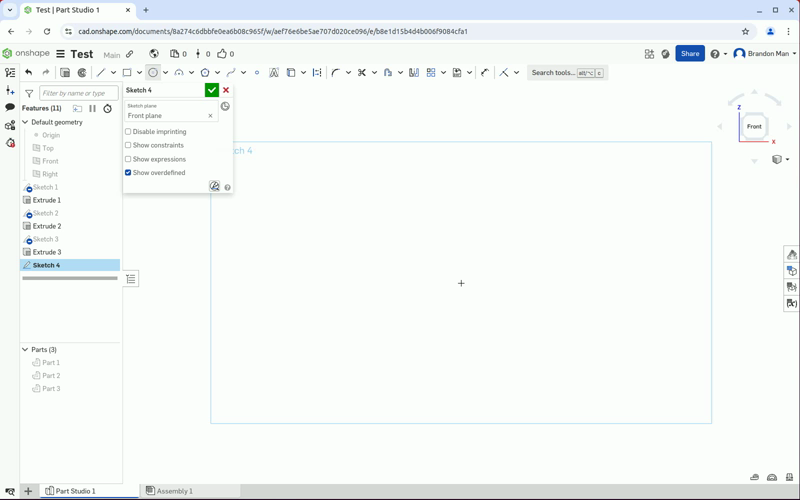
key_up(shift)
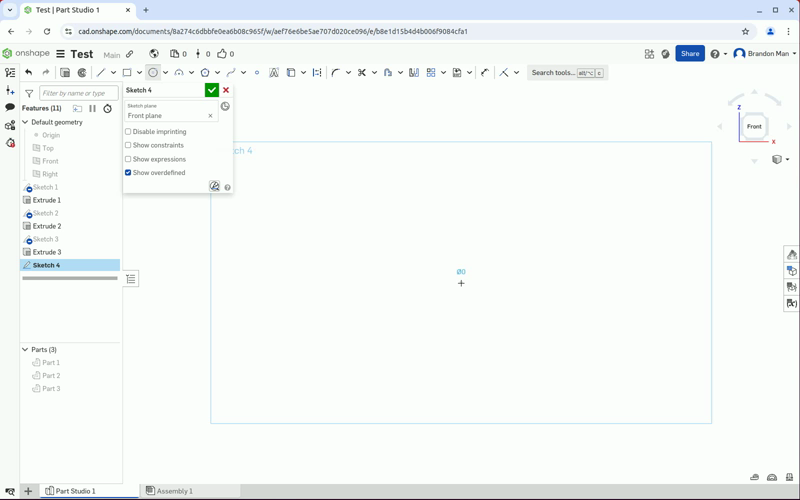
mouse_move(464, 282)
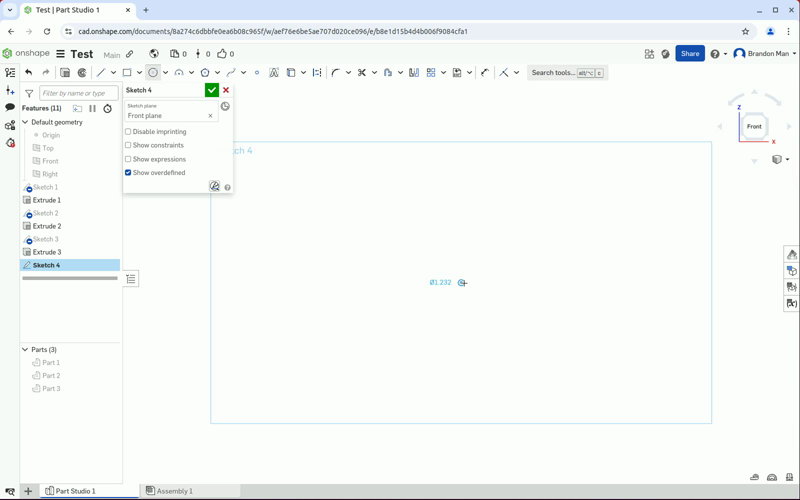
click(464, 282)
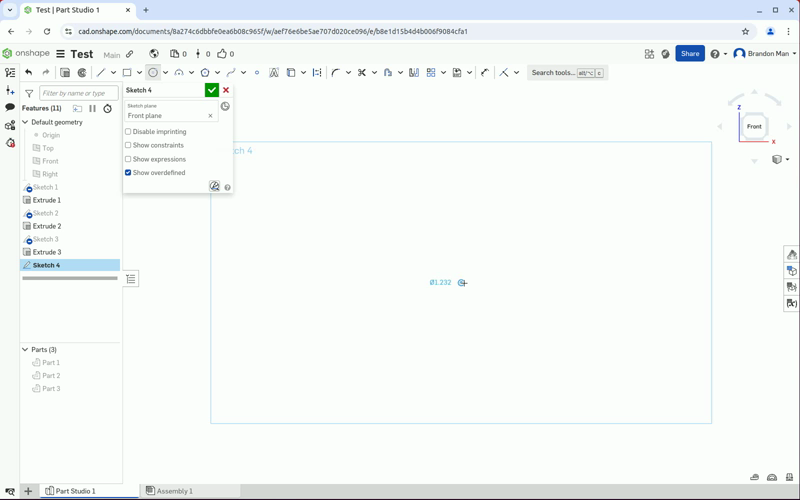
key(esc)
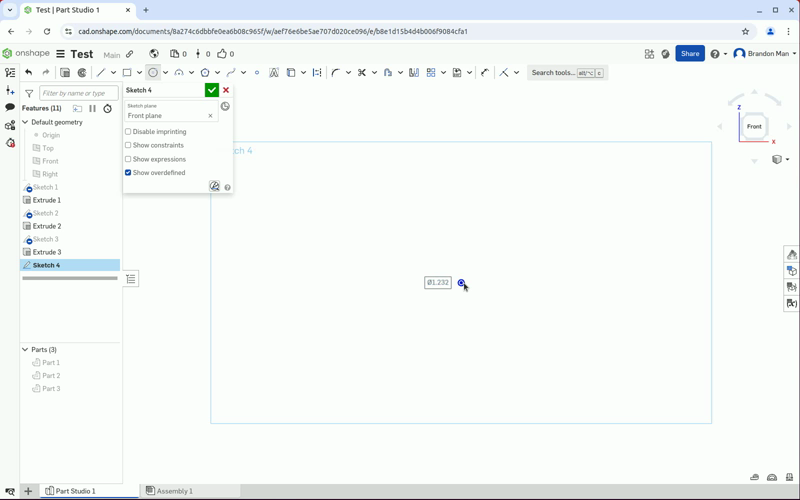
mouse_move(463, 281)
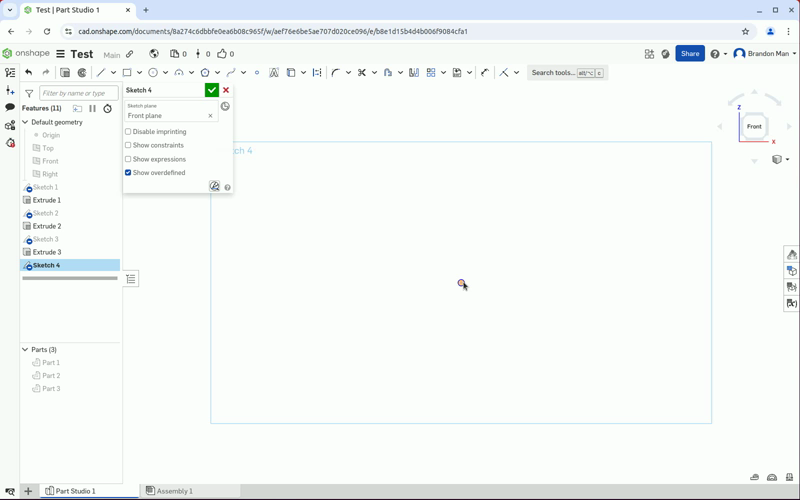
scroll(6)
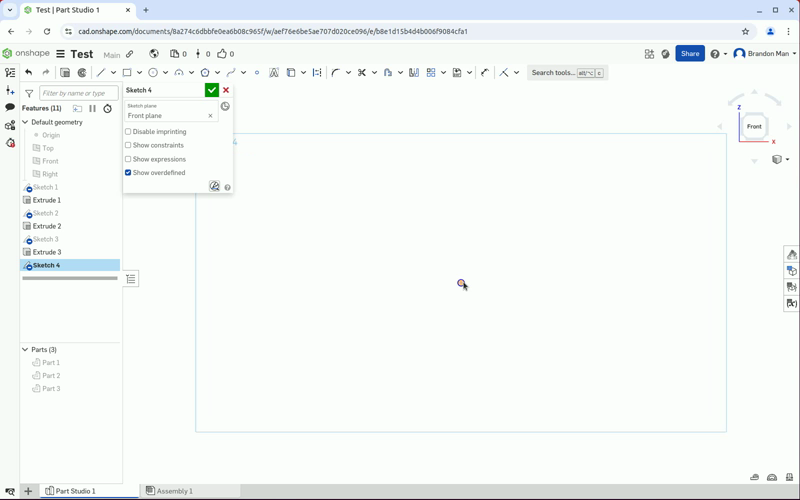
scroll(6)
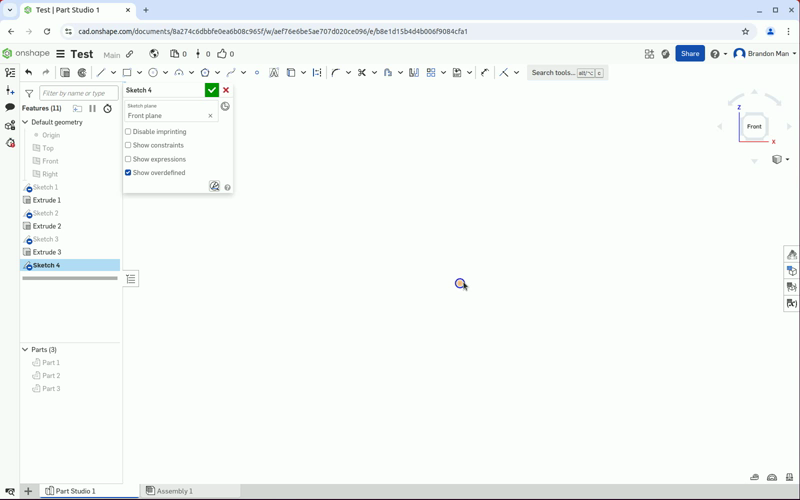
scroll(6)
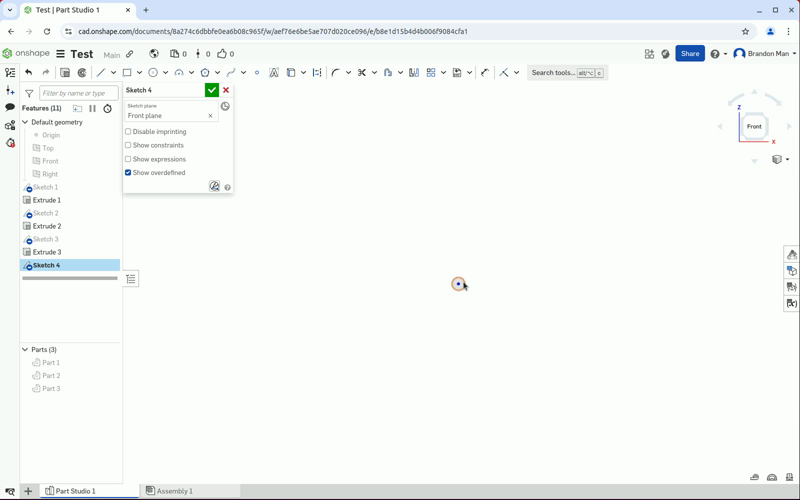
scroll(6)
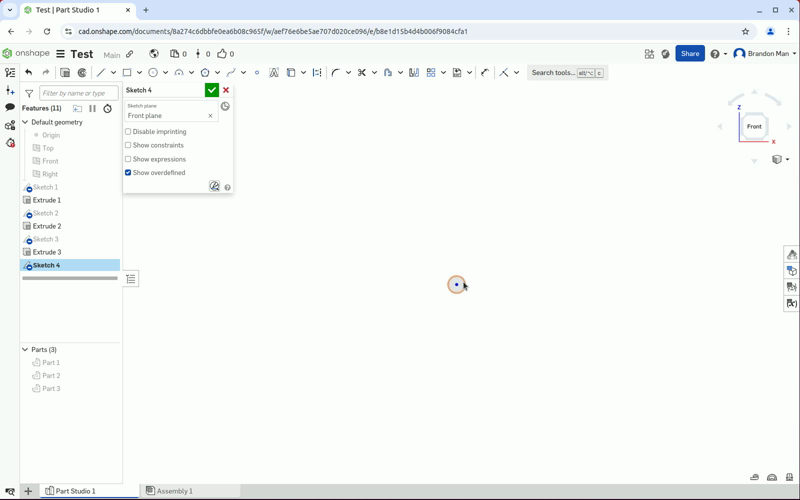
scroll(6)
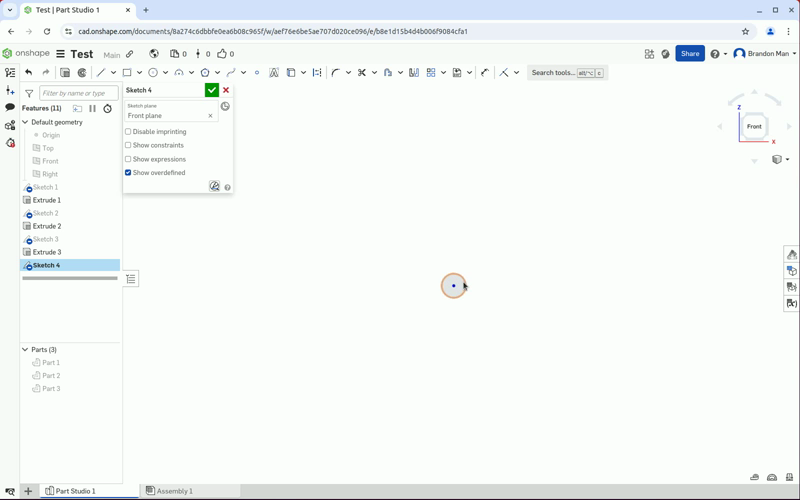
scroll(6)
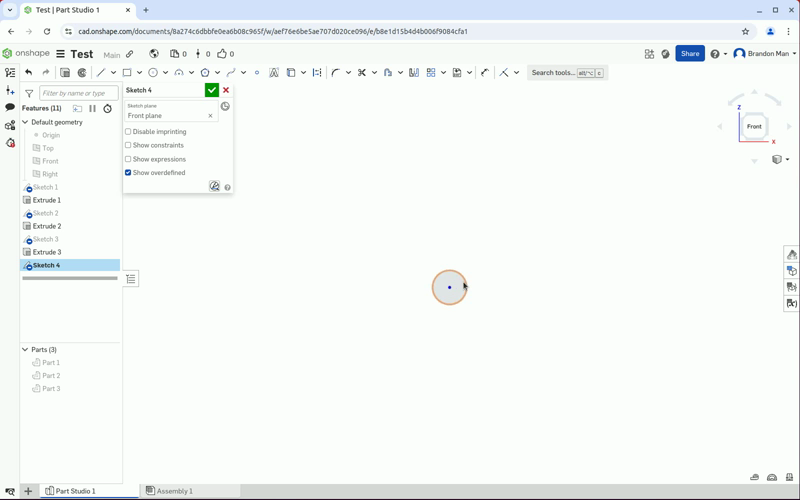
scroll(6)
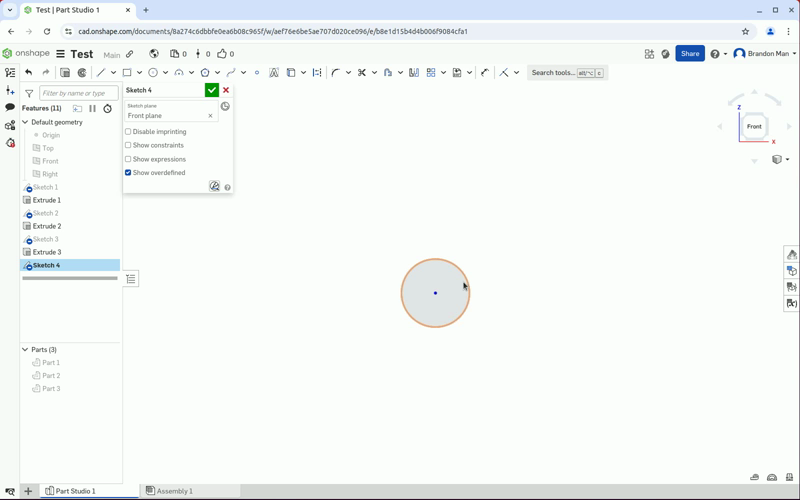
click(463, 281)
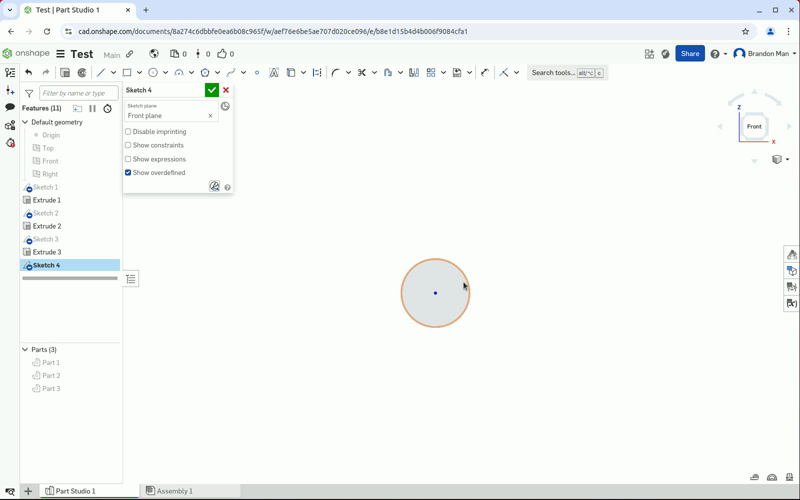
scroll(-6)
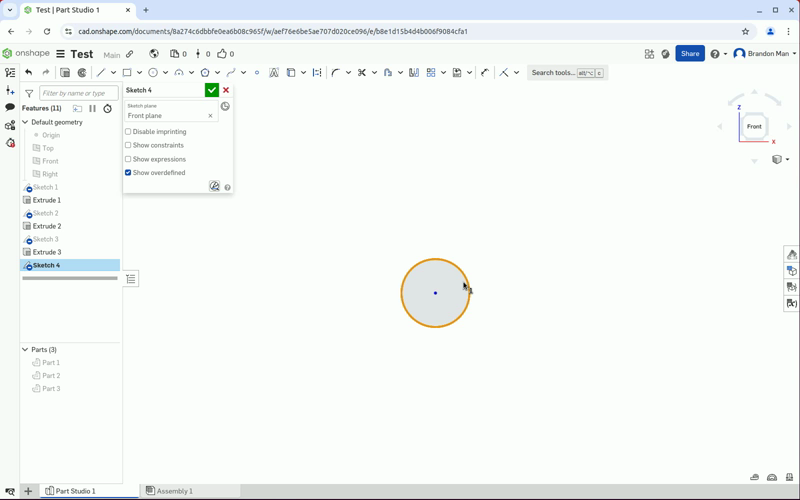
scroll(-6)
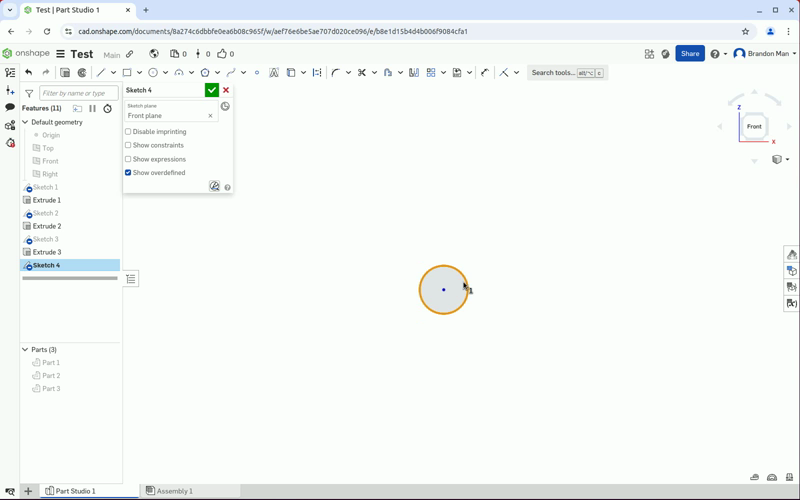
scroll(-6)
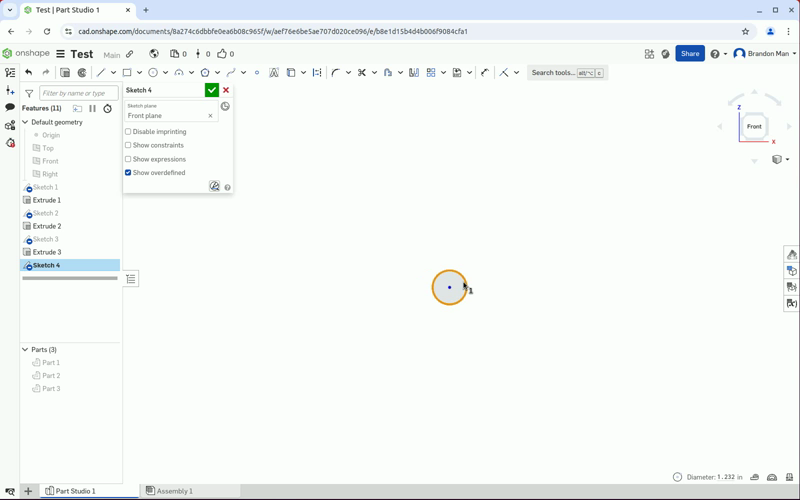
scroll(-6)
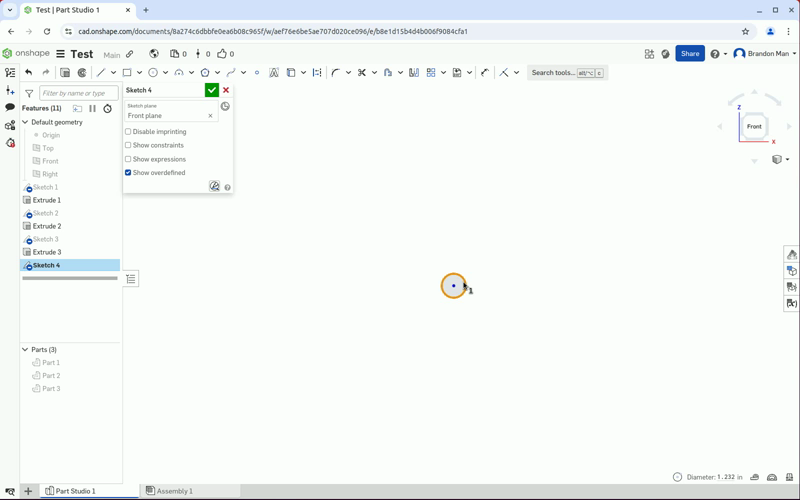
scroll(-6)
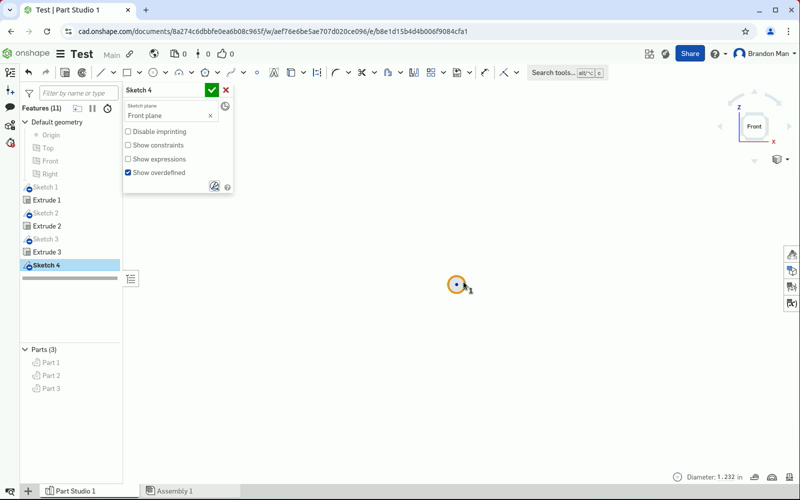
scroll(-6)
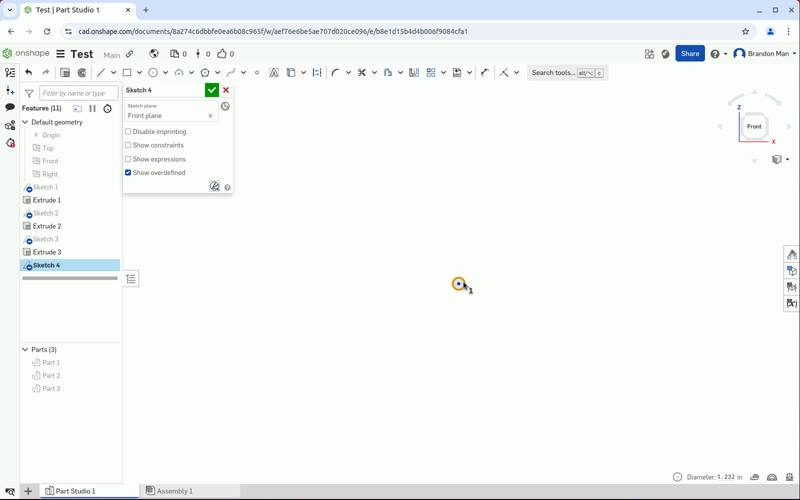
scroll(-6)
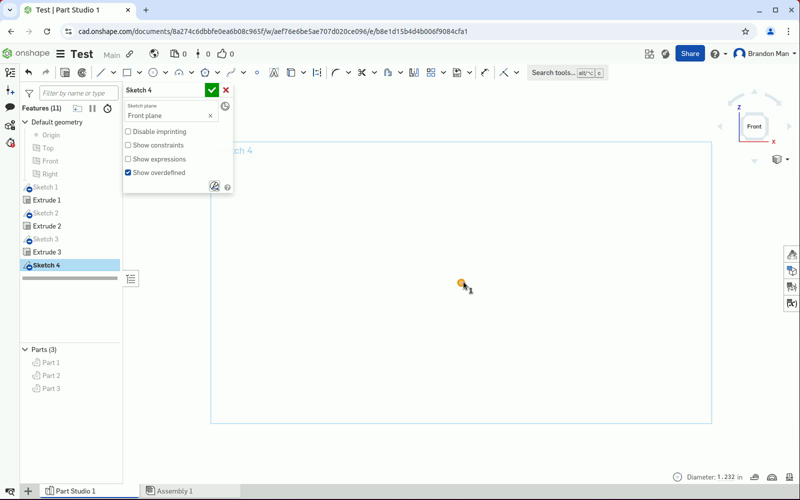
mouse_move(73, 352)
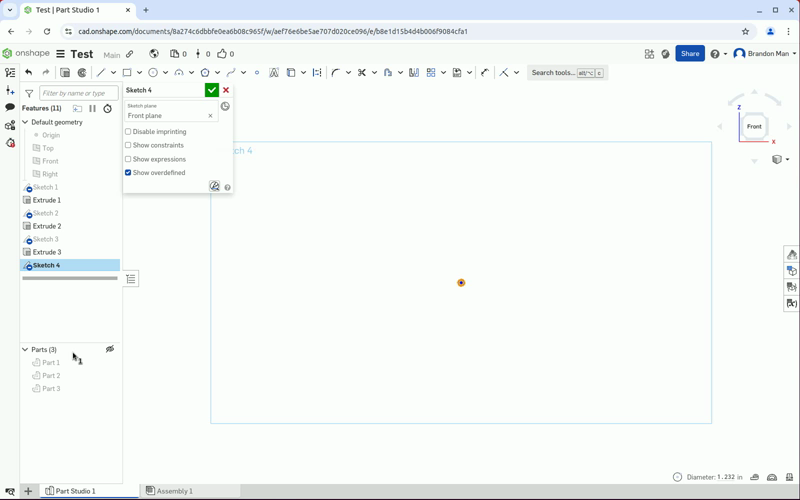
key(shift+y)
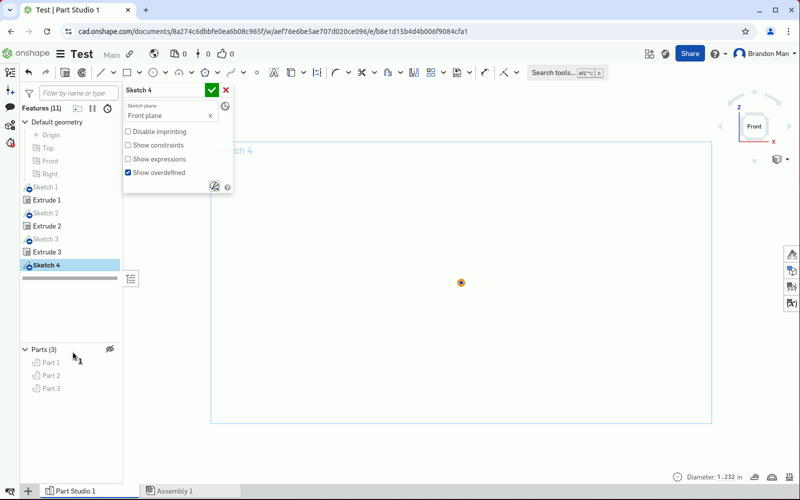
key(shift+e)
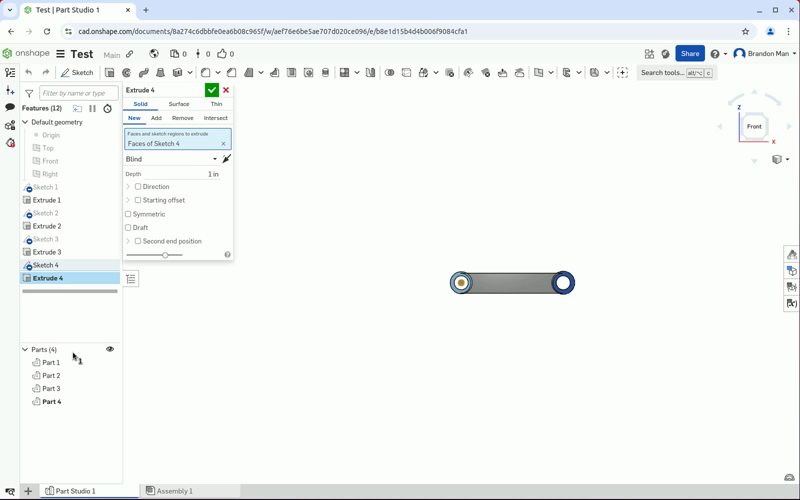
mouse_move(143, 106)
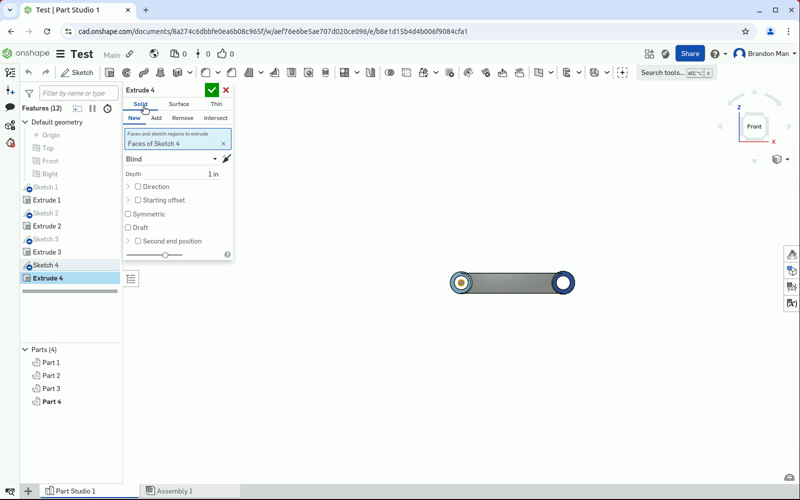
click(143, 106)
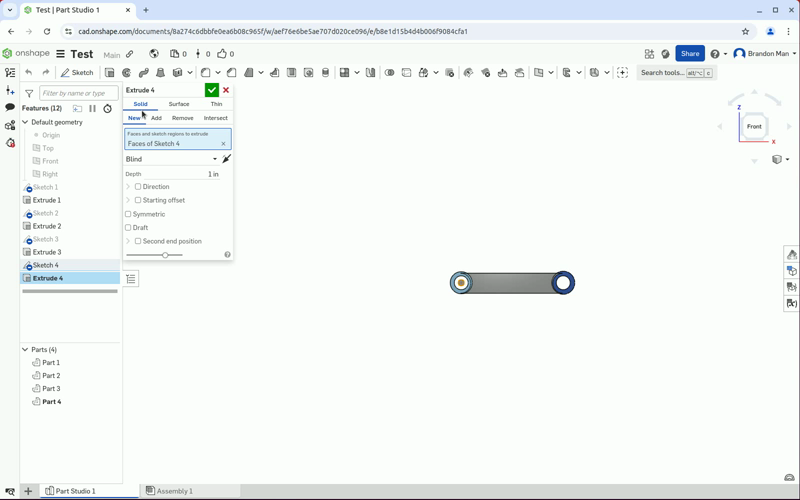
mouse_move(137, 120)
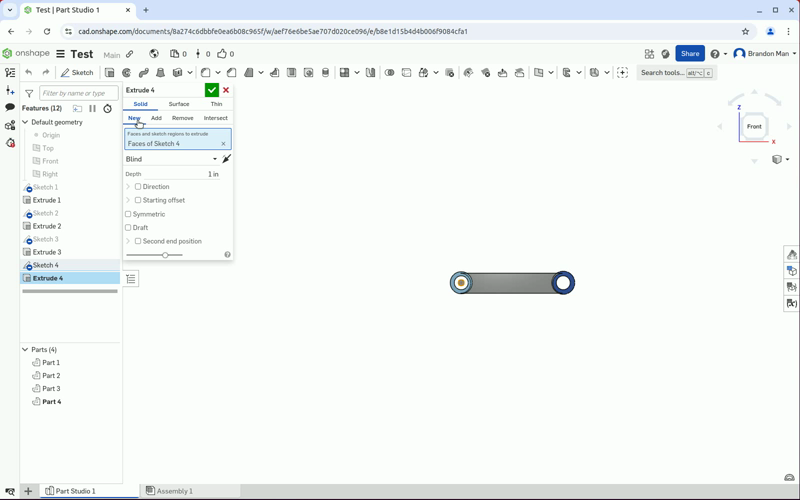
click(137, 120)
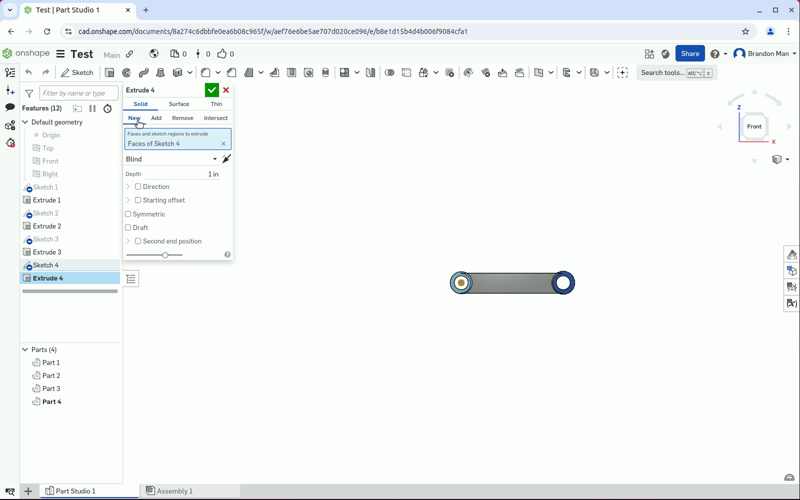
key(tab, 4)
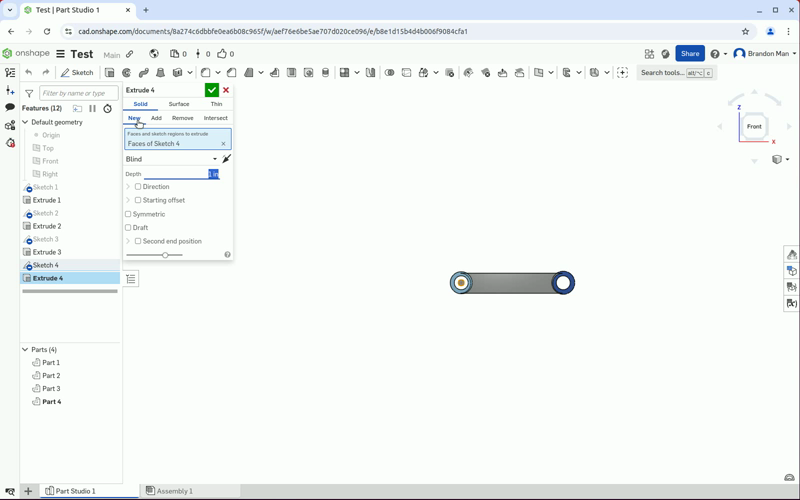
text(2.648)
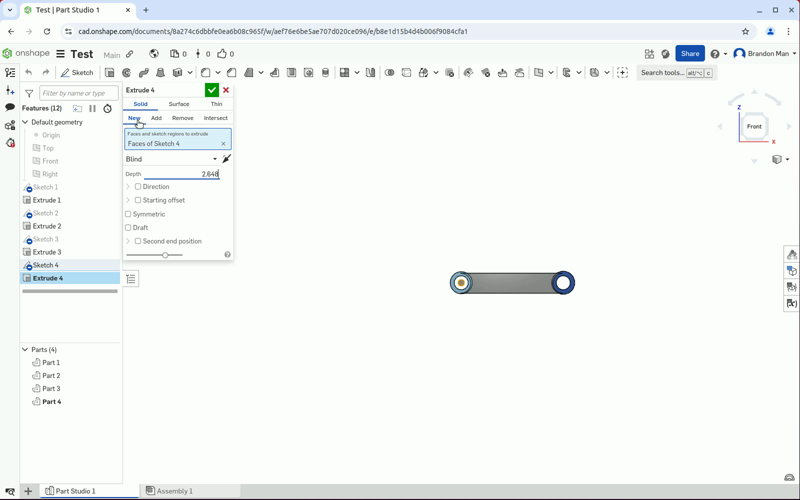
key(enter)
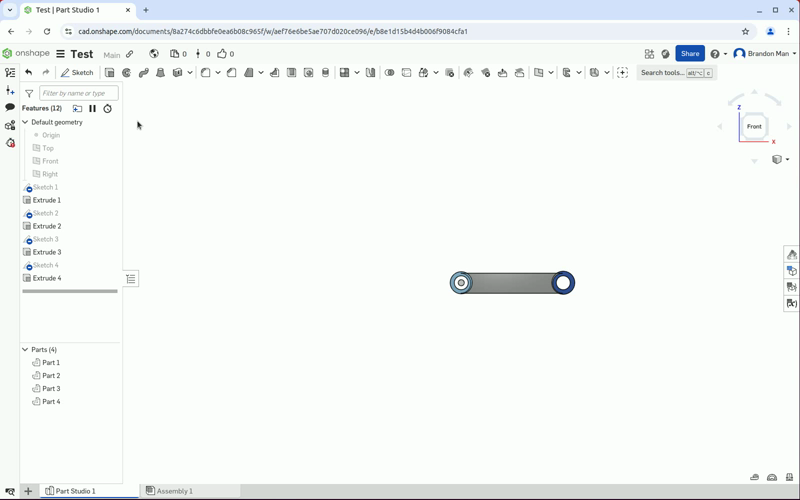
key(shift+h)
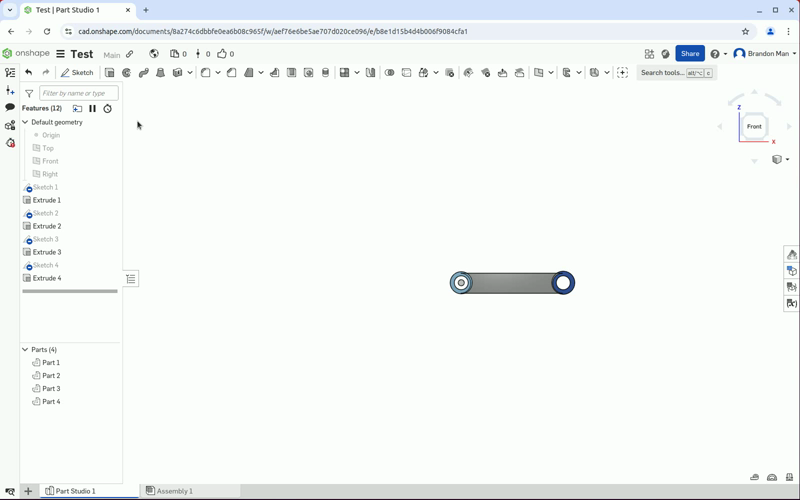
key(shift+h)
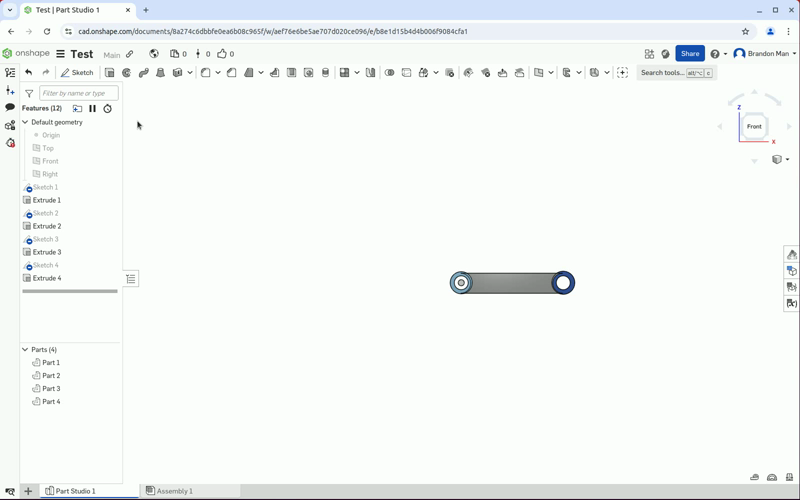
mouse_move(73, 189)
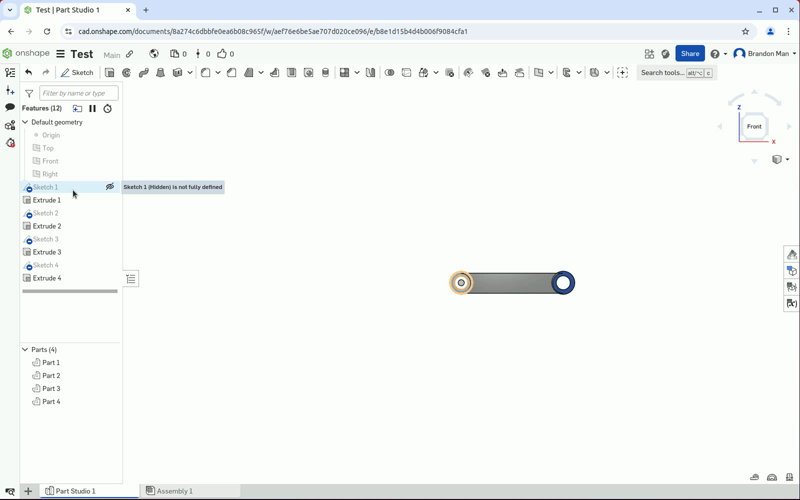
click(73, 189)
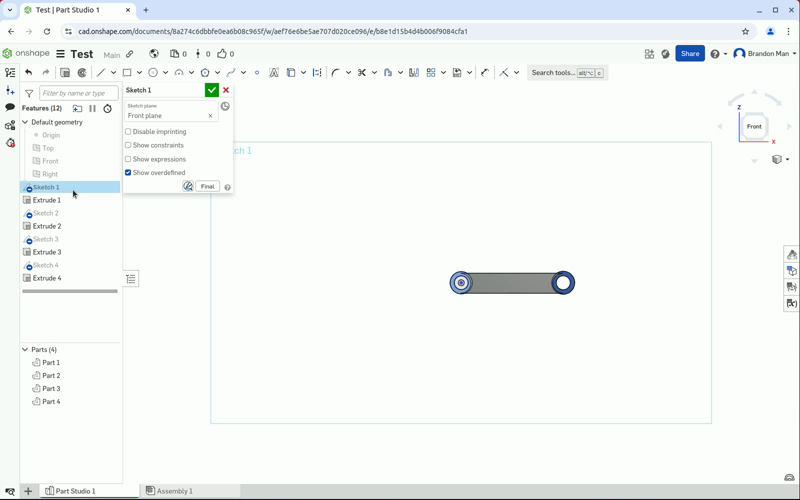
mouse_move(229, 92)
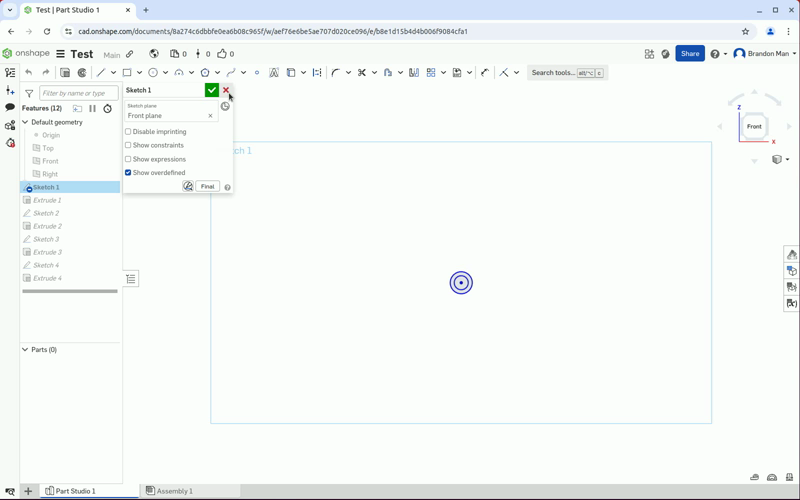
click(229, 92)
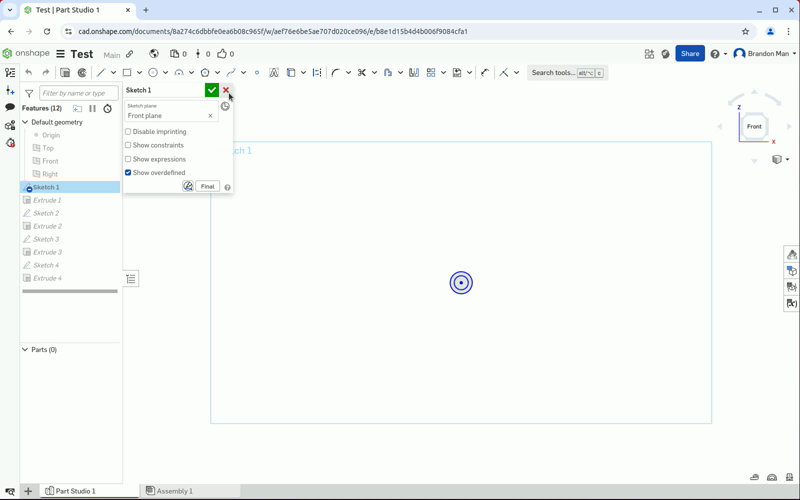
key(shift+s)
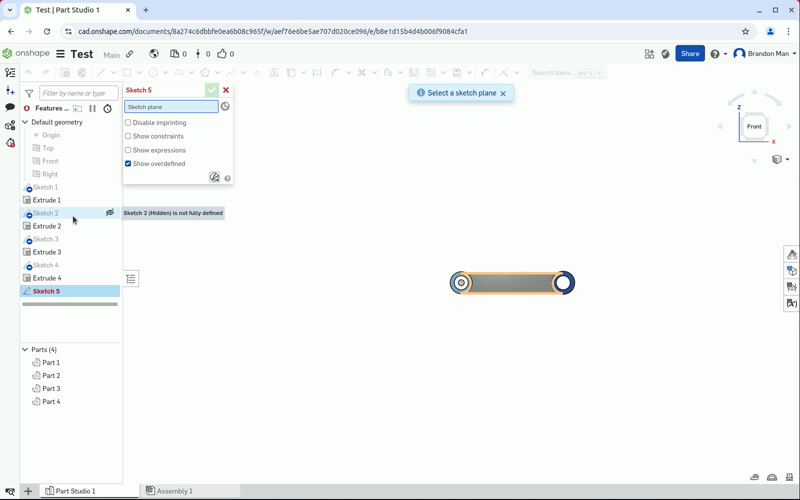
scroll(3)
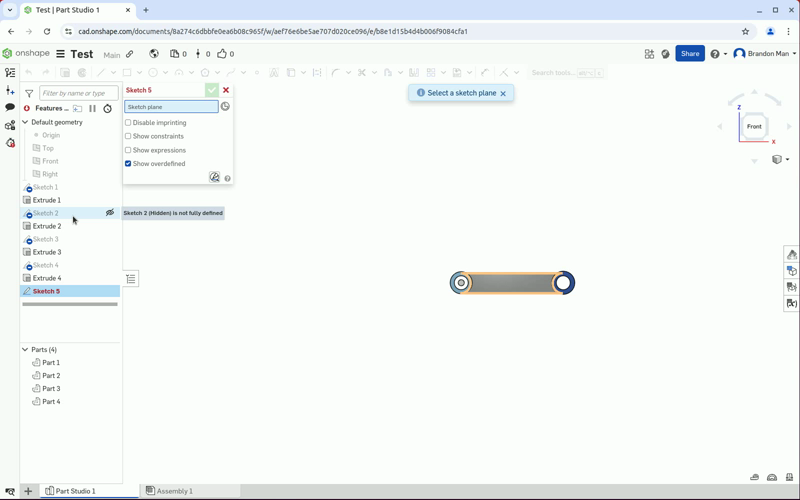
mouse_move(73, 163)
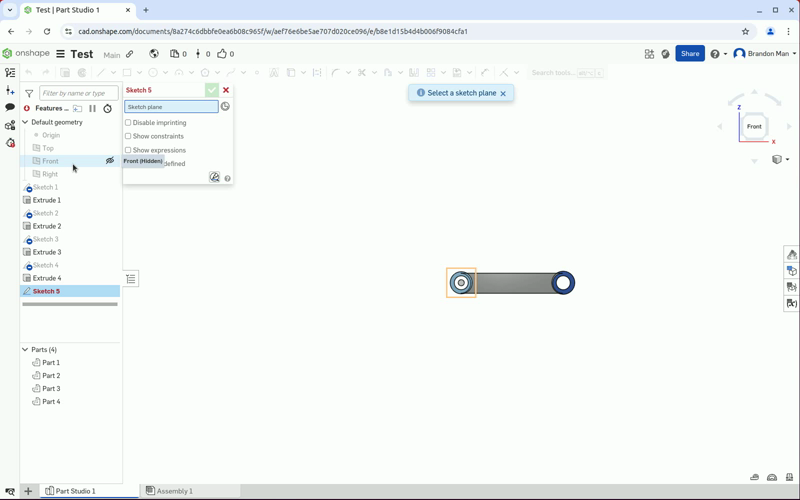
click(73, 163)
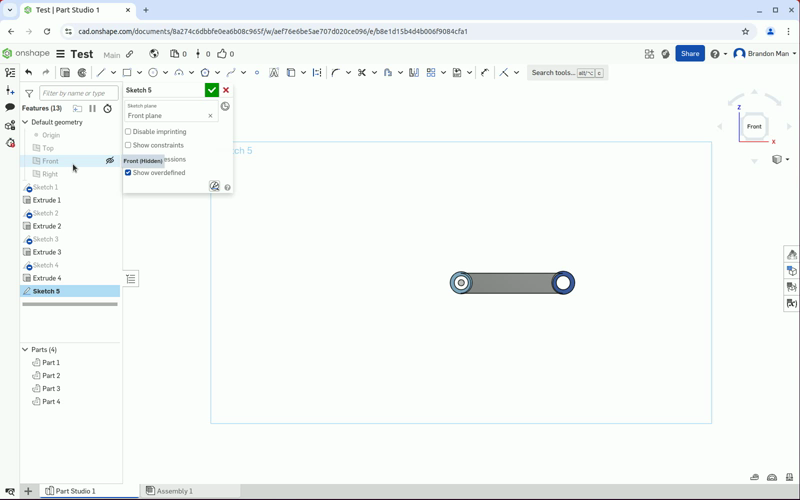
mouse_move(73, 352)
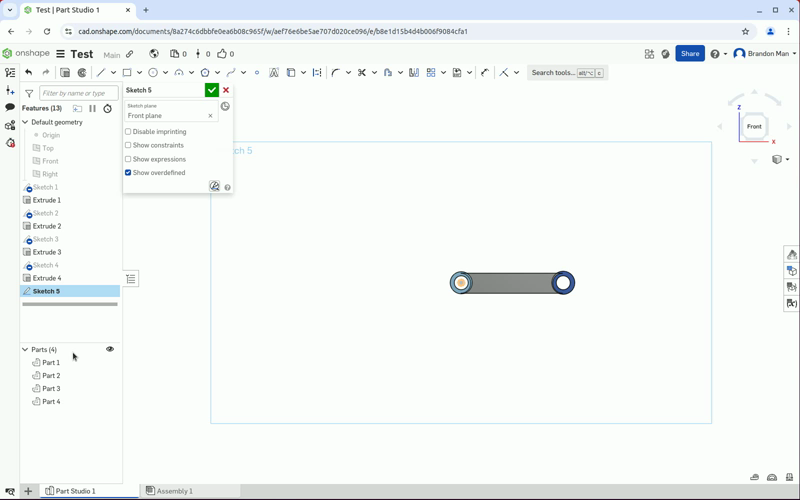
key(y)
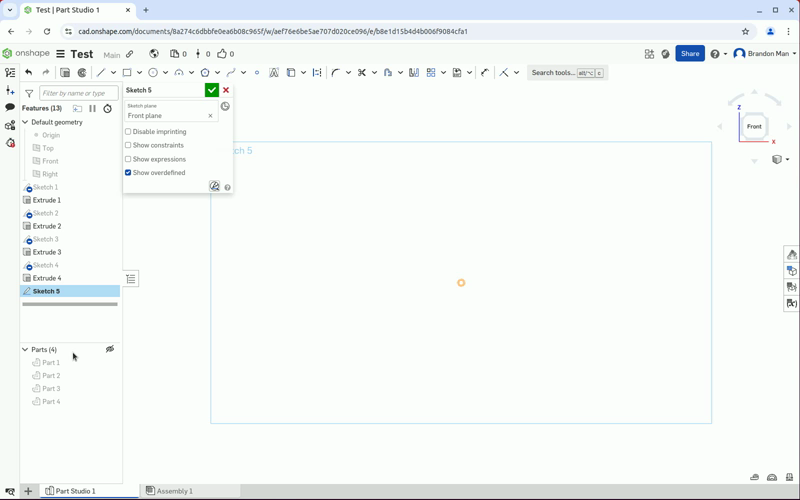
key(c)
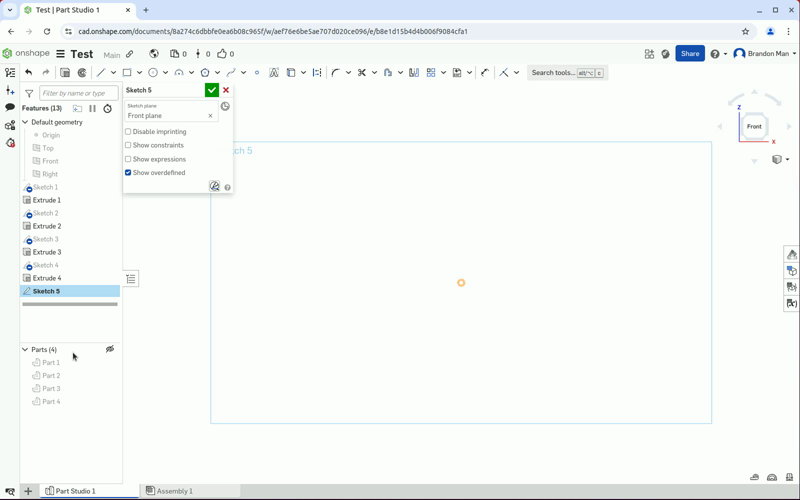
key_down(shift)
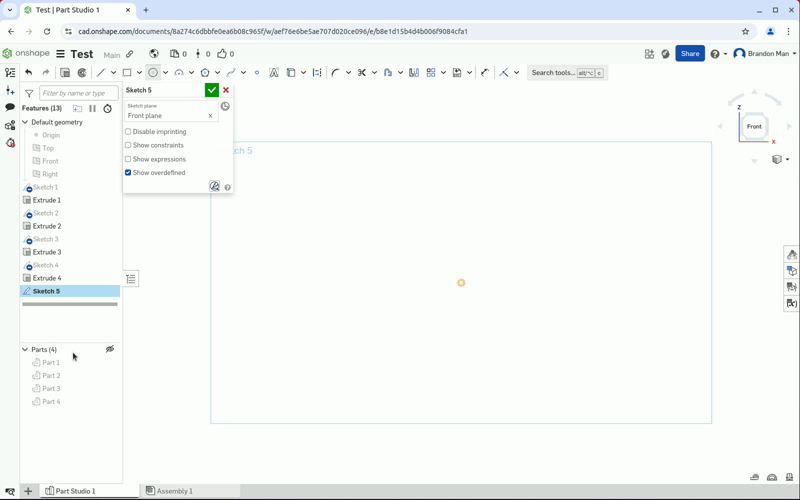
mouse_move(563, 282)
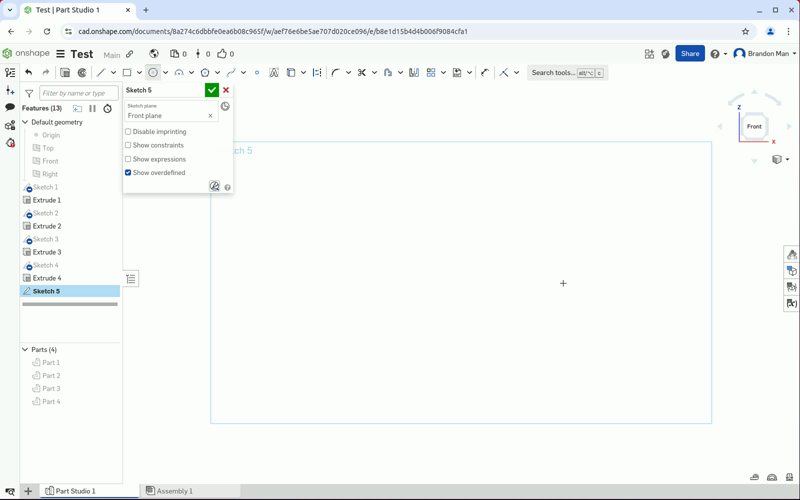
click(563, 282)
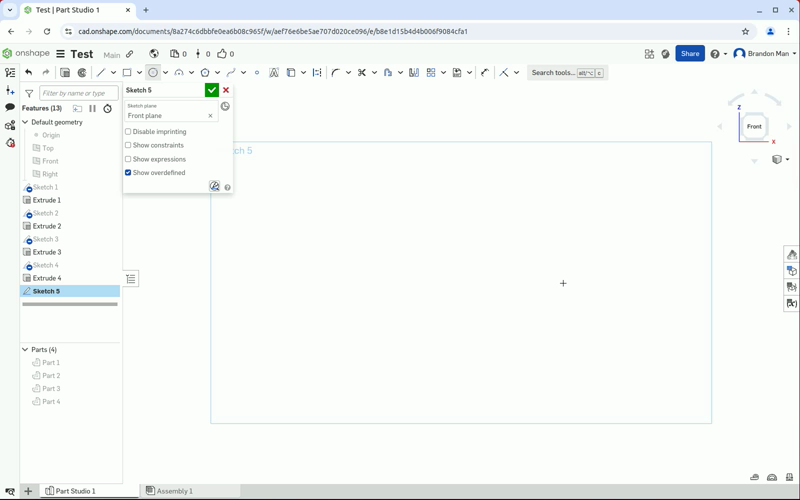
key_up(shift)
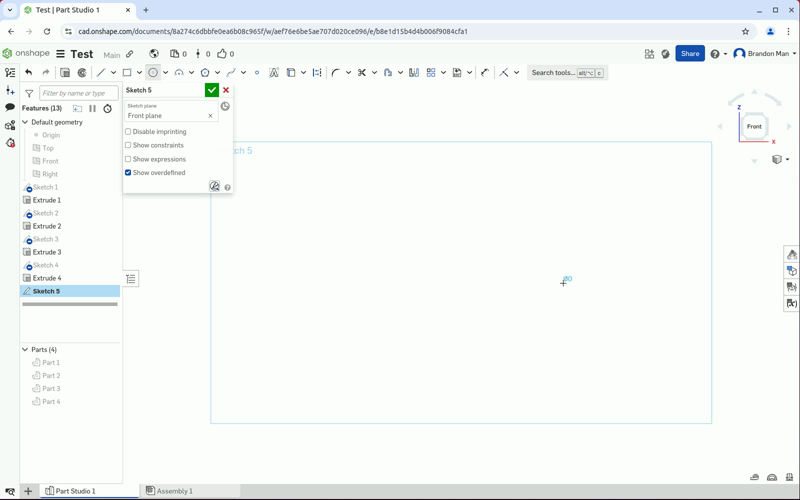
mouse_move(566, 282)
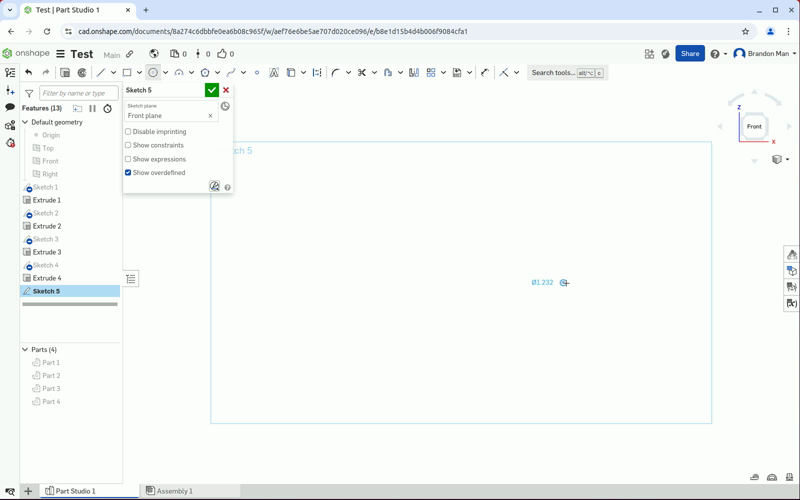
click(566, 282)
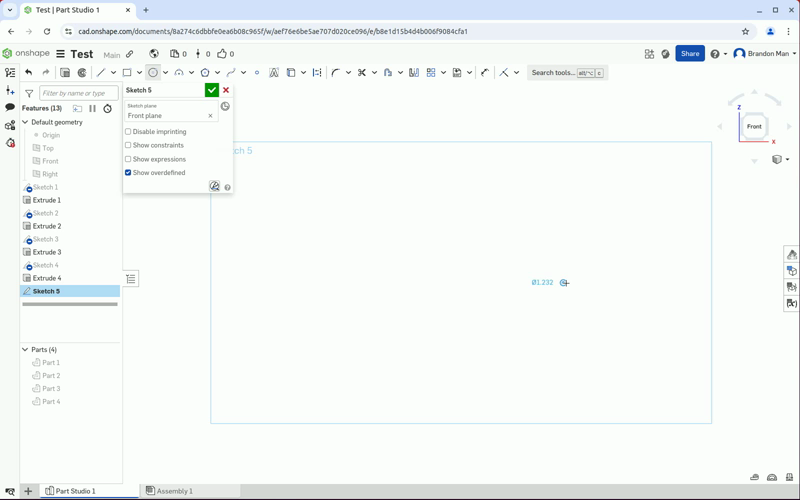
key(esc)
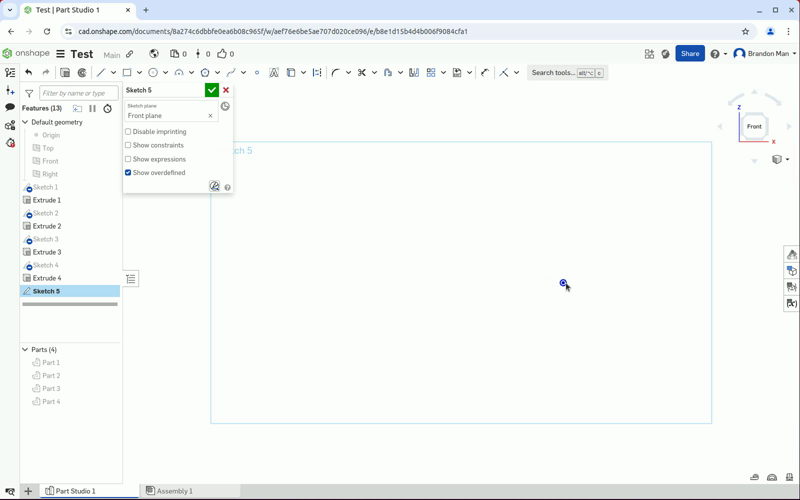
mouse_move(563, 282)
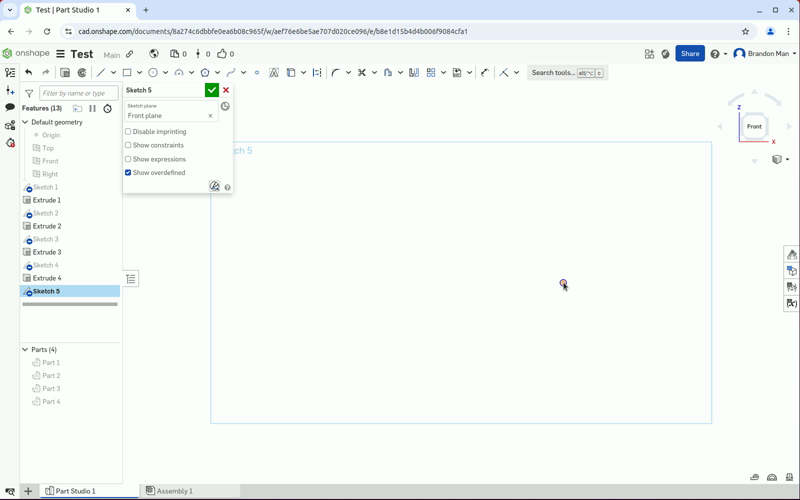
scroll(6)
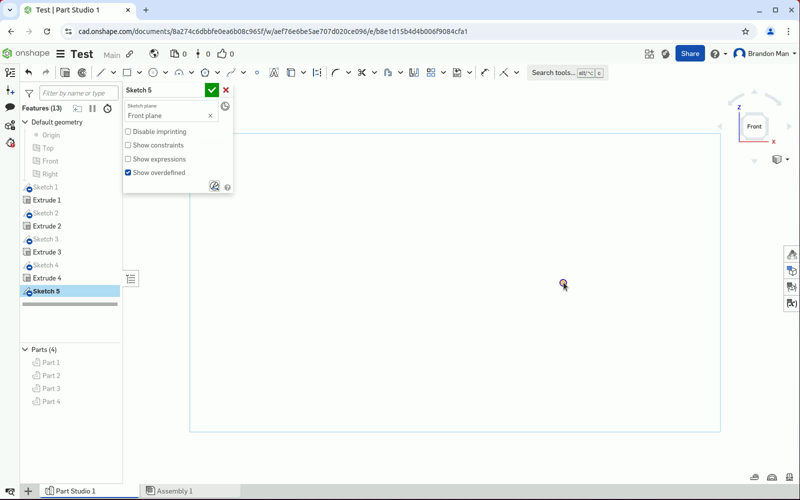
scroll(6)
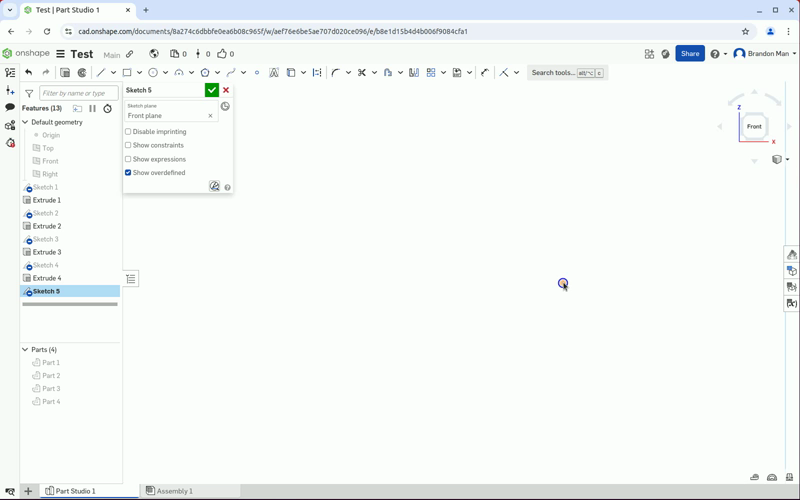
scroll(6)
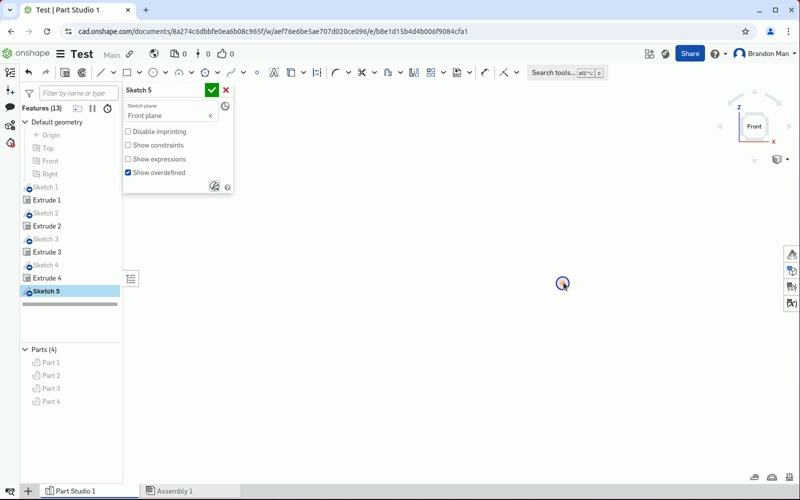
scroll(6)
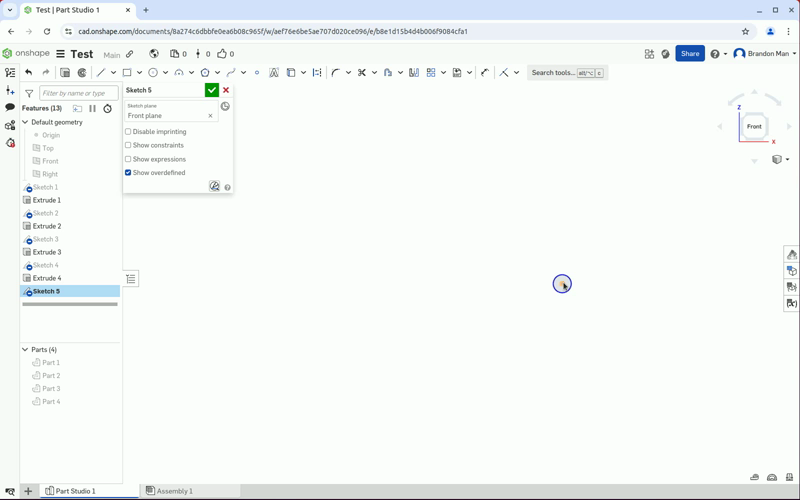
scroll(6)
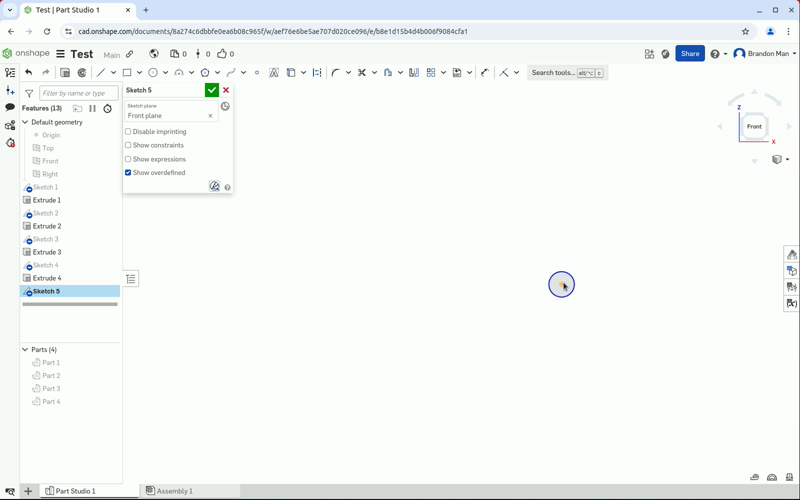
scroll(6)
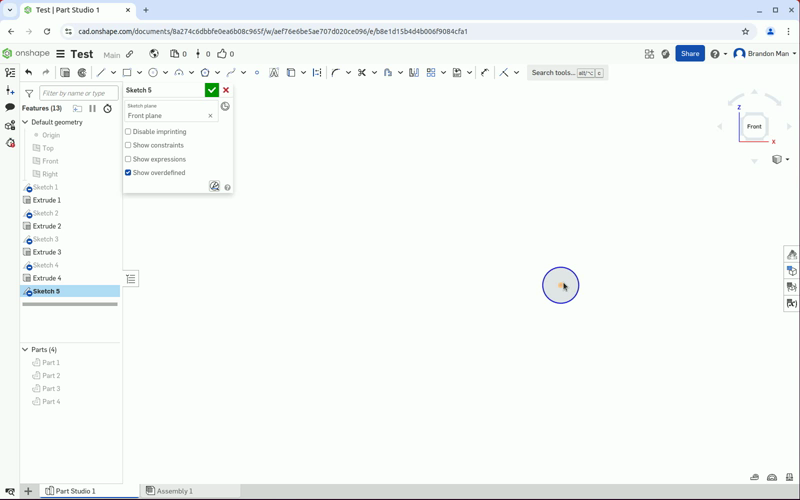
scroll(6)
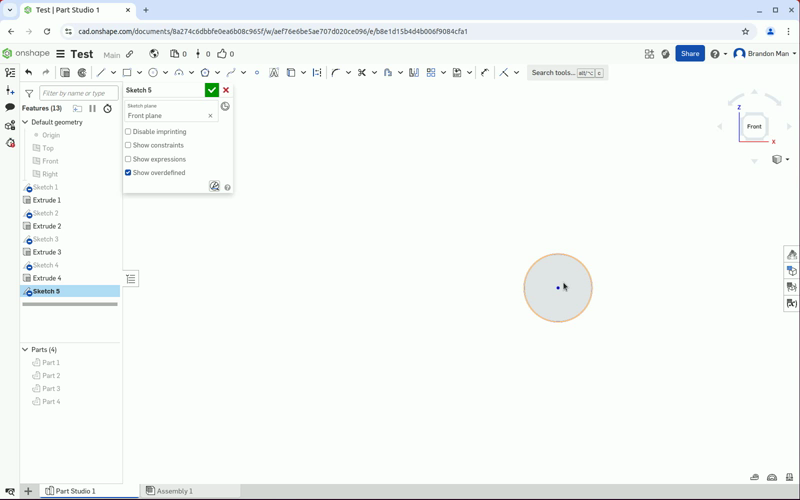
click(563, 282)
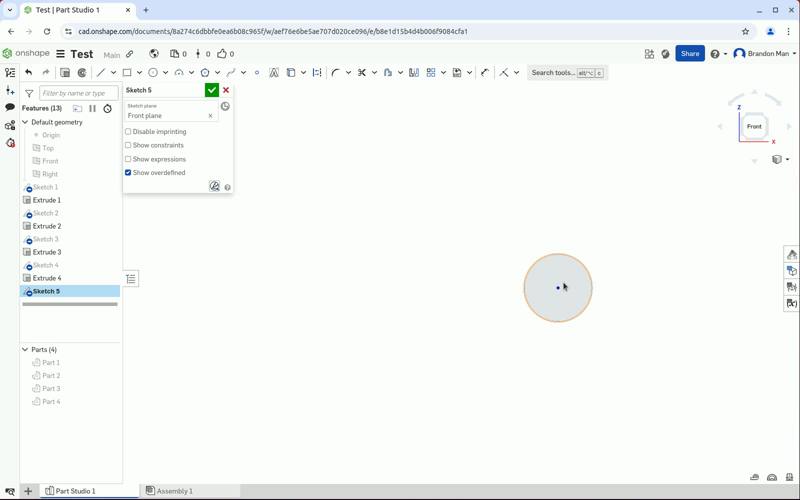
scroll(-6)
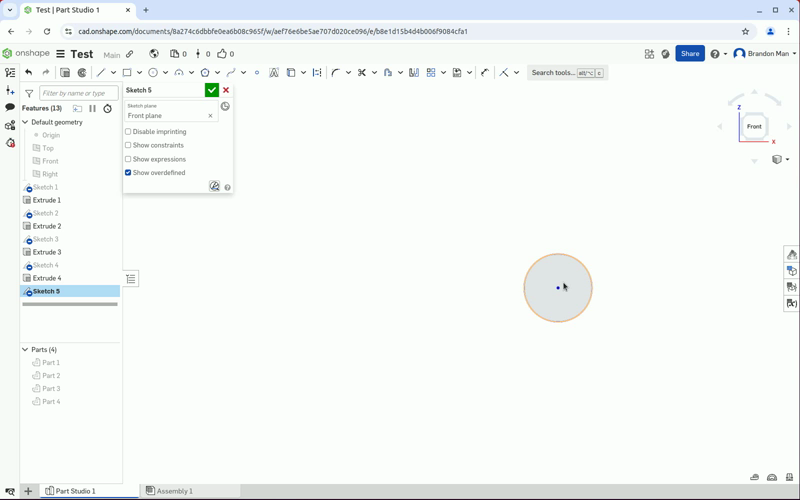
scroll(-6)
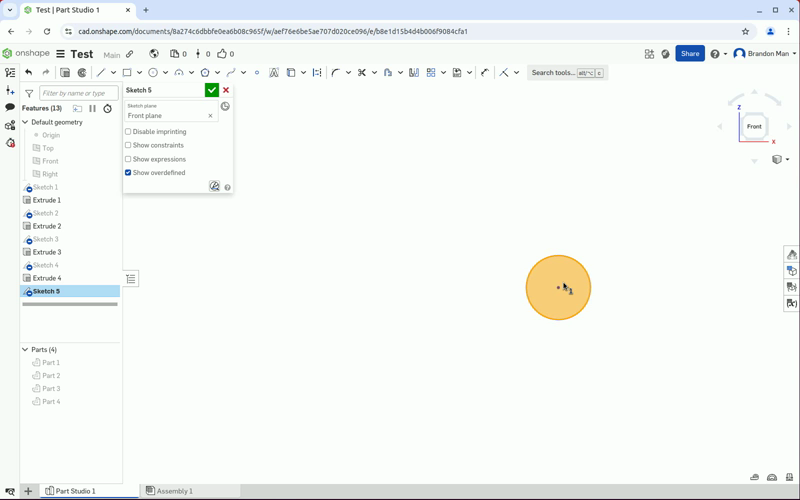
scroll(-6)
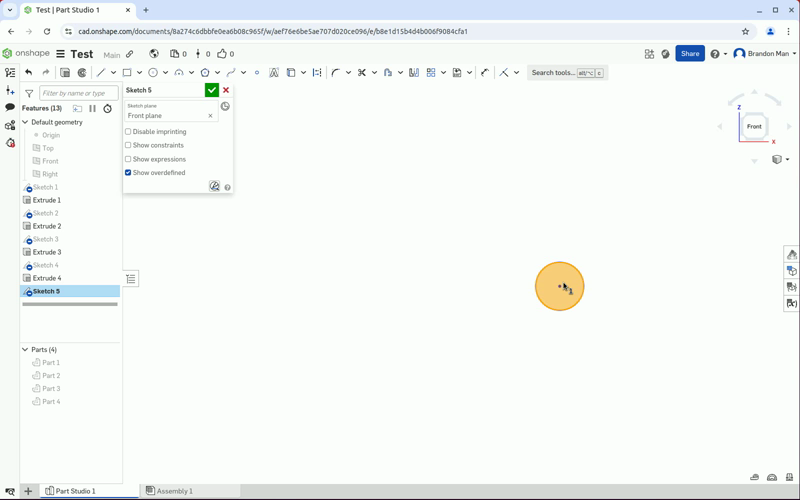
scroll(-6)
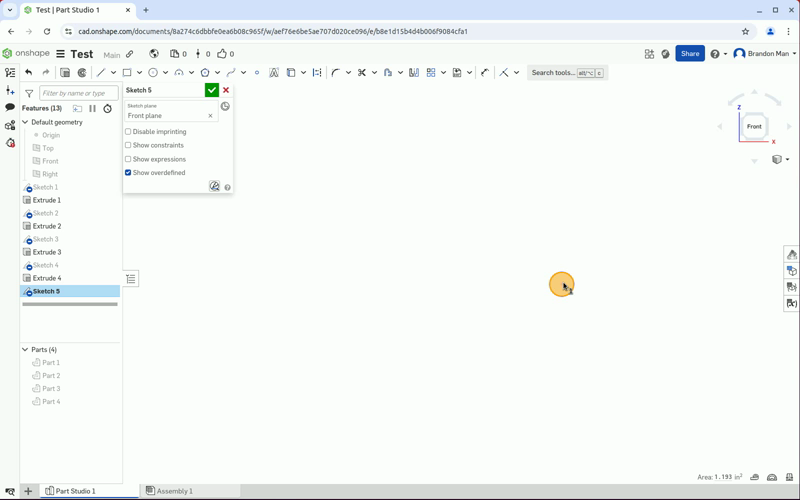
scroll(-6)
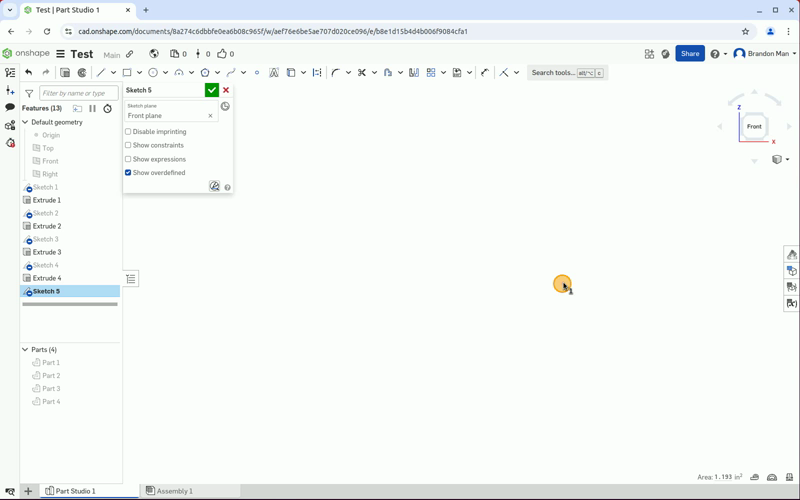
scroll(-6)
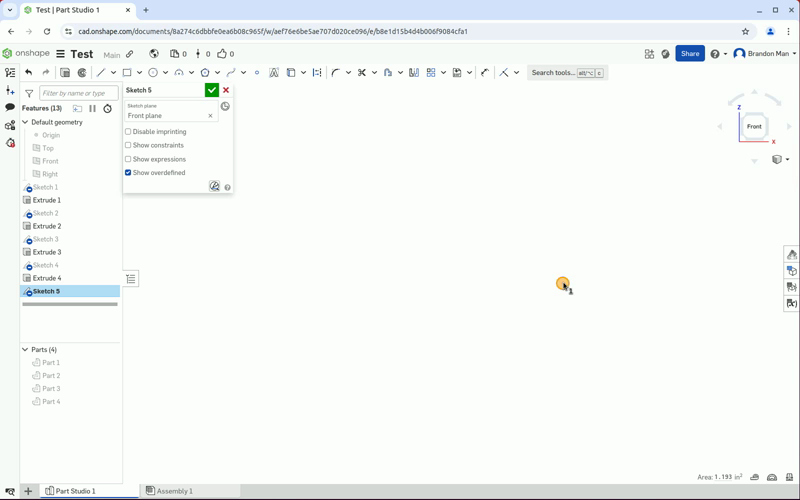
scroll(-6)
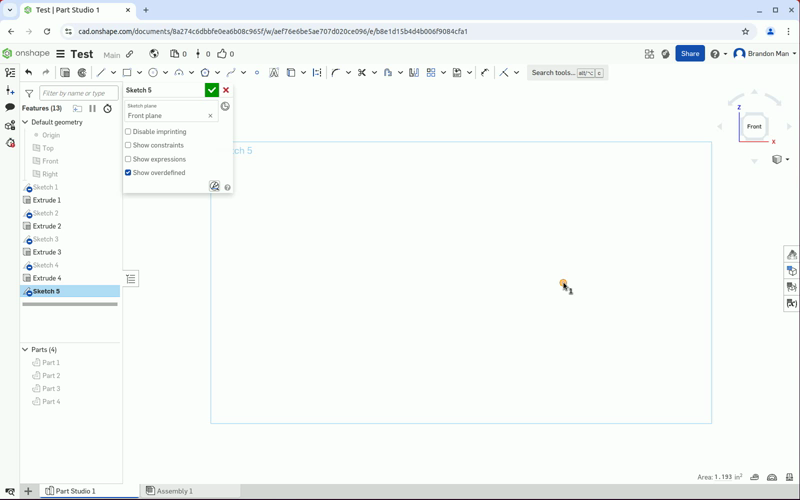
mouse_move(73, 352)
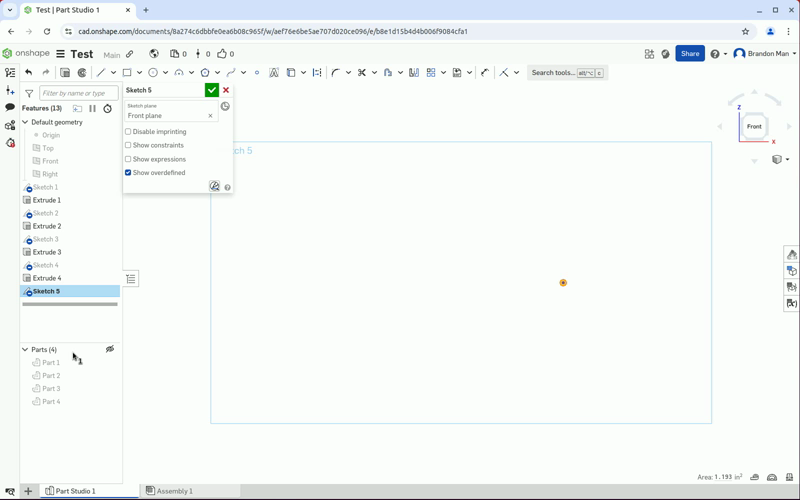
key(shift+y)
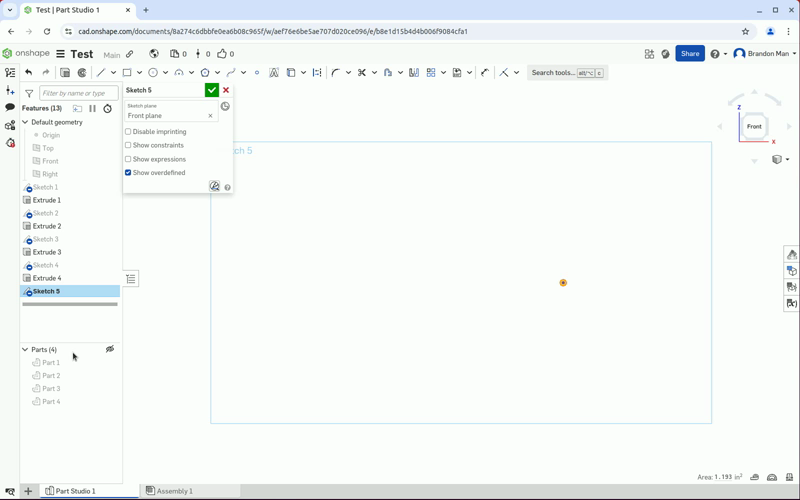
key(shift+e)
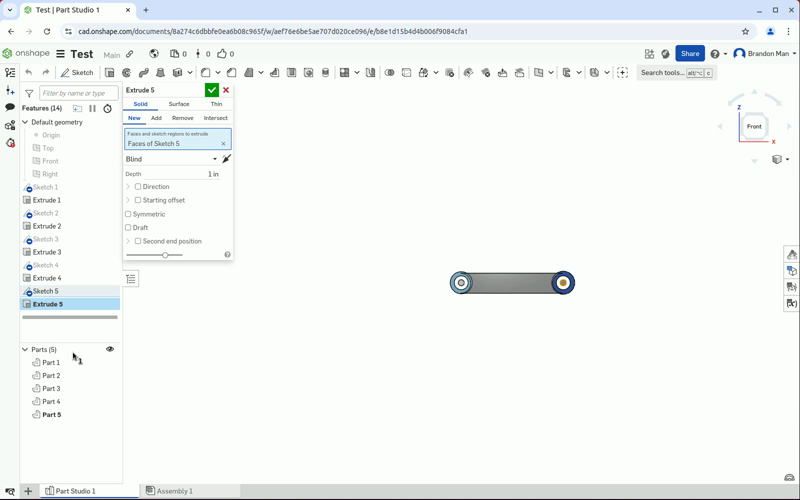
mouse_move(143, 106)
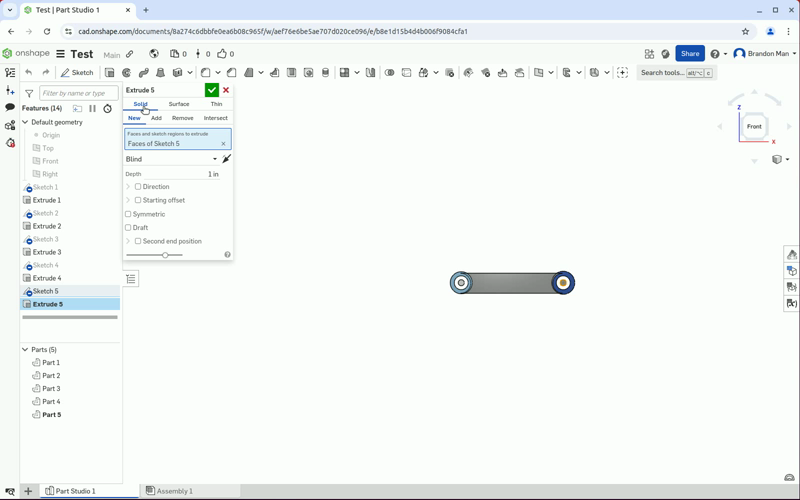
click(143, 106)
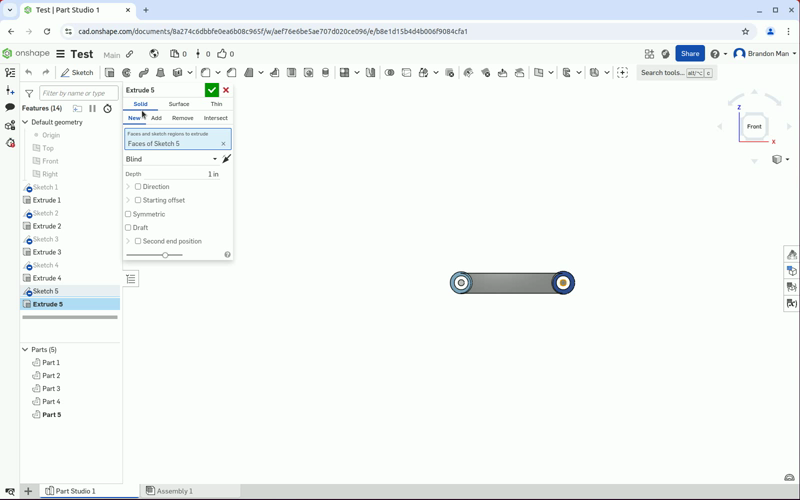
mouse_move(137, 120)
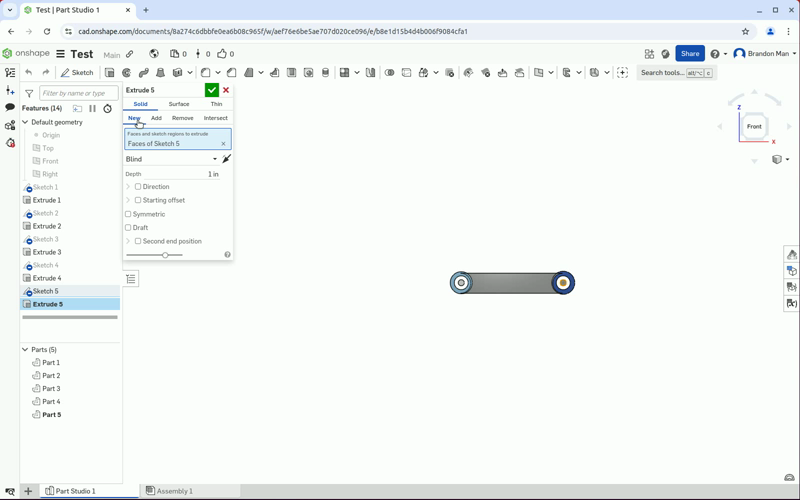
click(137, 120)
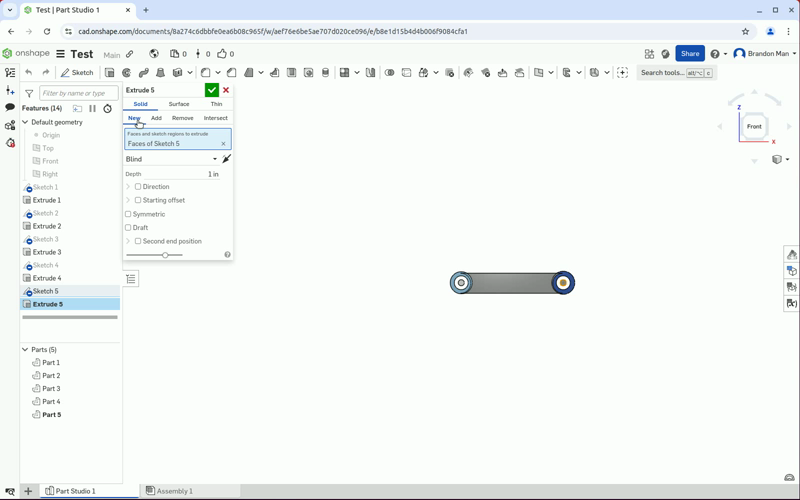
key(tab, 4)
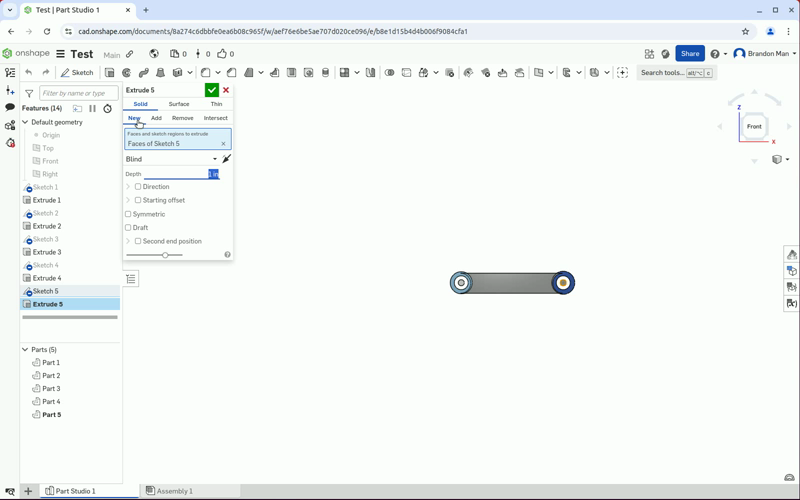
text(2.648)
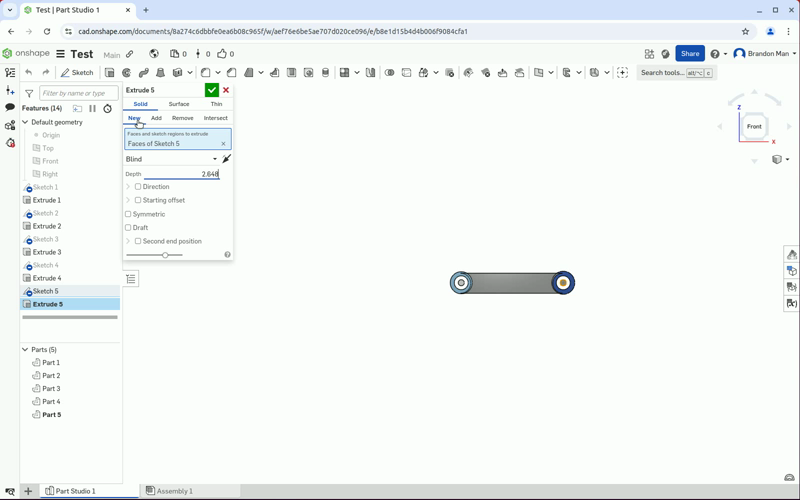
key(enter)
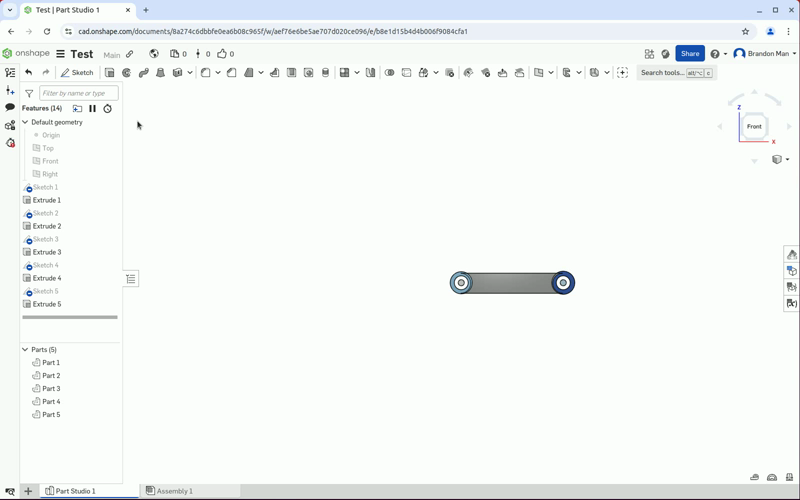
key(shift+h)
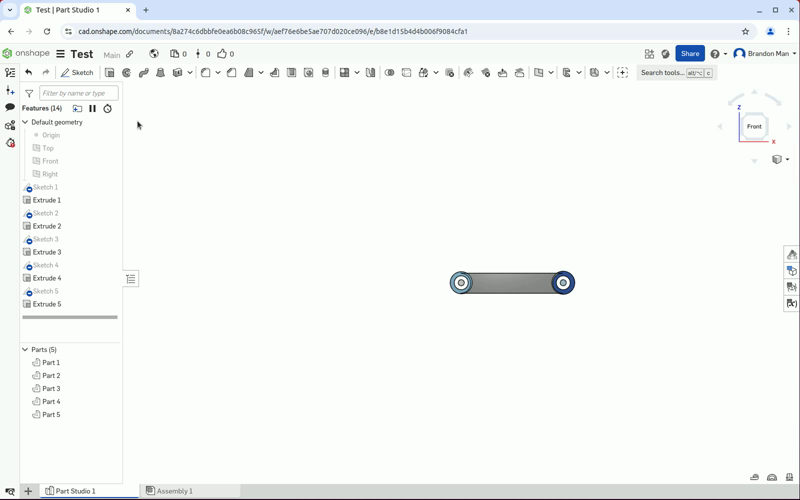
key(shift+h)
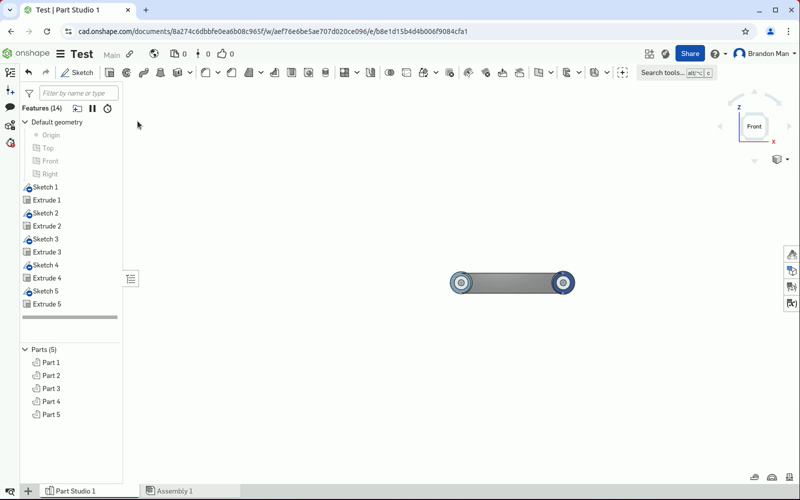
key(shift+7)
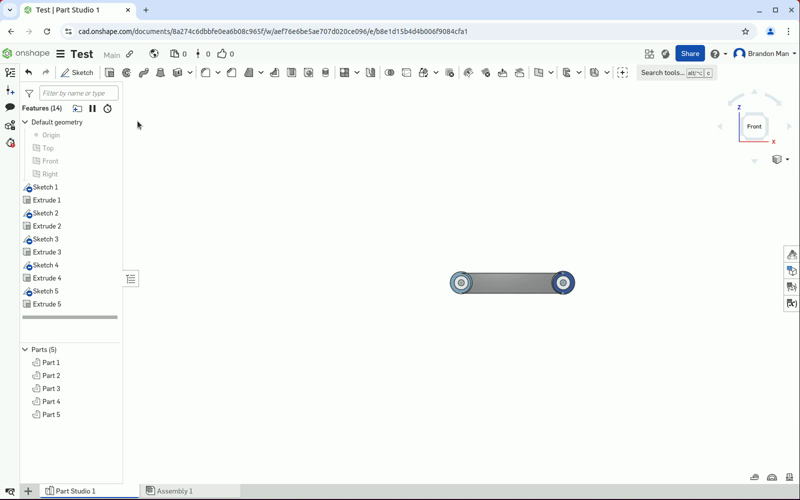
key(left, 2)
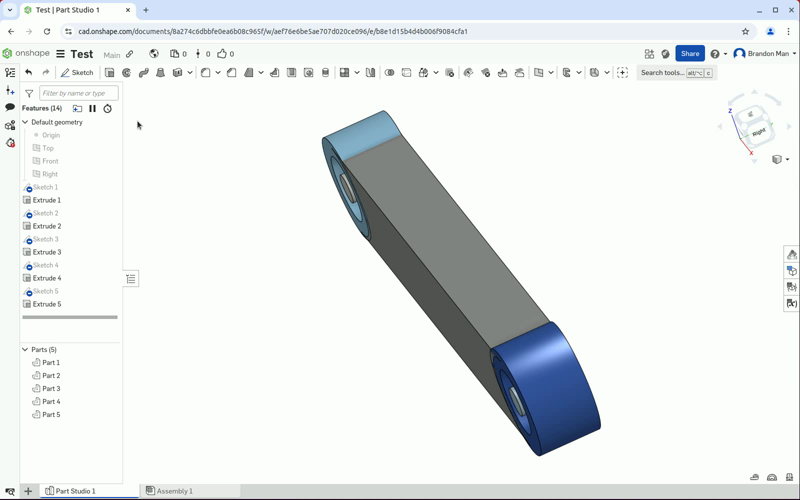
key(down, 2)
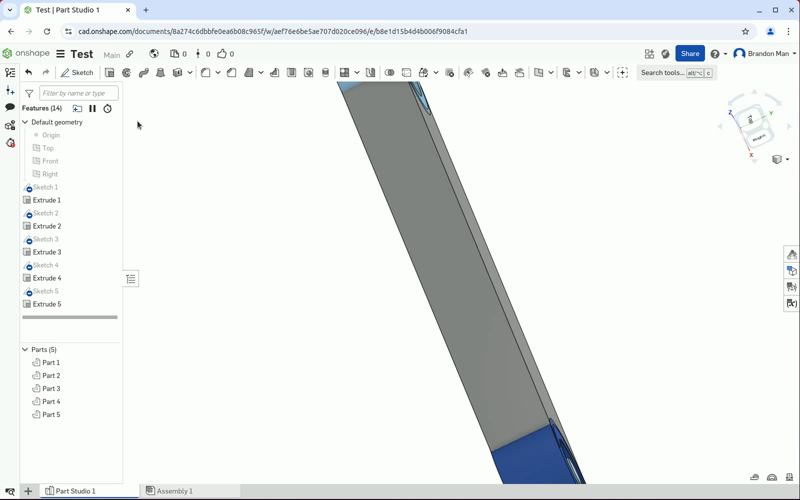
key(up, 2)
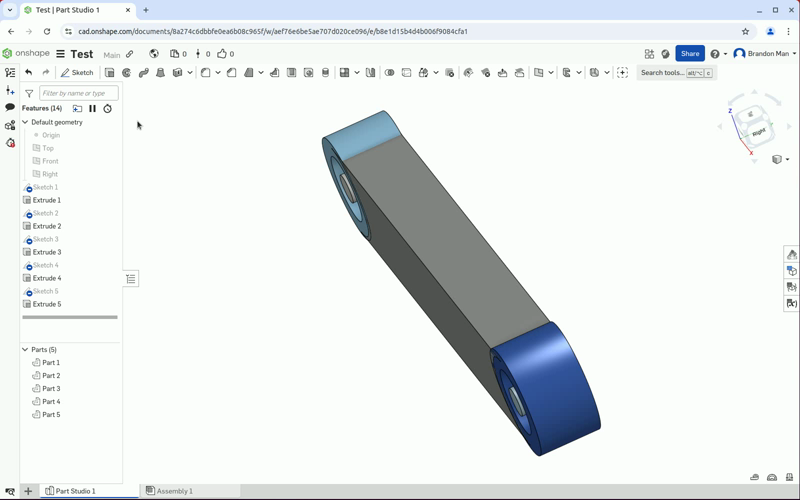
key(right, 2)
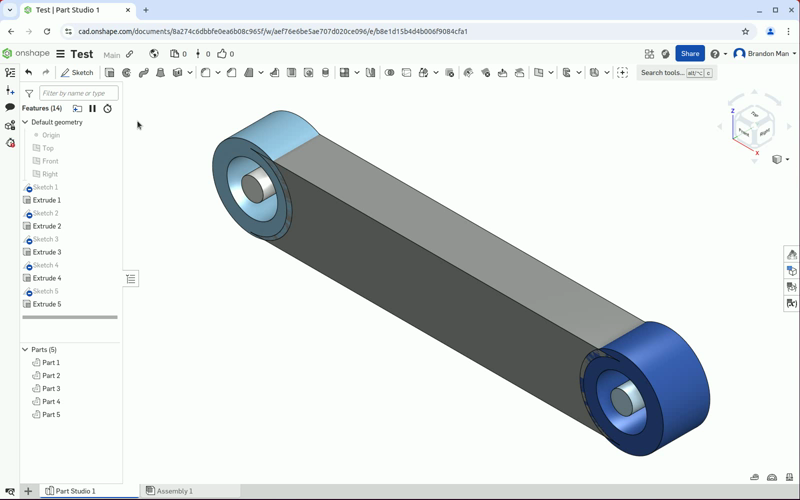
mouse_move(73, 189)
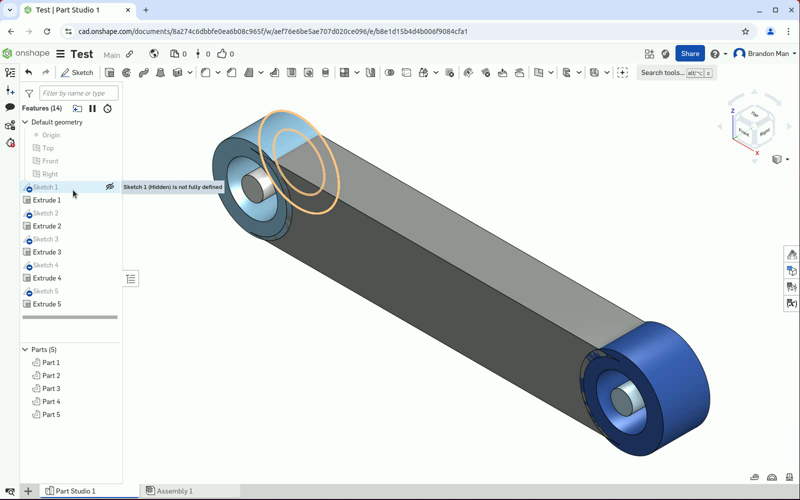
click(73, 189)